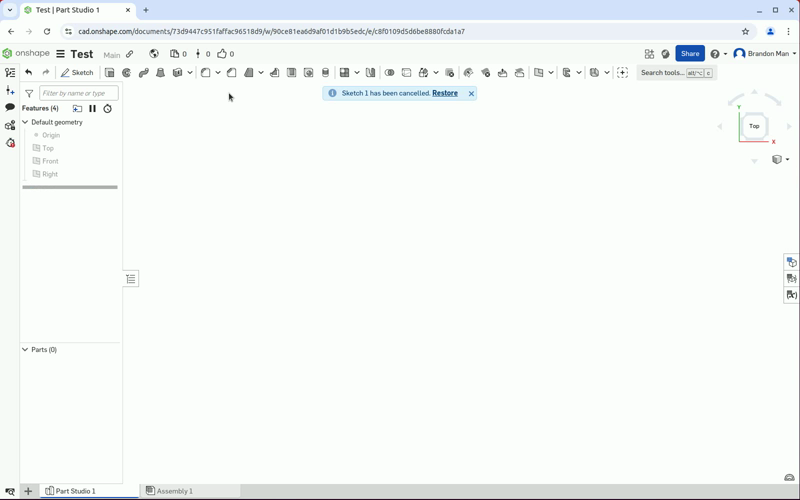
key(shift+h)
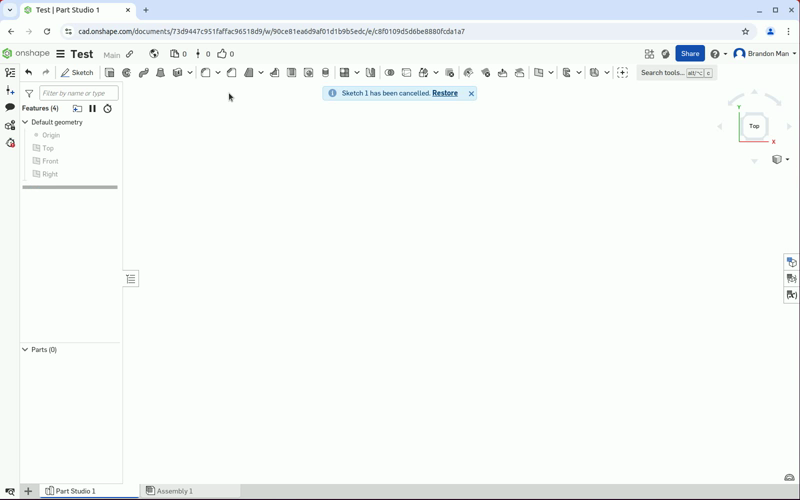
key(shift+s)
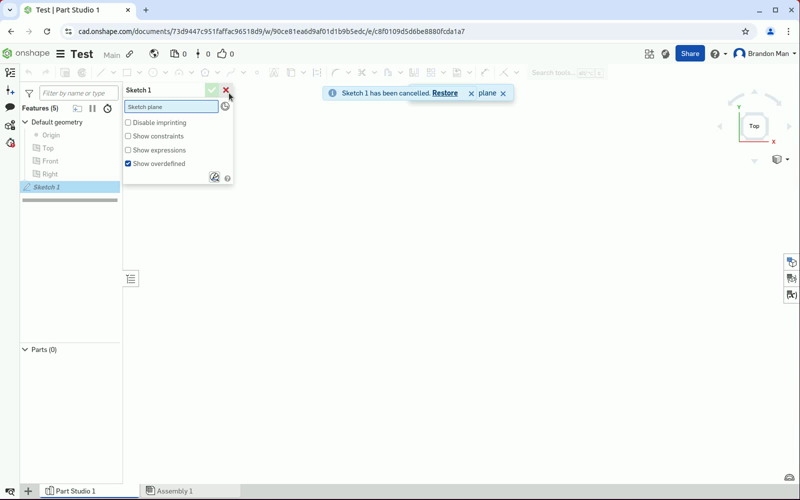
mouse_move(73, 150)
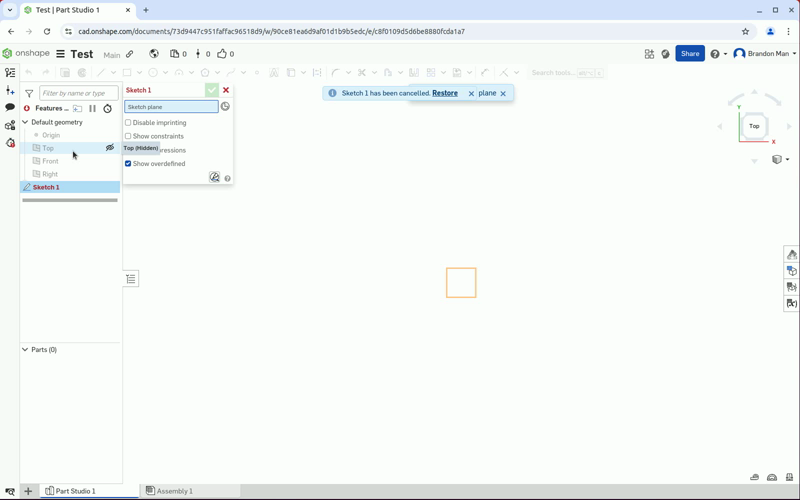
click(73, 150)
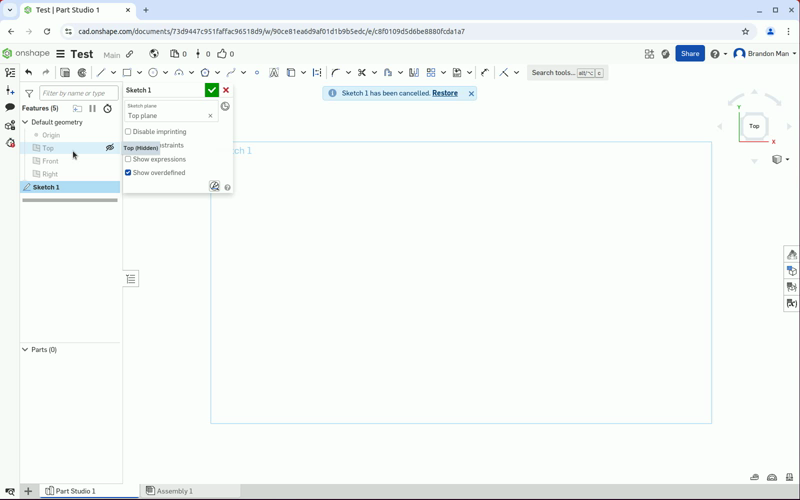
mouse_move(73, 352)
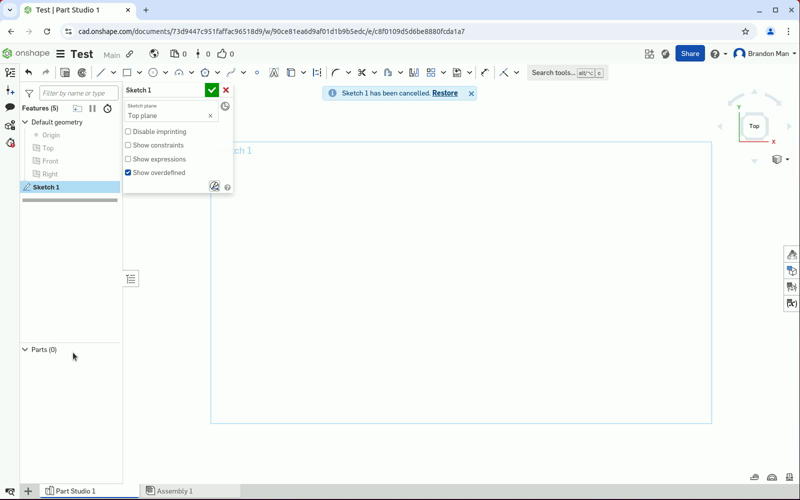
key(y)
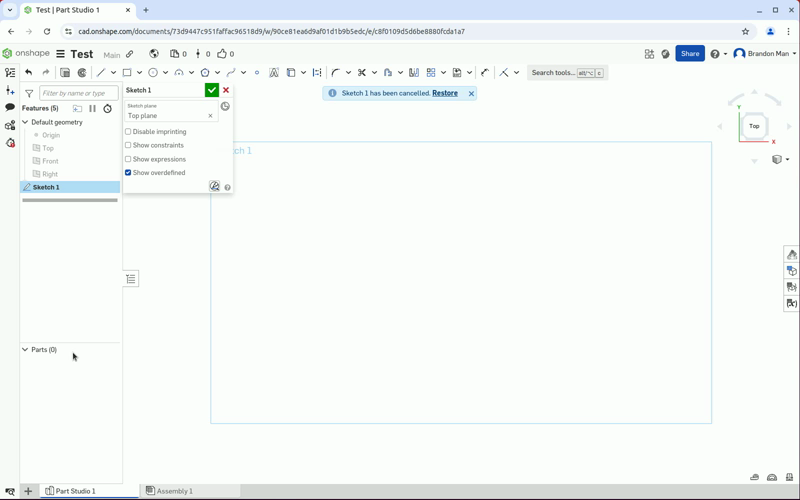
key(l)
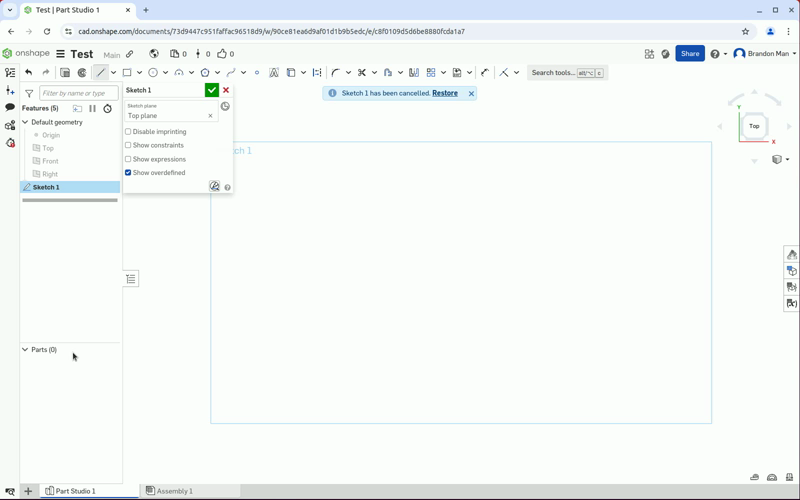
key_down(shift)
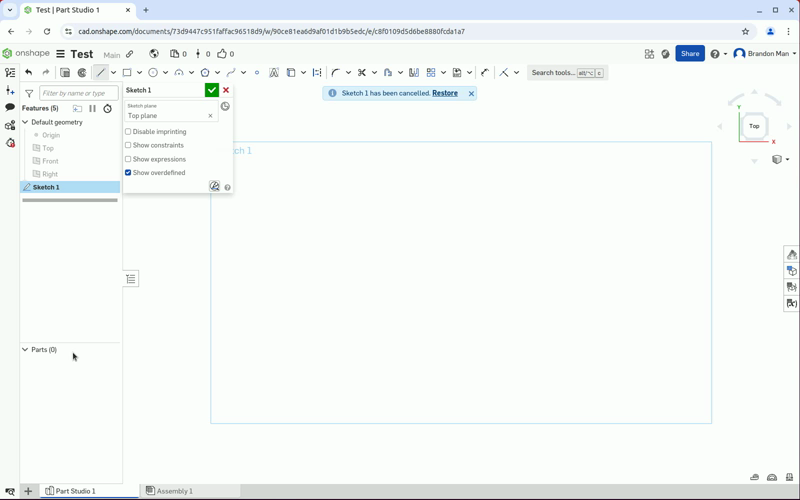
mouse_move(419, 395)
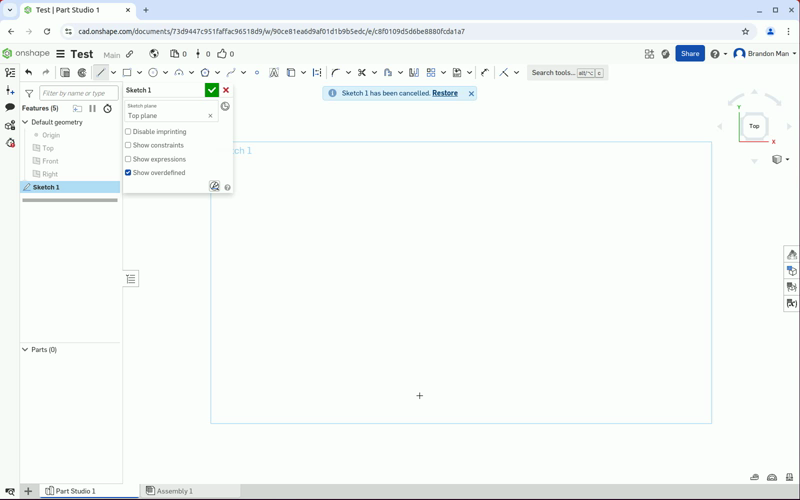
click(419, 395)
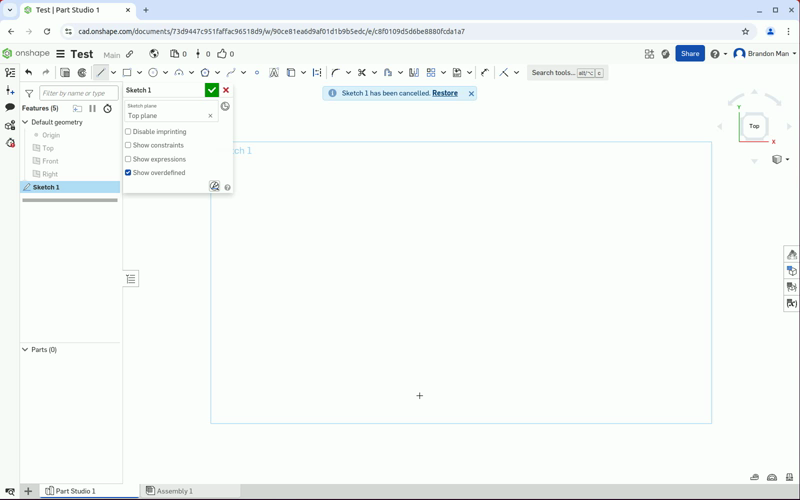
key_up(shift)
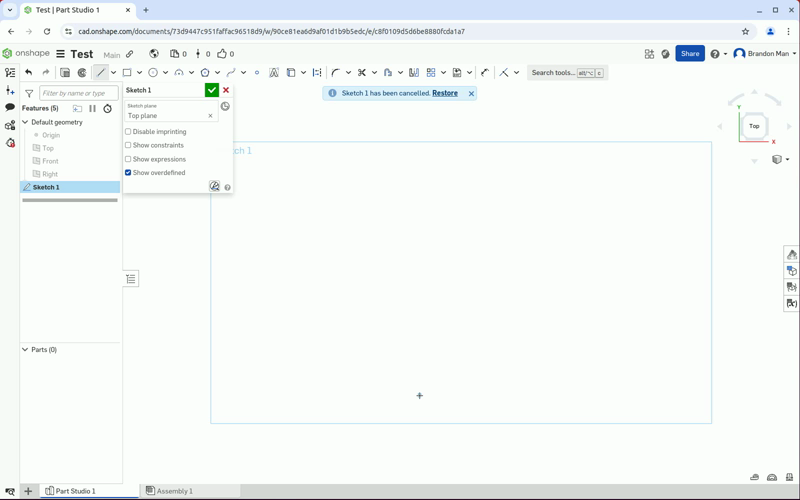
key_down(shift)
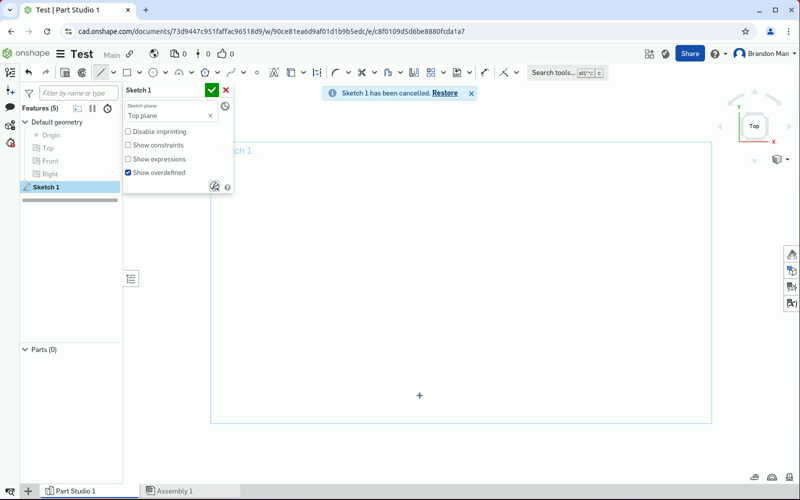
mouse_move(502, 395)
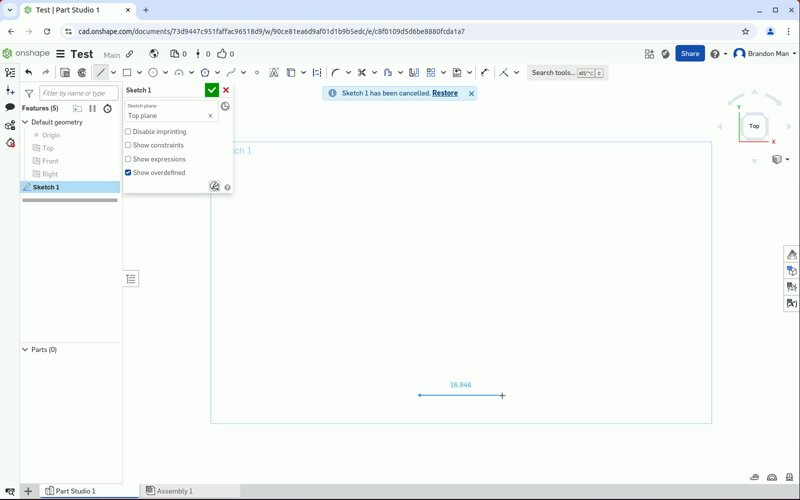
click(502, 395)
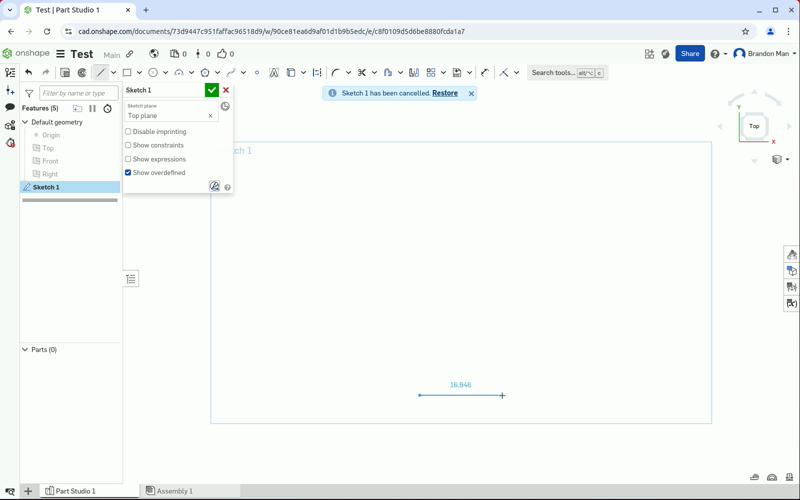
key_up(shift)
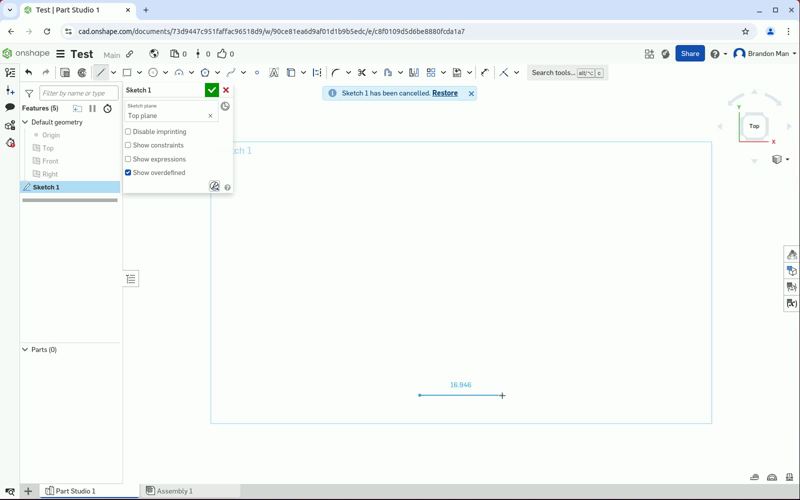
key_down(shift)
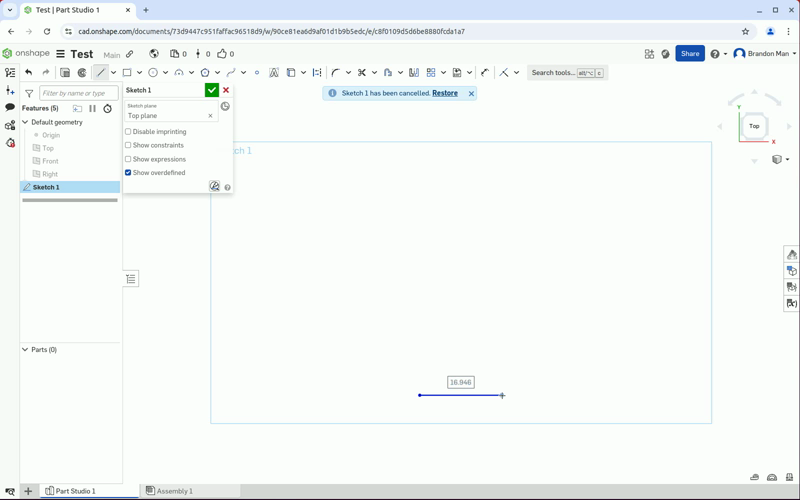
mouse_move(502, 171)
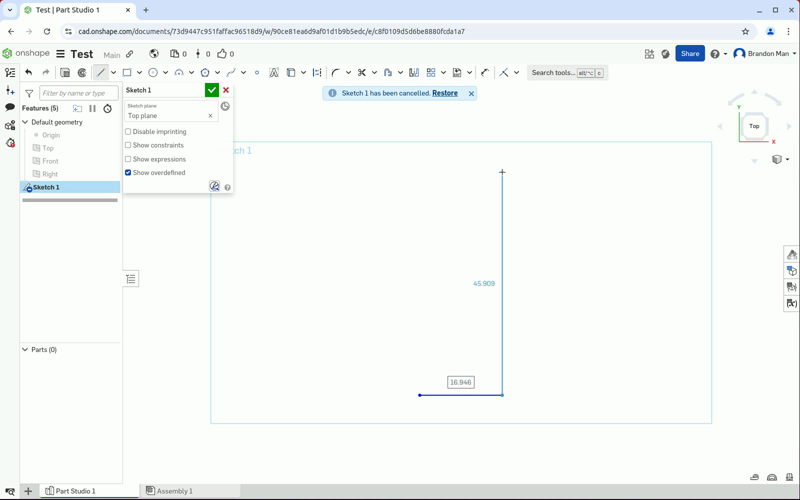
click(502, 171)
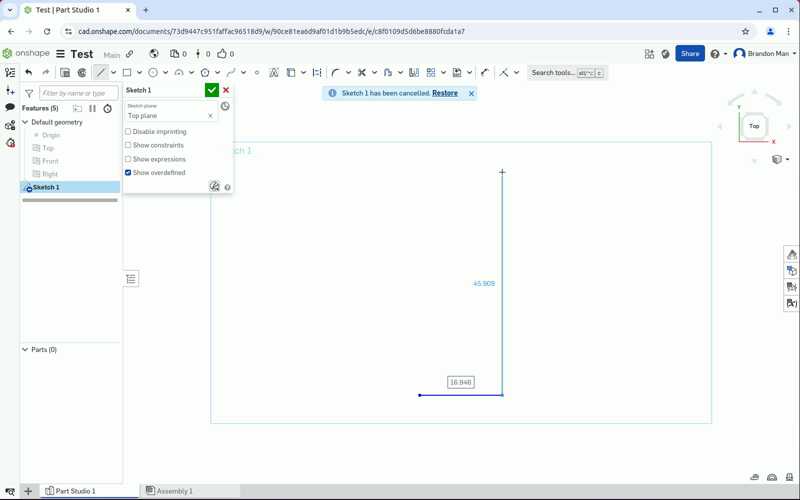
key_up(shift)
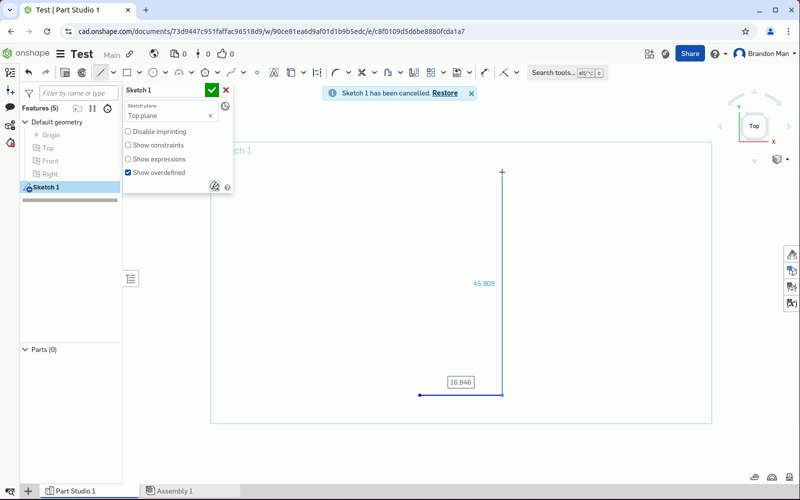
key_down(shift)
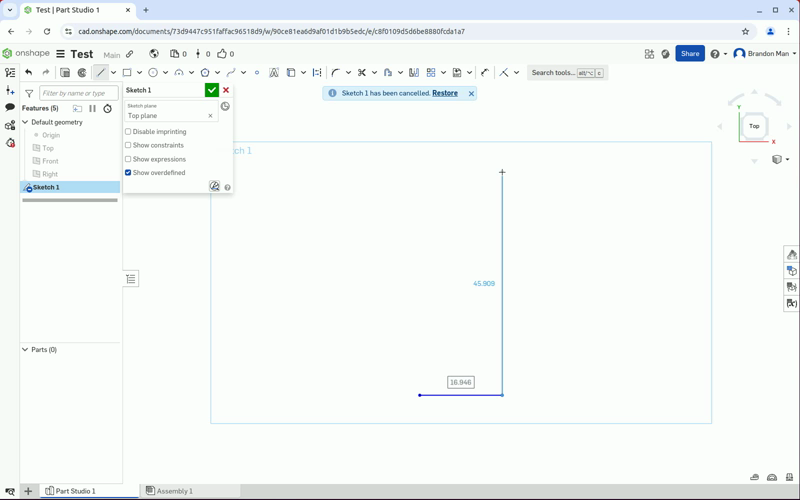
mouse_move(419, 171)
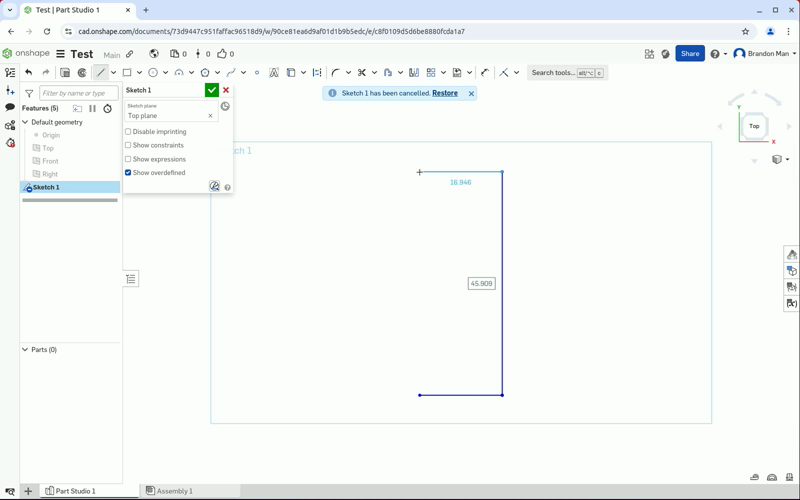
click(419, 171)
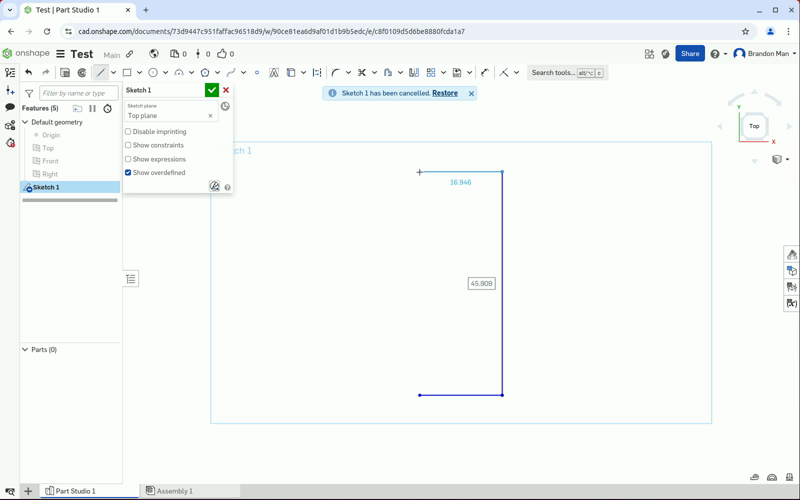
key_up(shift)
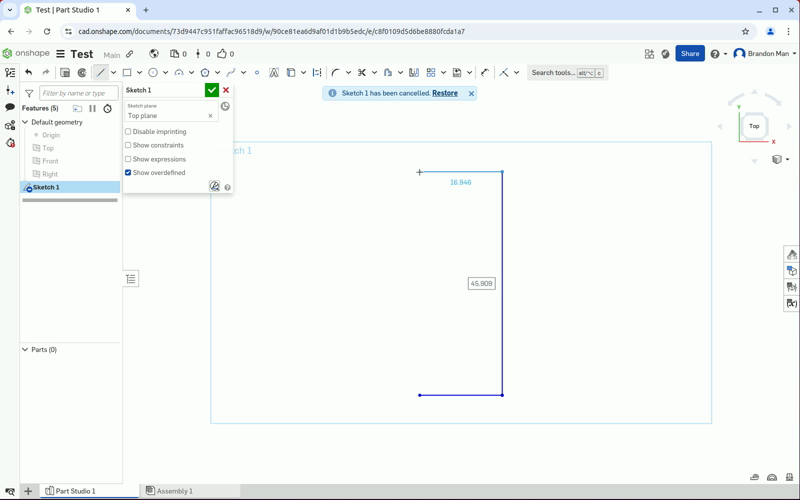
key_down(shift)
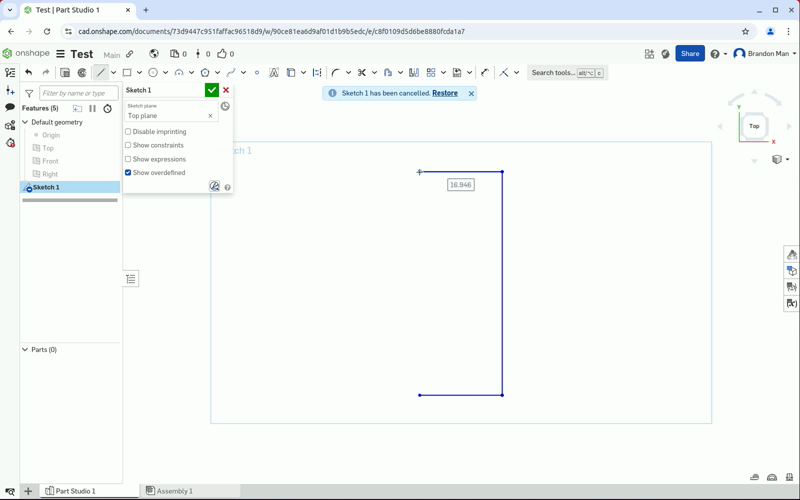
mouse_move(419, 395)
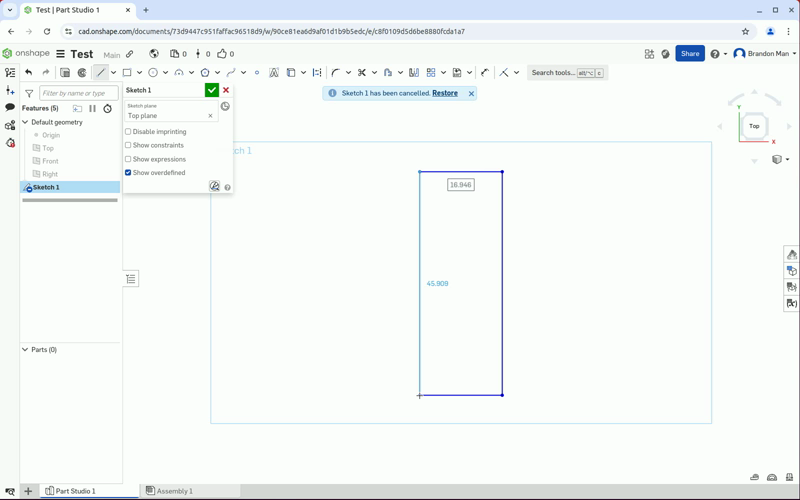
key_up(shift)
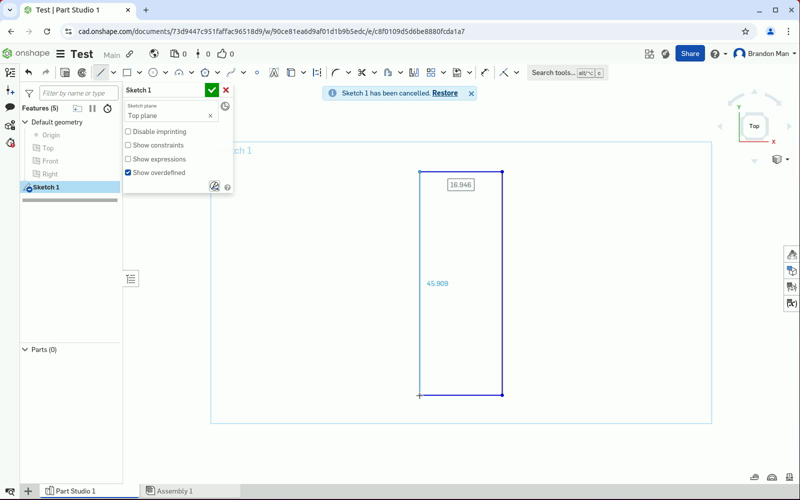
click(419, 395)
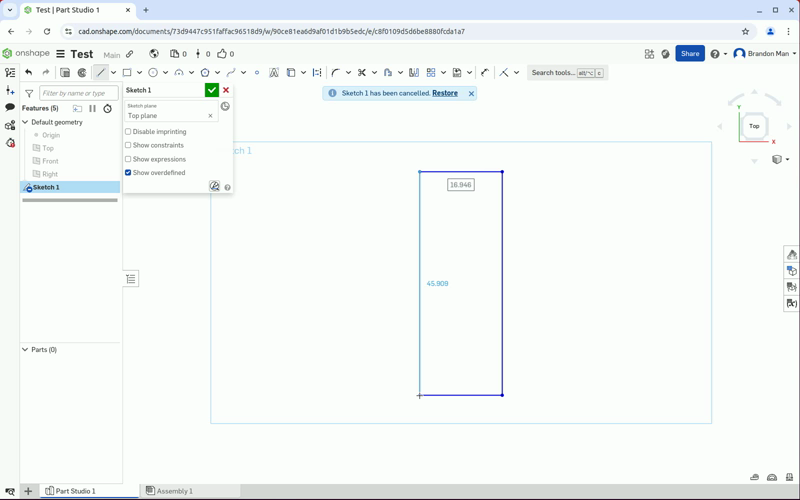
key(esc)
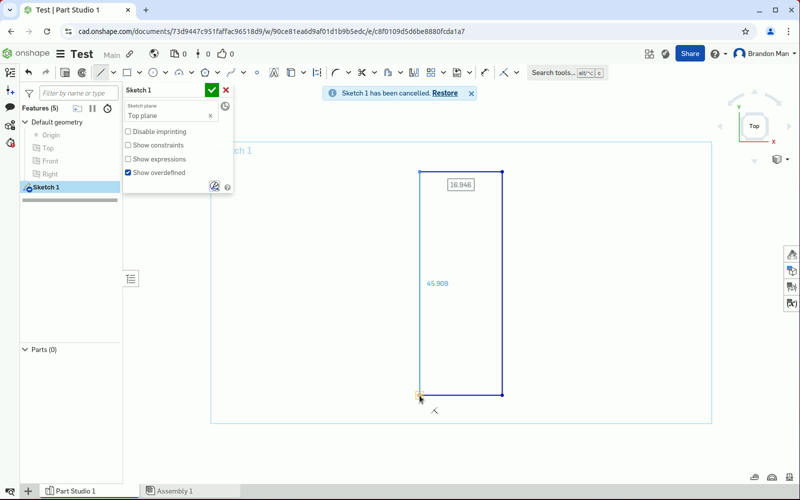
key(l)
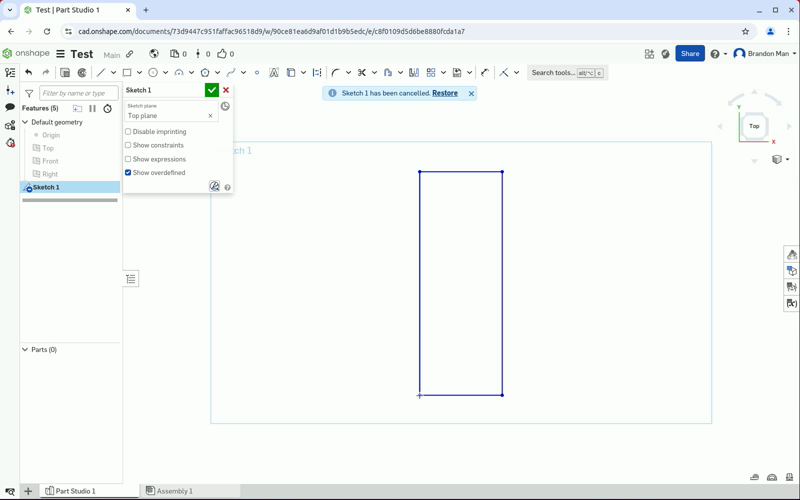
key_down(shift)
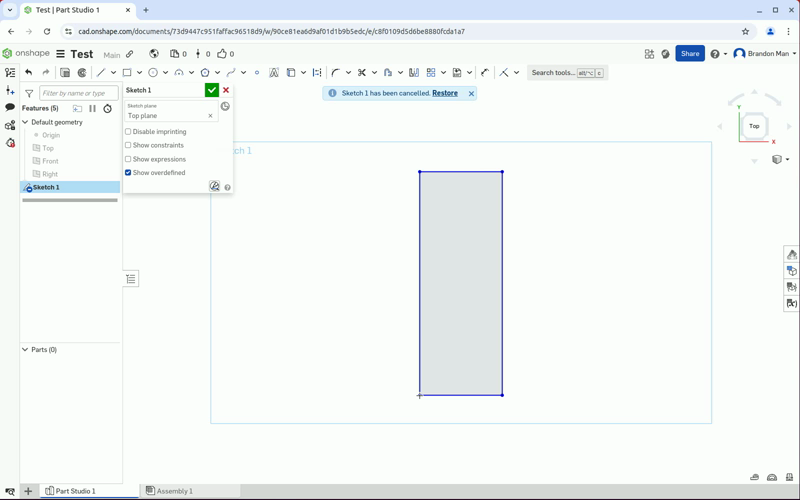
mouse_move(424, 390)
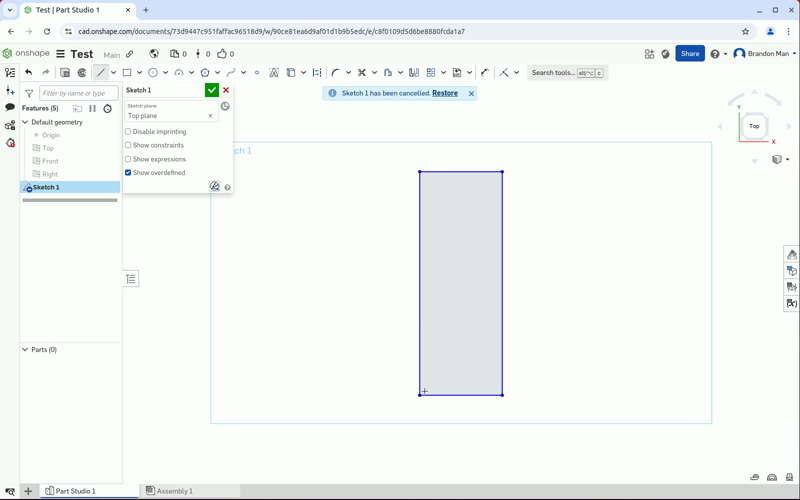
click(424, 390)
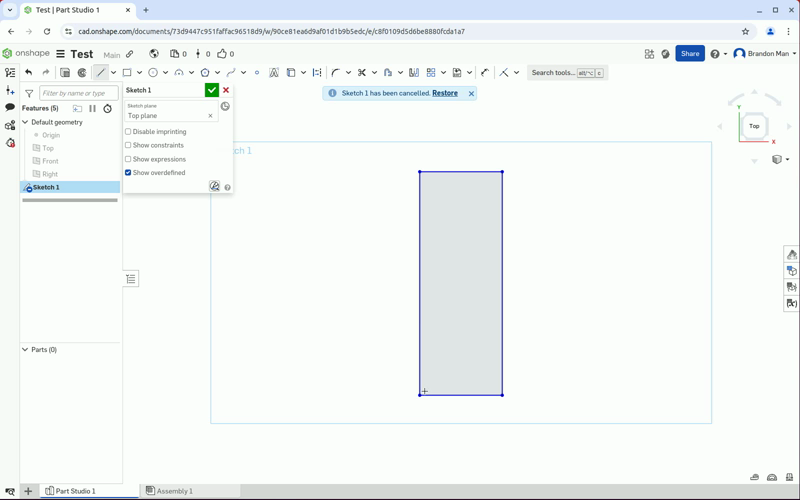
key_up(shift)
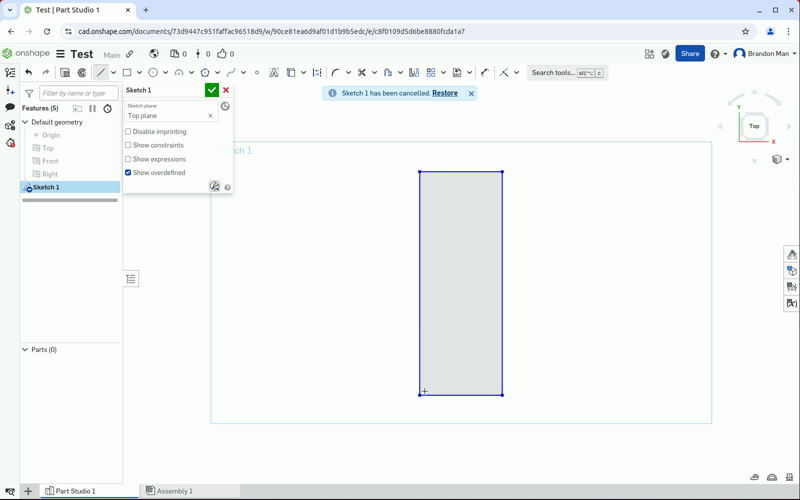
key_down(shift)
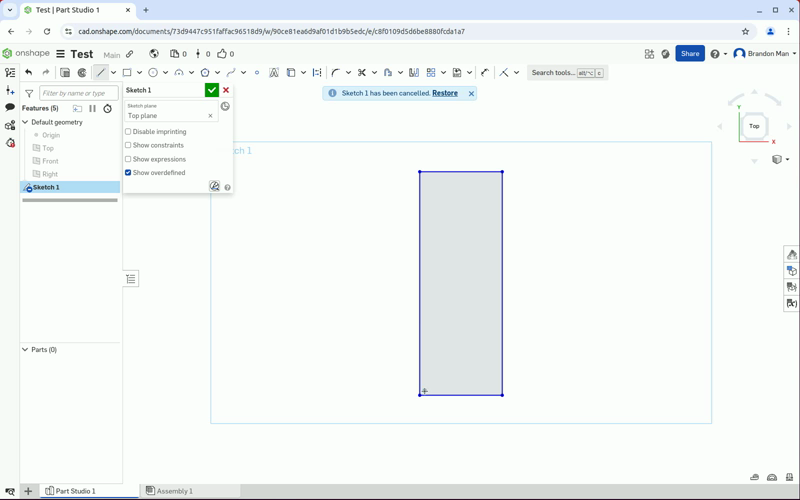
mouse_move(497, 390)
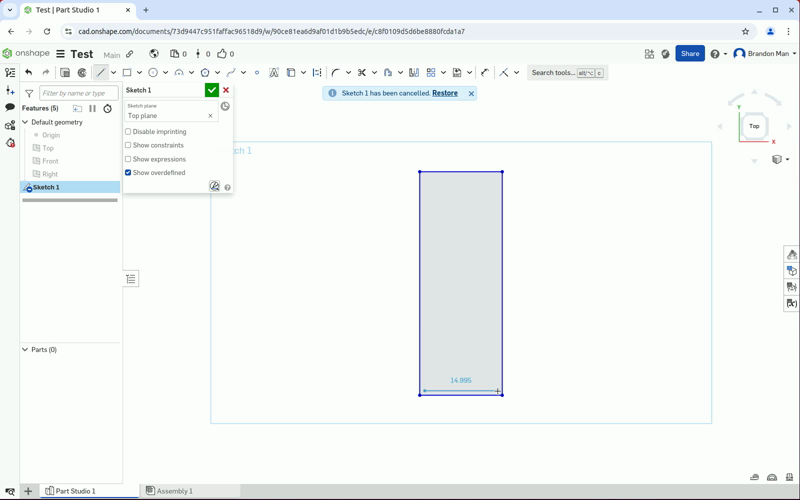
click(497, 390)
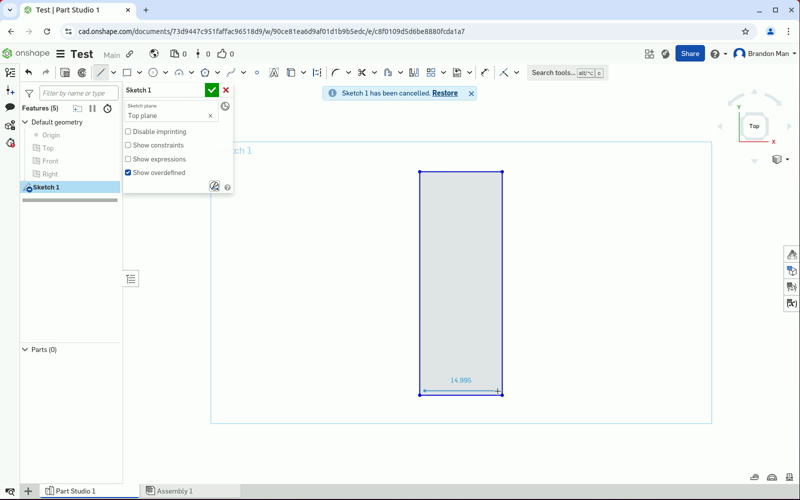
key_up(shift)
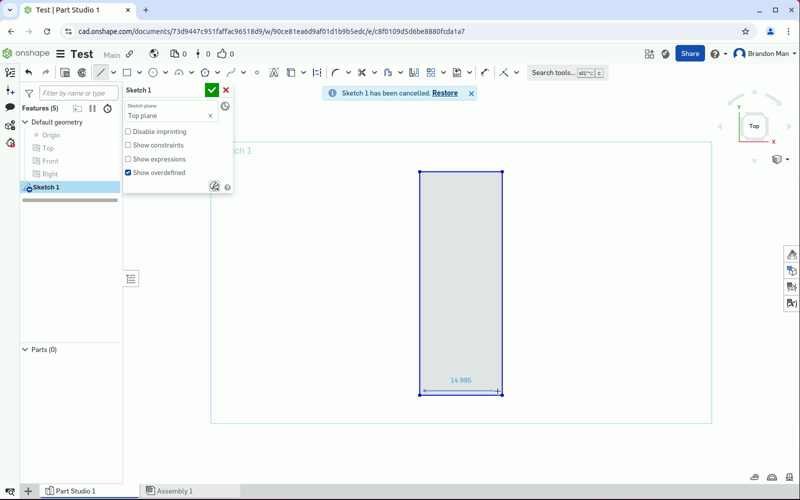
key_down(shift)
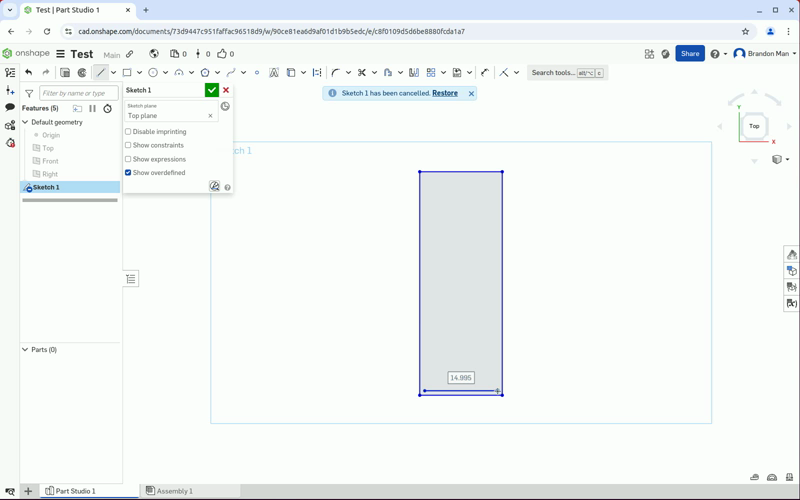
mouse_move(497, 176)
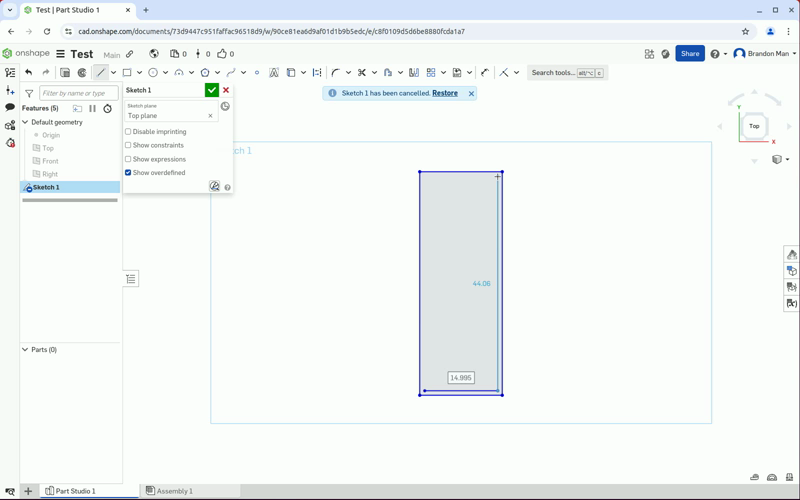
click(497, 176)
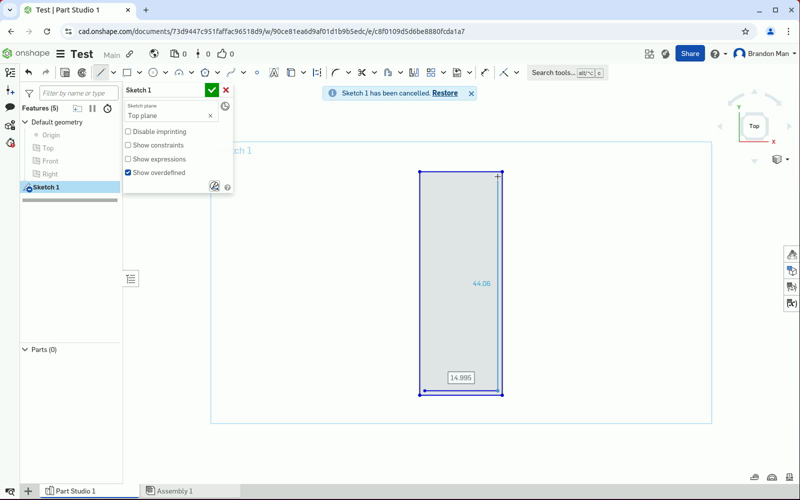
key_up(shift)
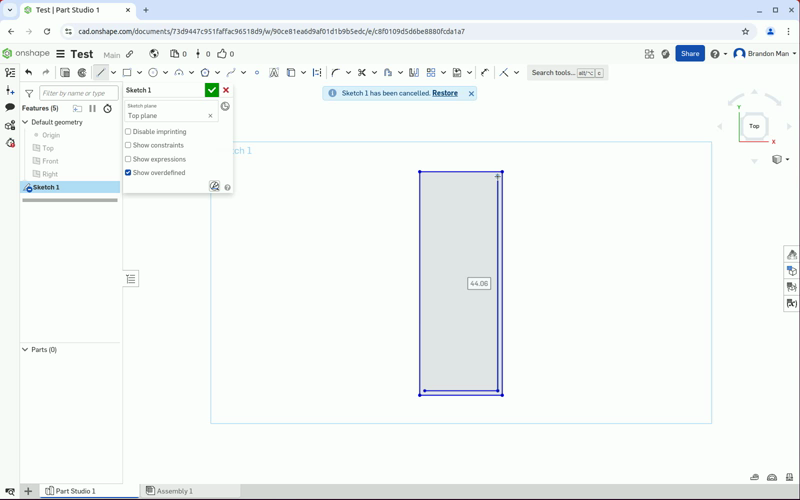
key_down(shift)
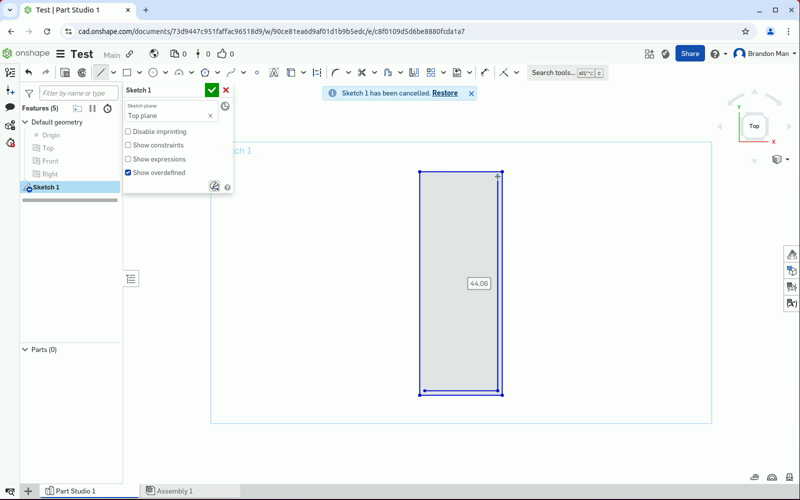
mouse_move(424, 176)
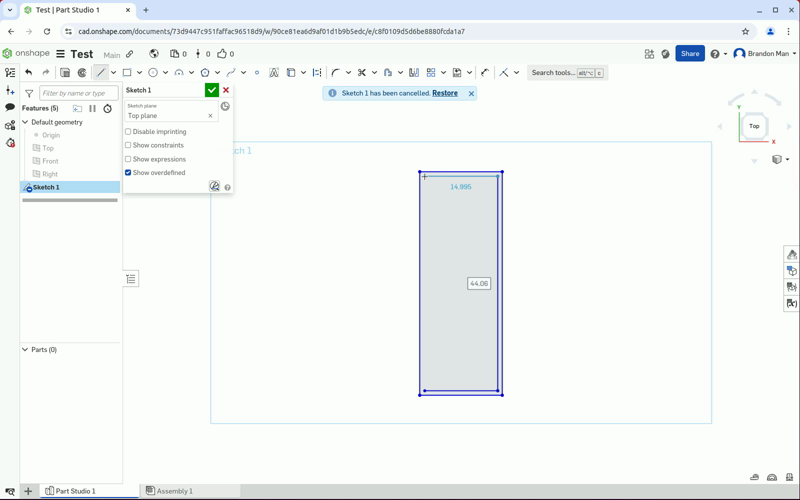
click(424, 176)
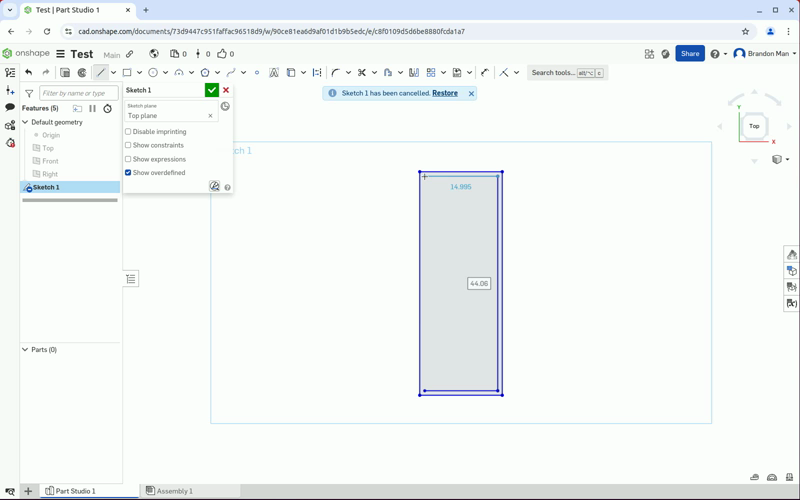
key_up(shift)
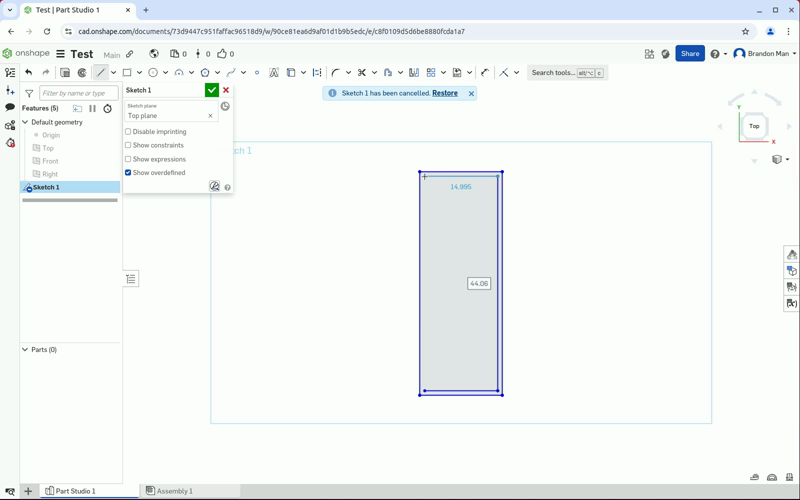
key_down(shift)
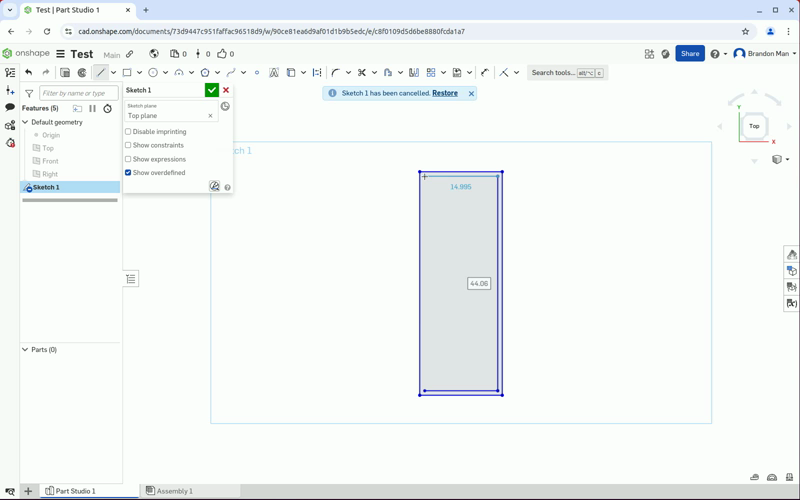
mouse_move(424, 390)
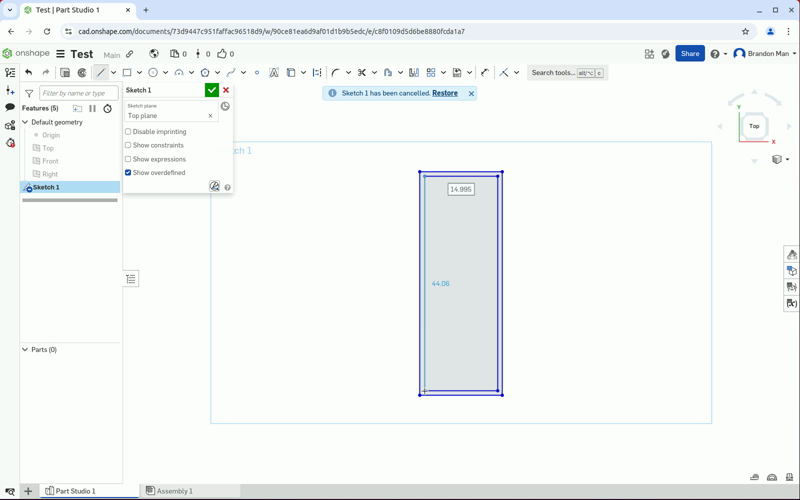
key_up(shift)
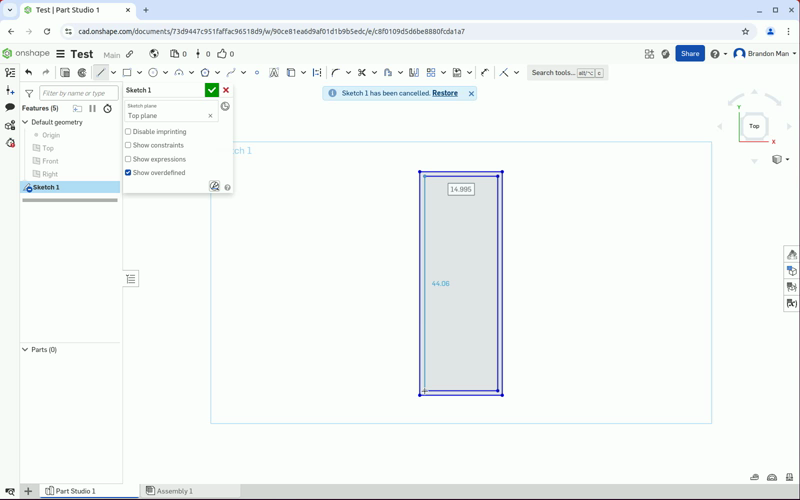
click(424, 390)
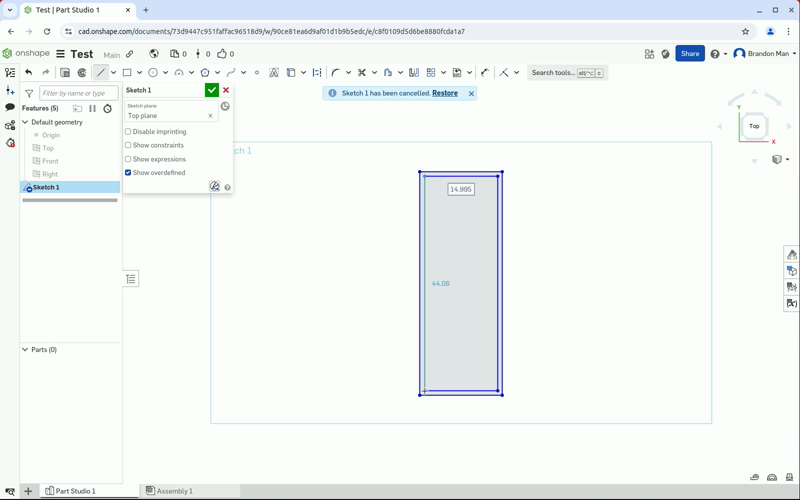
key(esc)
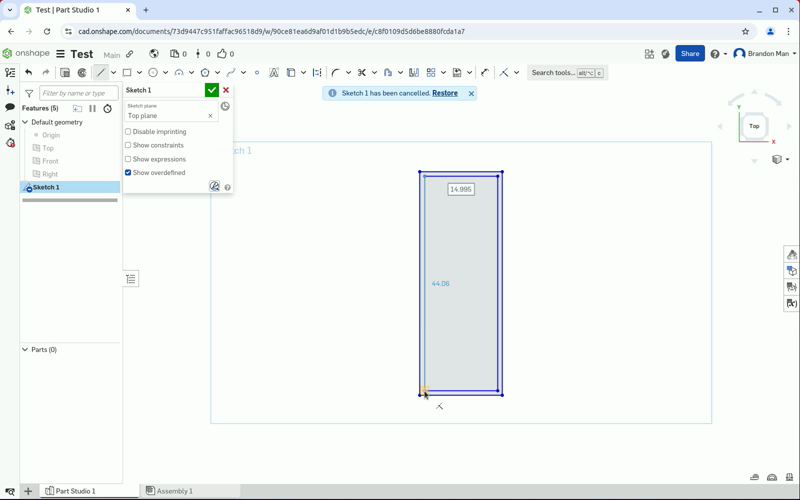
mouse_move(500, 379)
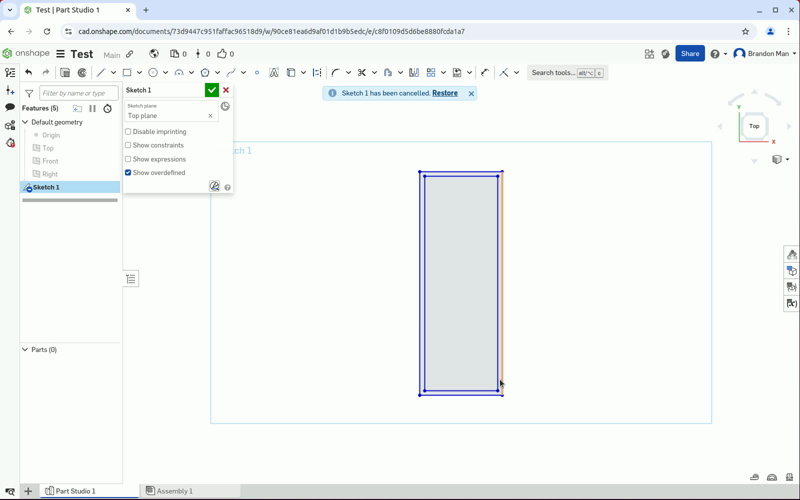
click(500, 379)
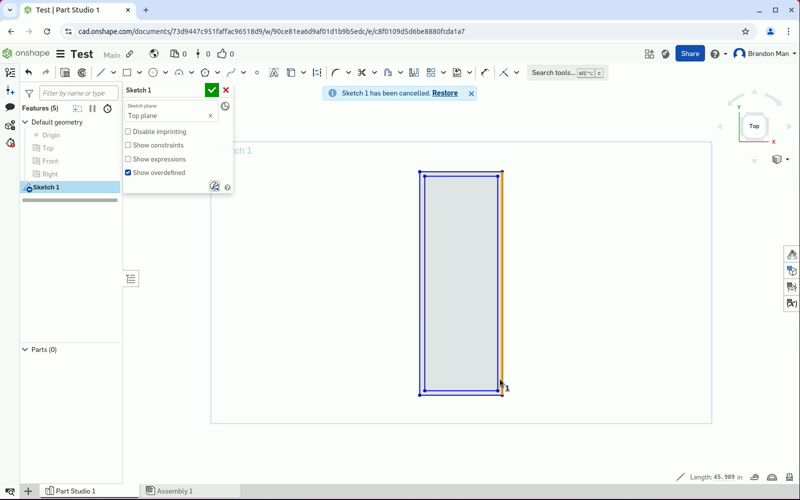
mouse_move(73, 352)
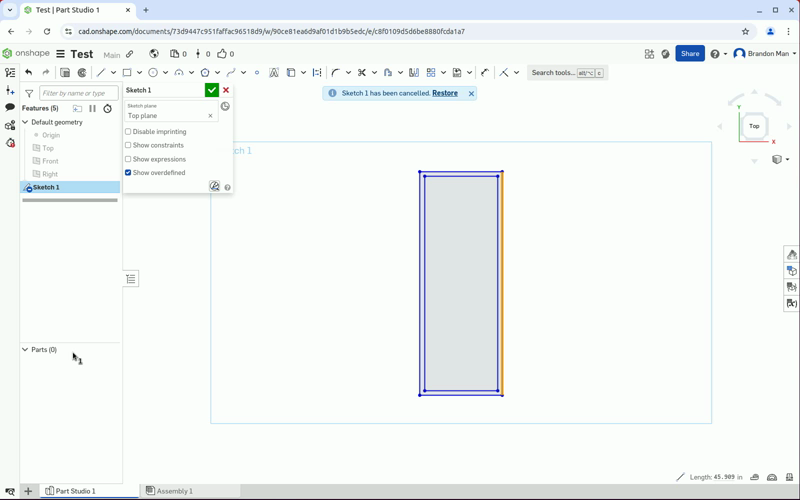
key(shift+y)
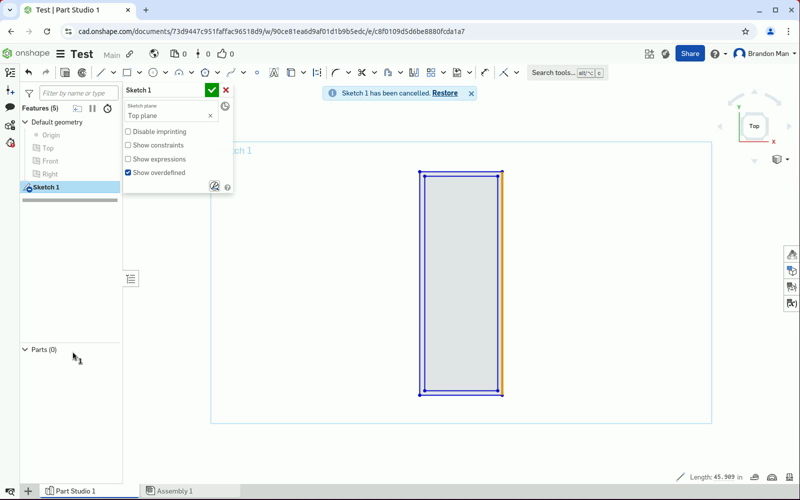
key(shift+e)
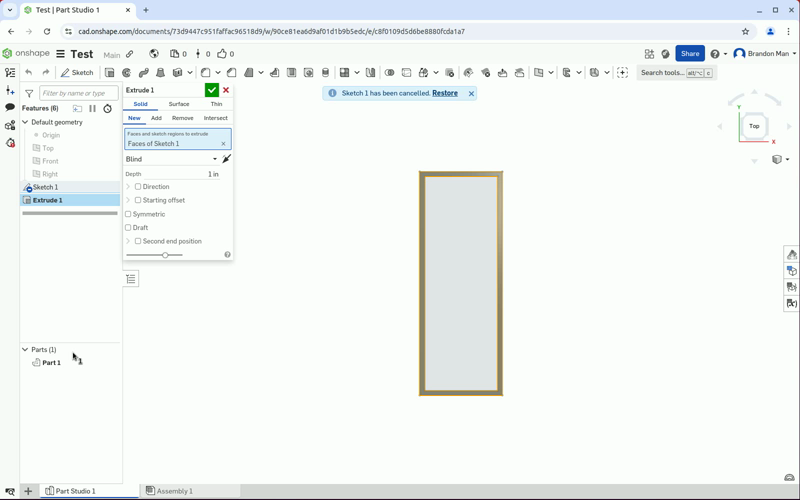
mouse_move(143, 106)
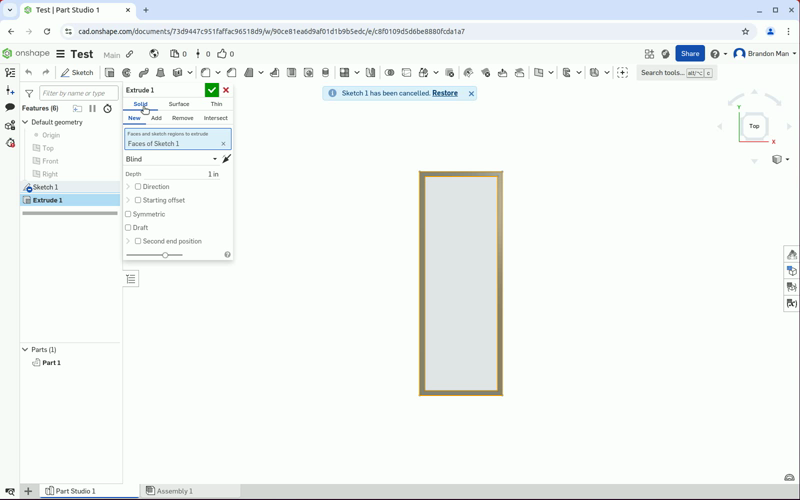
click(143, 106)
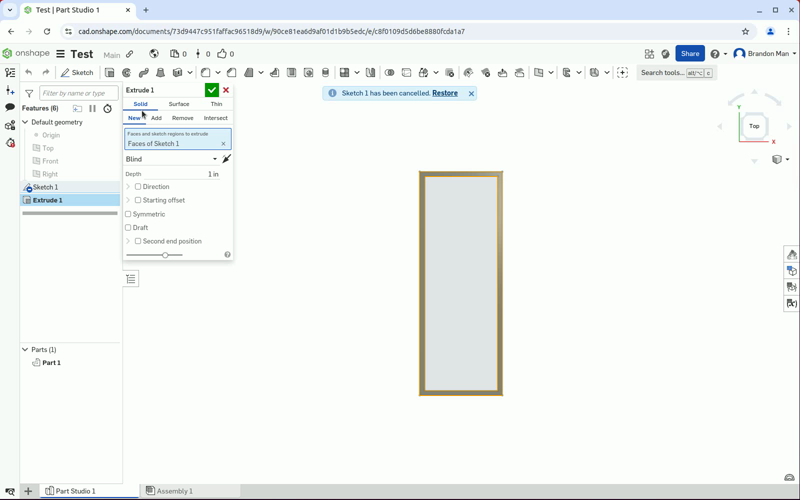
mouse_move(137, 120)
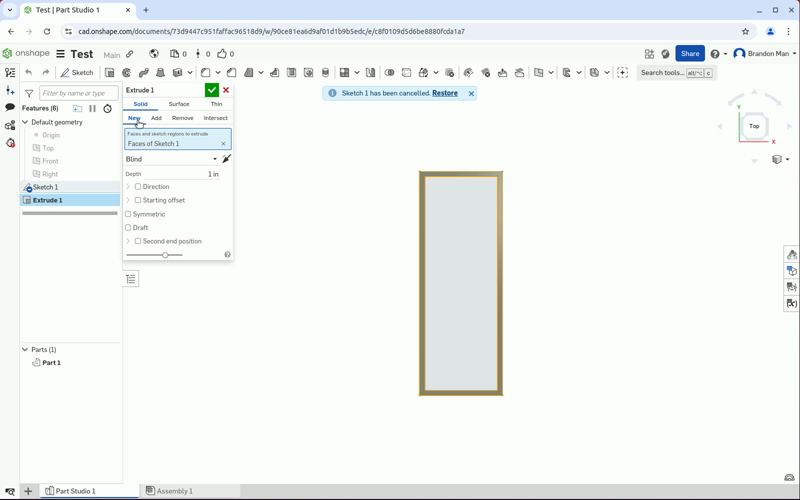
click(137, 120)
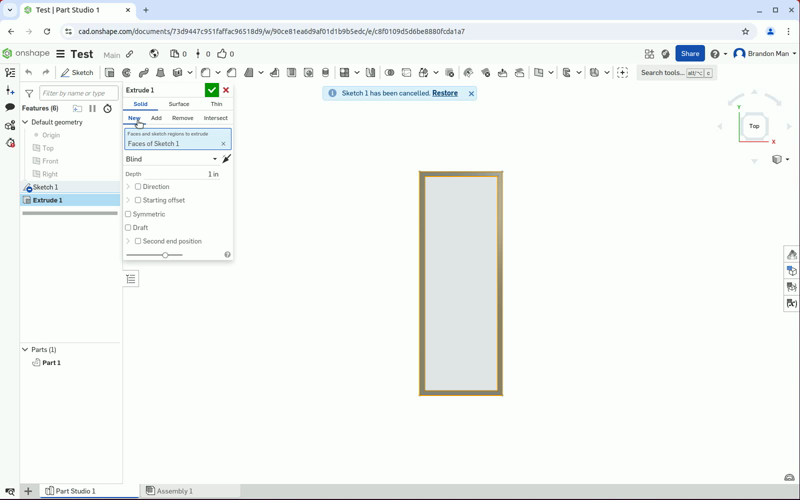
key(tab, 4)
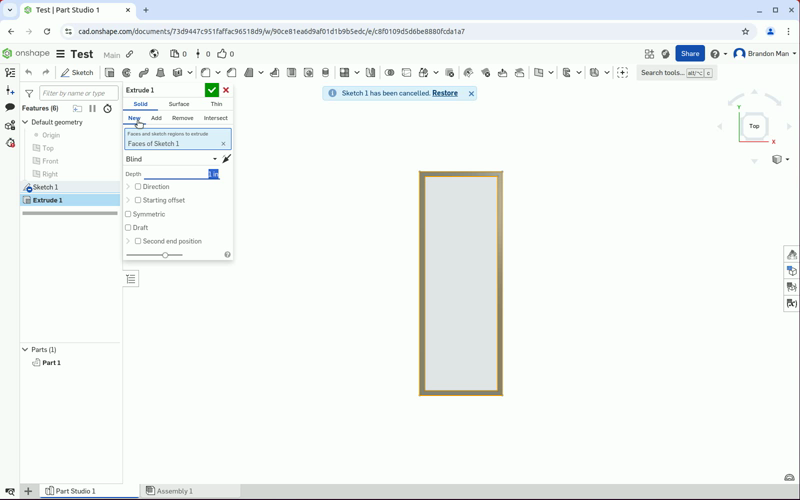
text(0.963)
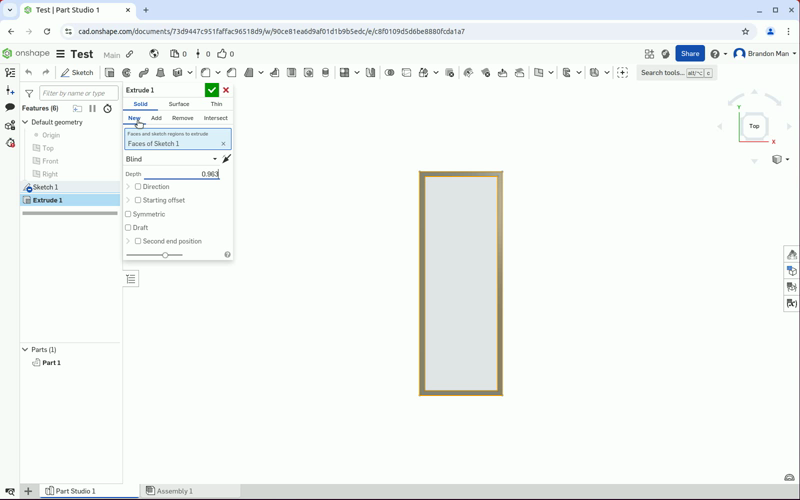
key(enter)
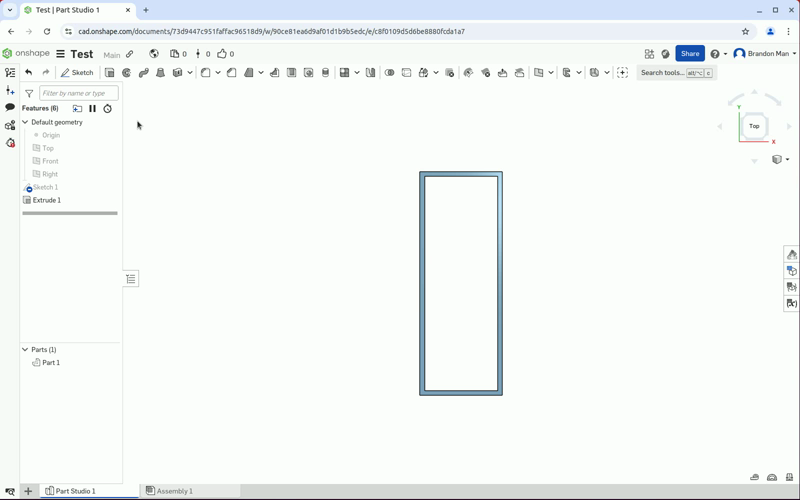
key(shift+h)
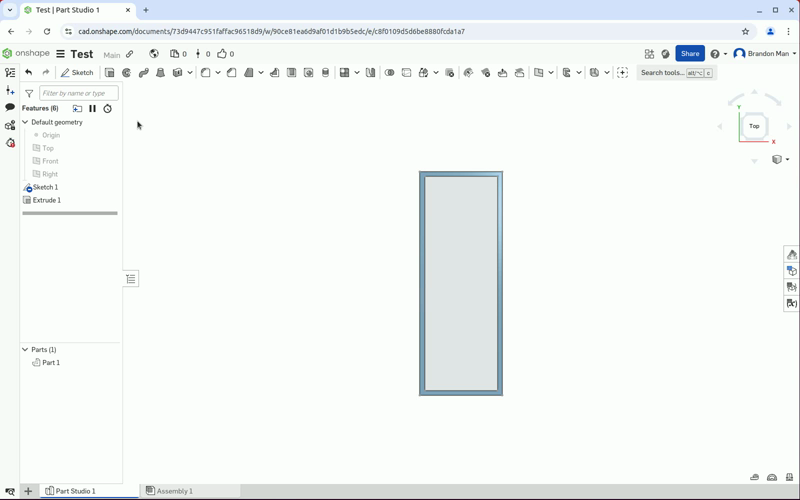
key(shift+h)
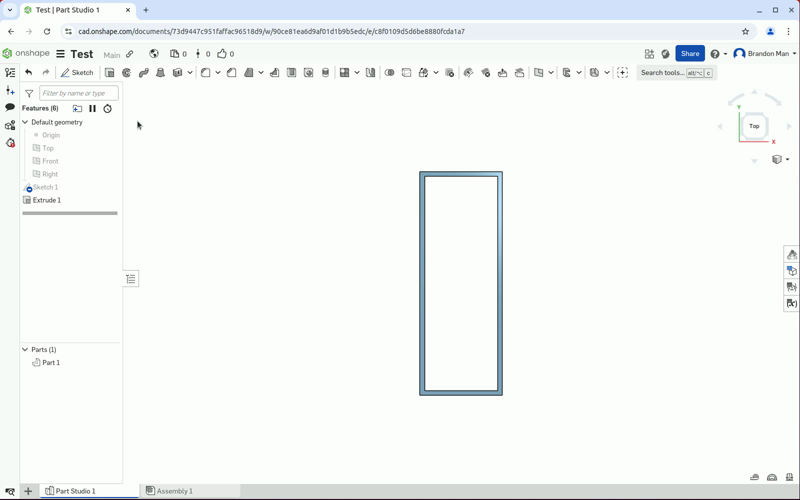
mouse_move(73, 189)
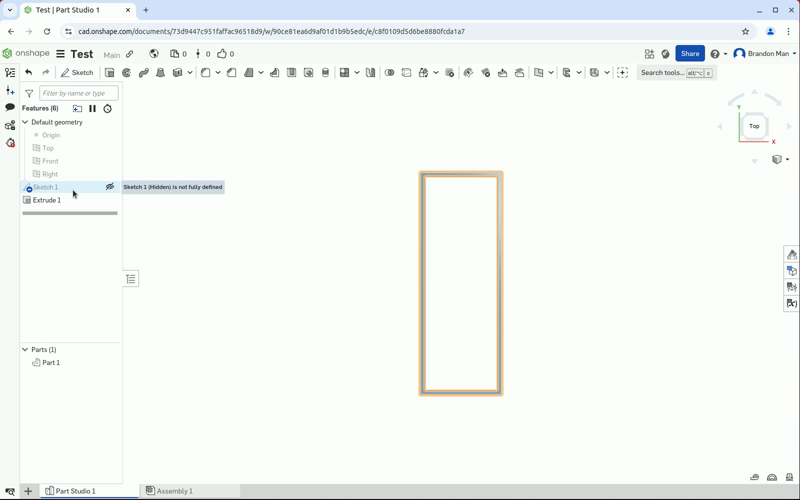
click(73, 189)
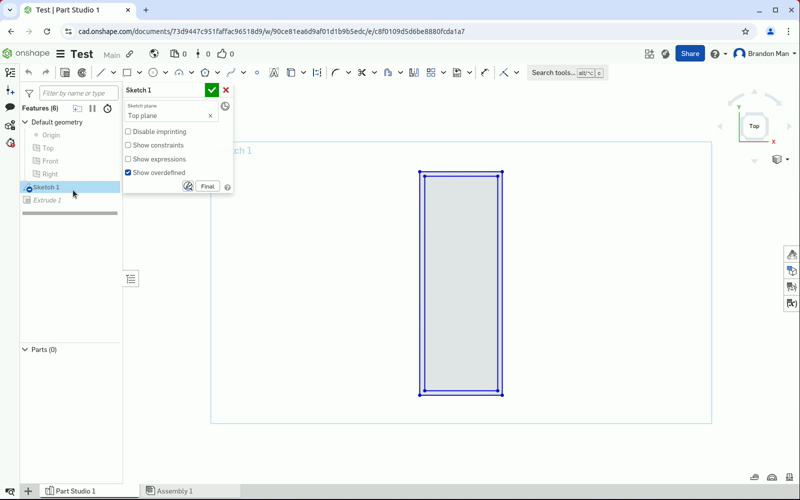
mouse_move(229, 92)
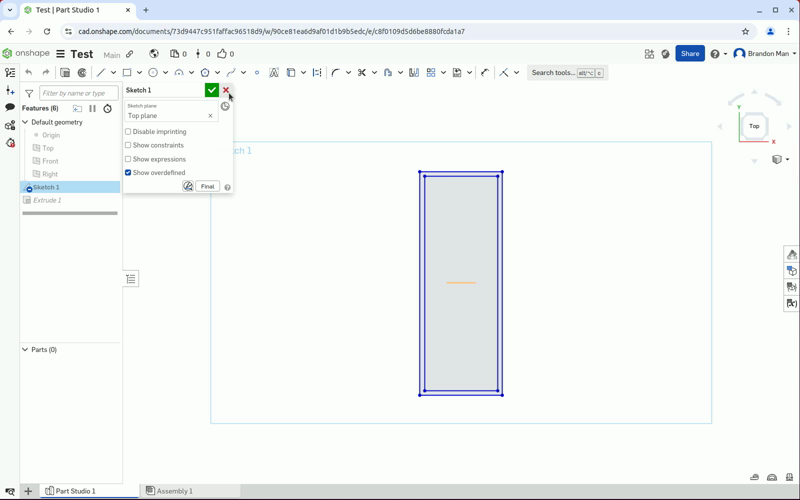
click(229, 92)
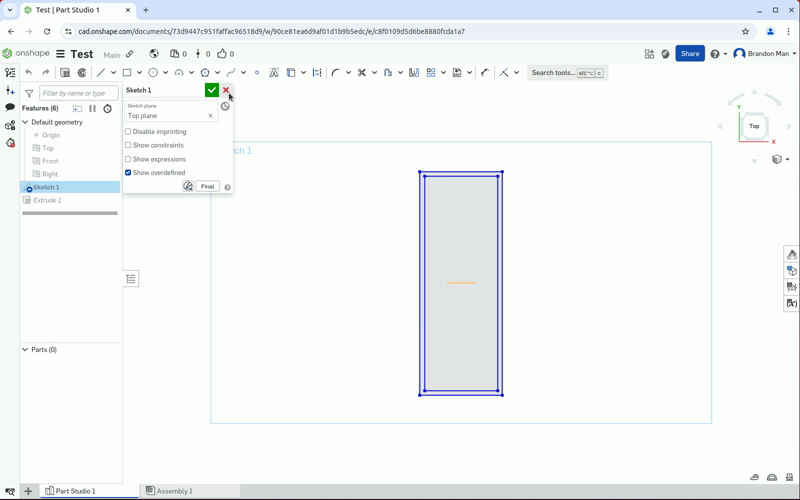
key(shift+s)
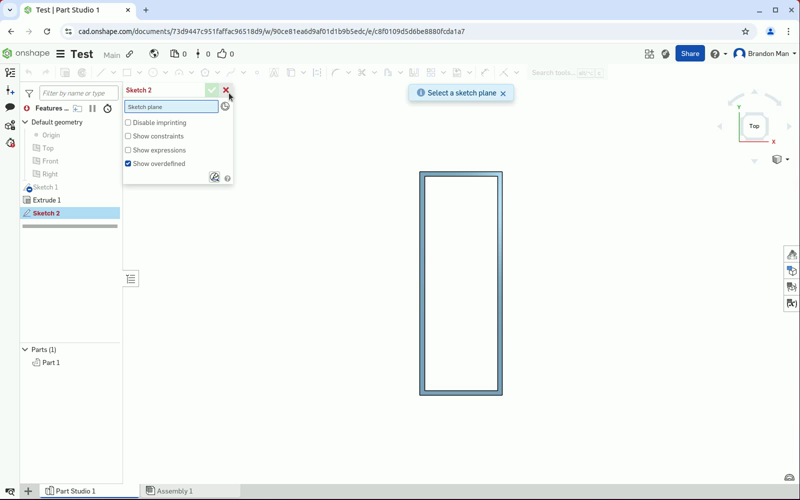
mouse_move(73, 150)
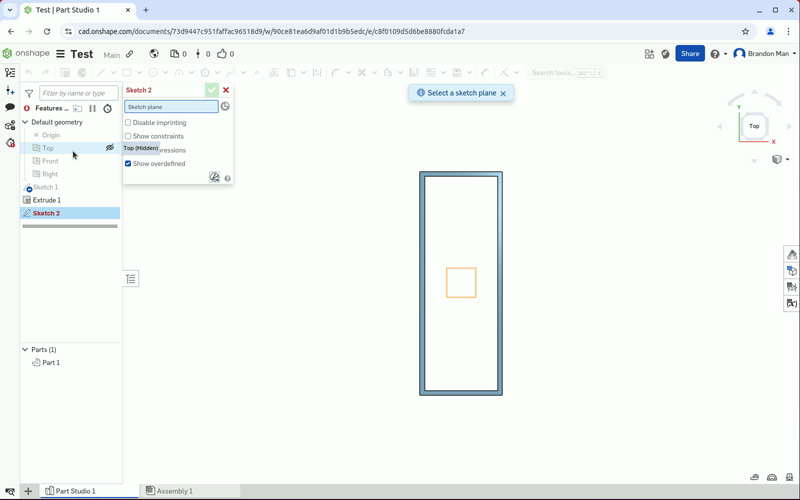
click(73, 150)
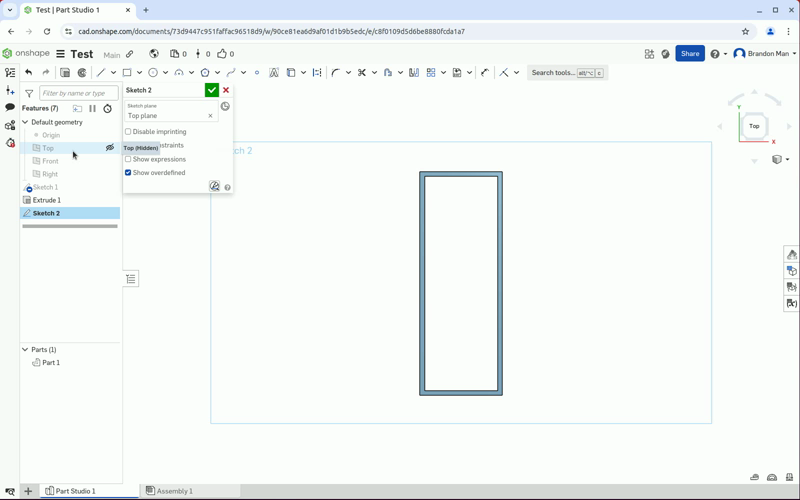
mouse_move(73, 352)
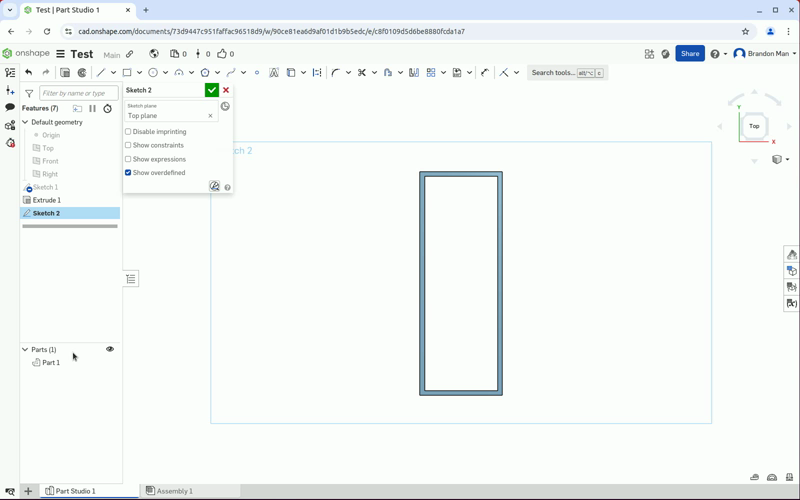
key(y)
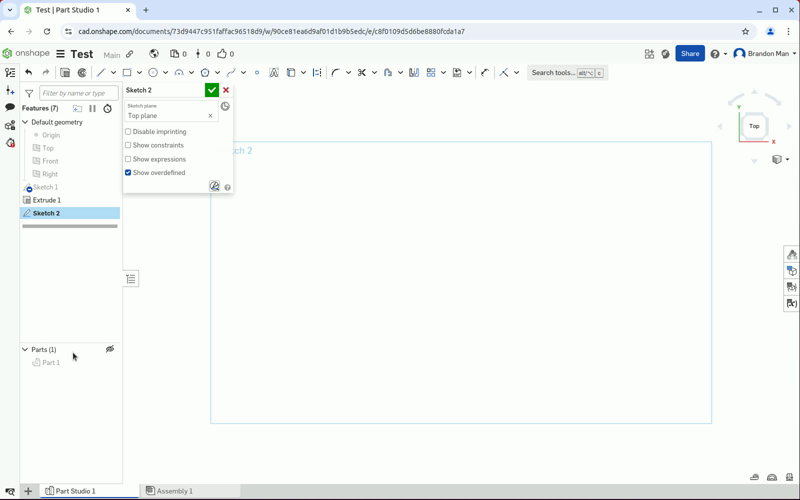
key(l)
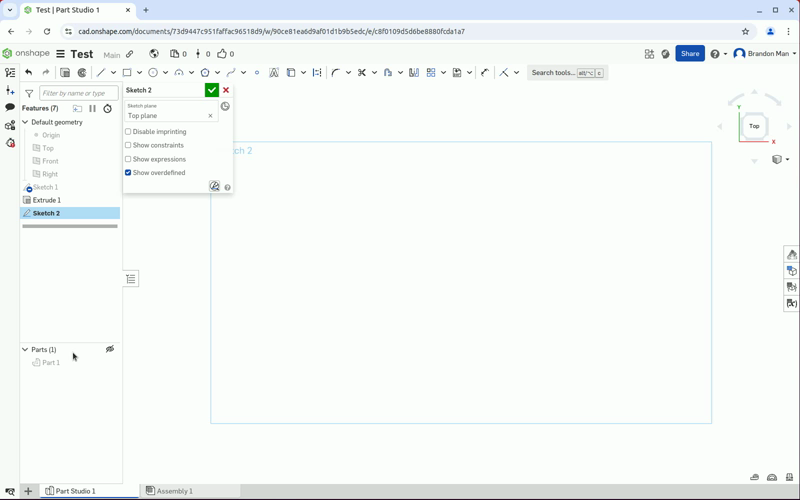
key_down(shift)
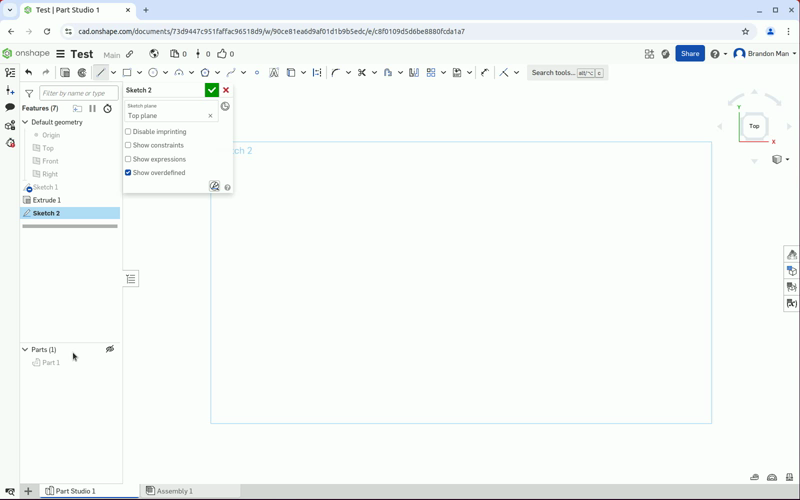
mouse_move(424, 390)
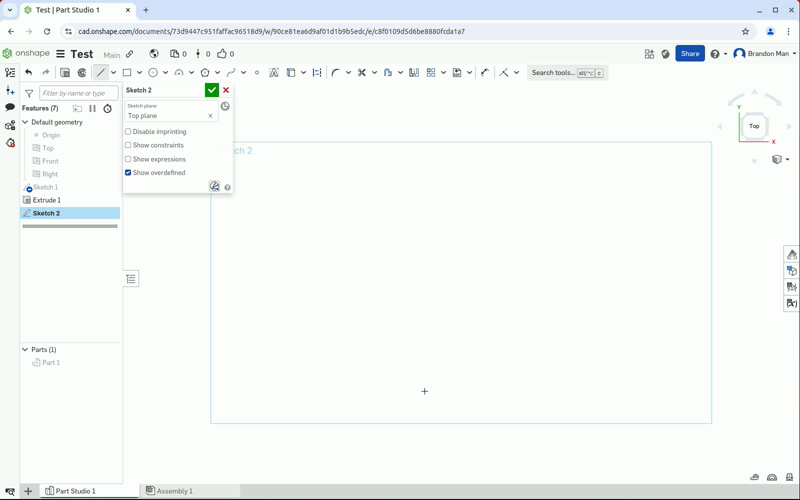
click(424, 390)
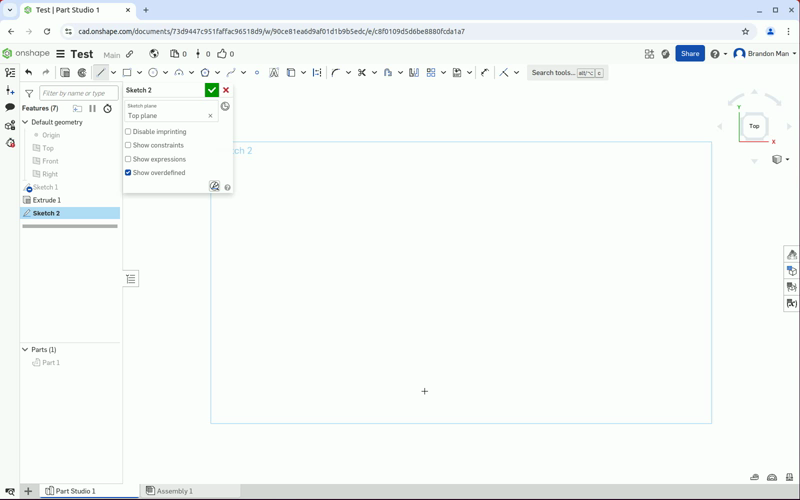
key_up(shift)
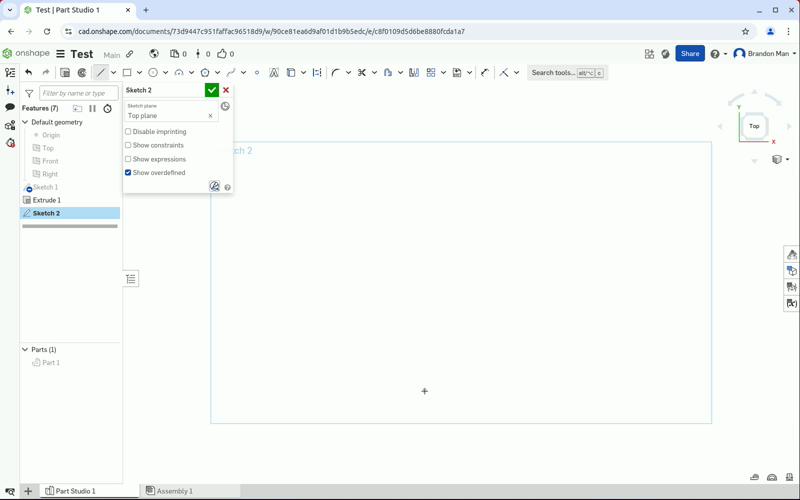
key_down(shift)
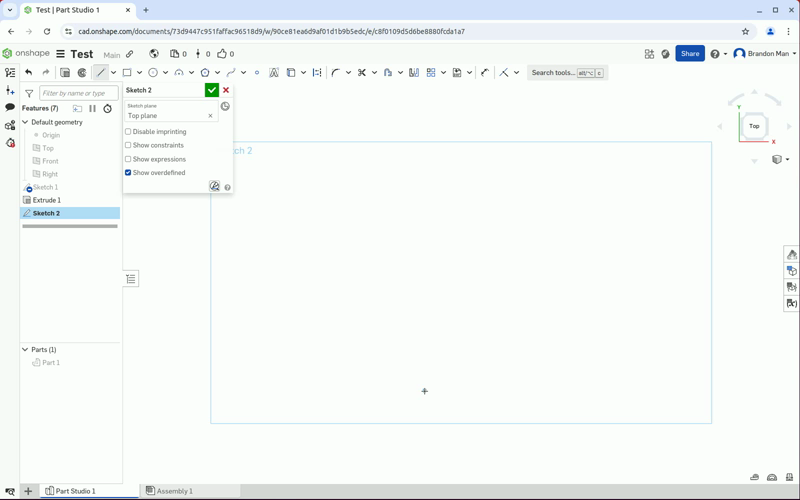
mouse_move(496, 390)
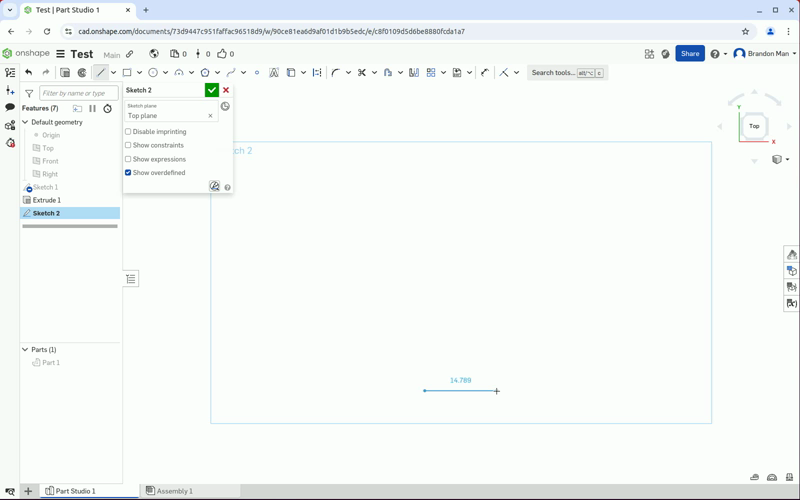
click(496, 390)
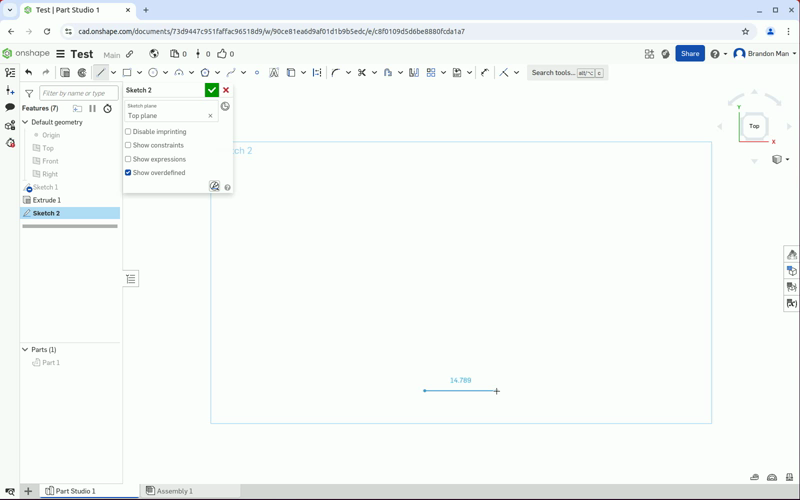
key_up(shift)
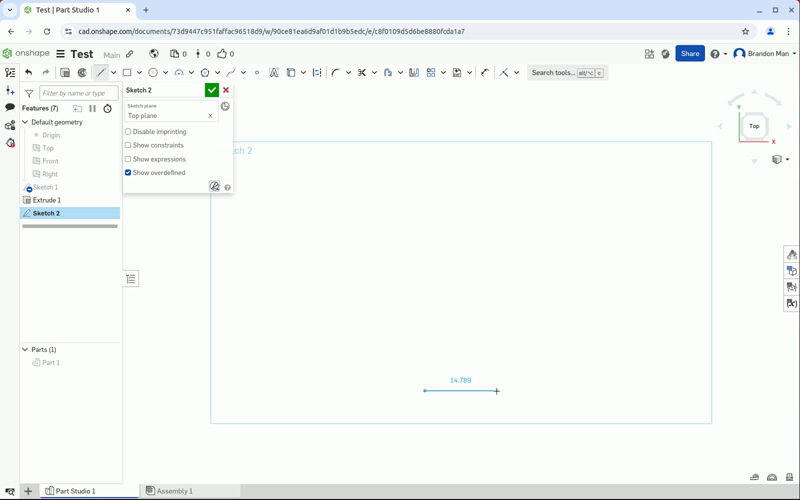
key_down(shift)
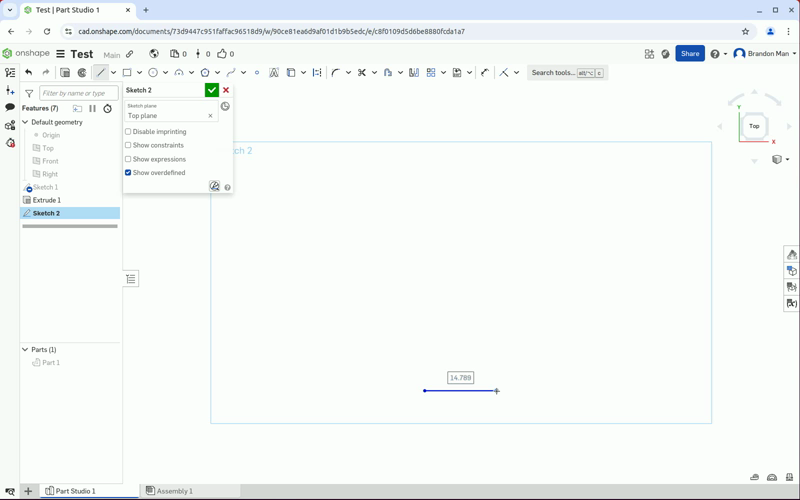
mouse_move(496, 177)
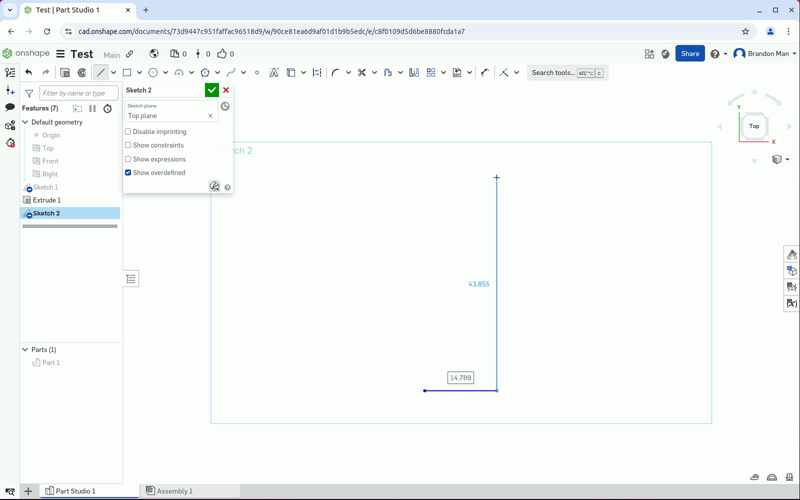
click(496, 177)
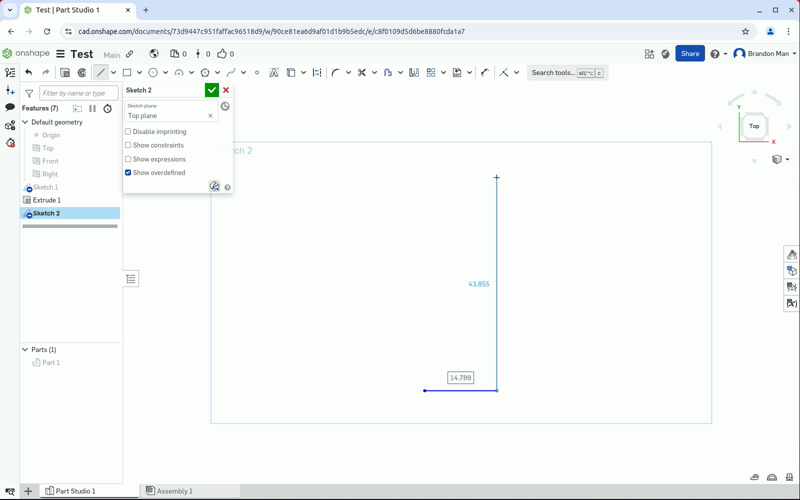
key_up(shift)
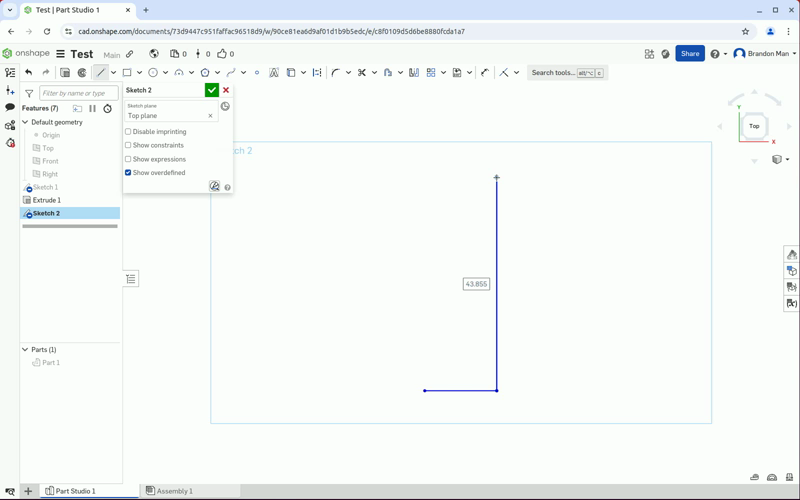
key_down(shift)
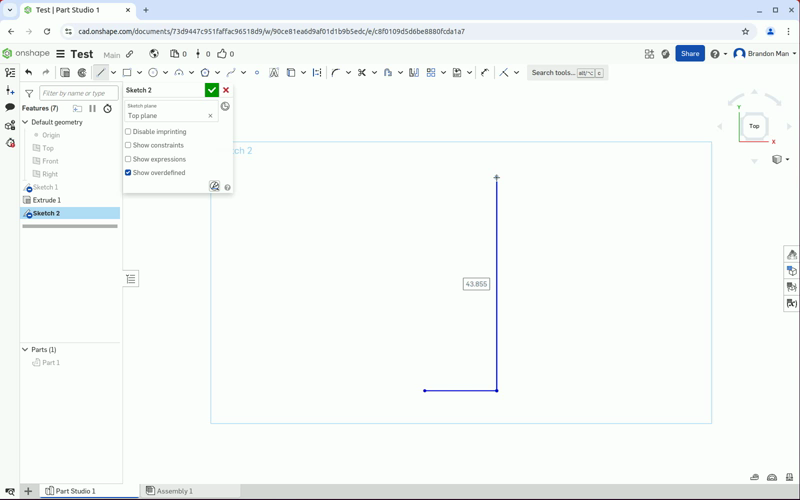
mouse_move(424, 177)
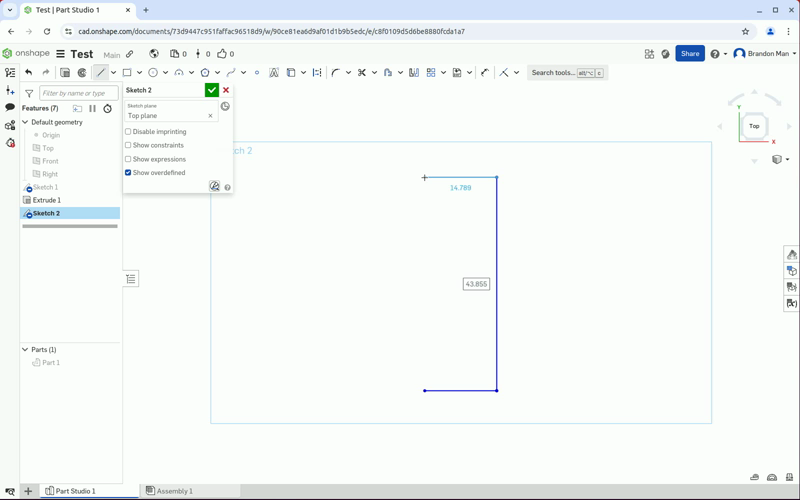
click(424, 177)
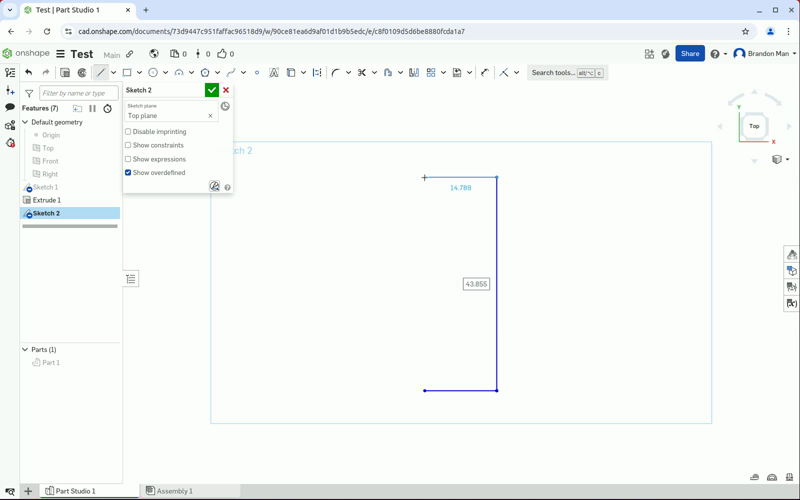
key_up(shift)
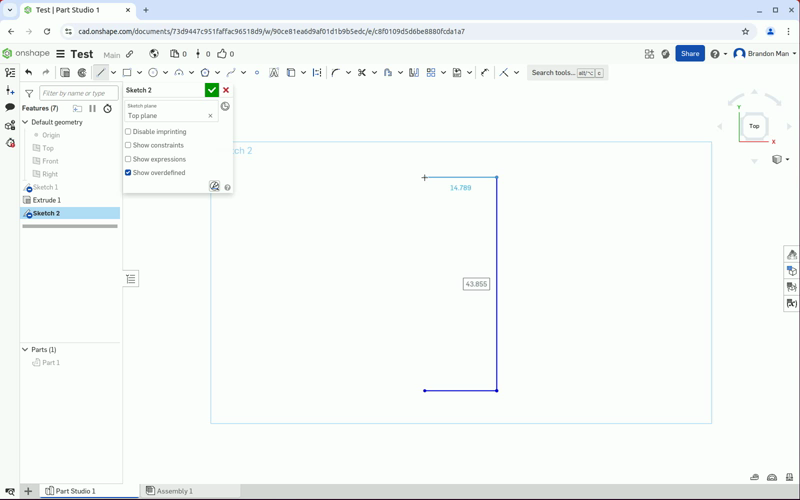
key_down(shift)
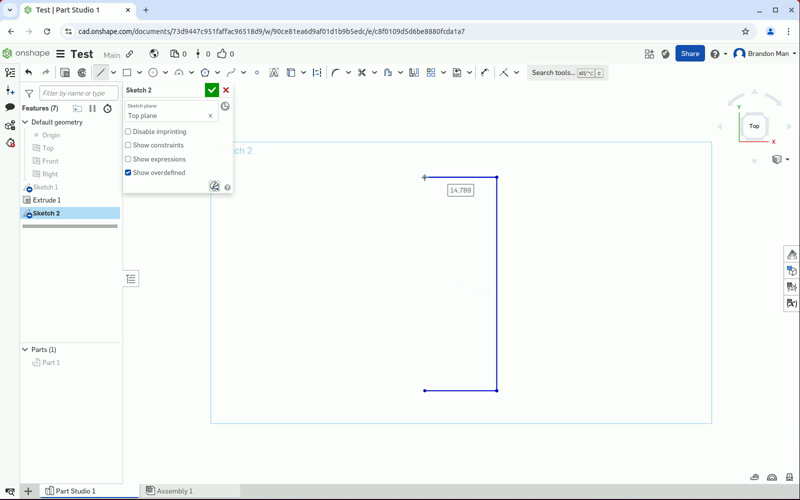
mouse_move(424, 390)
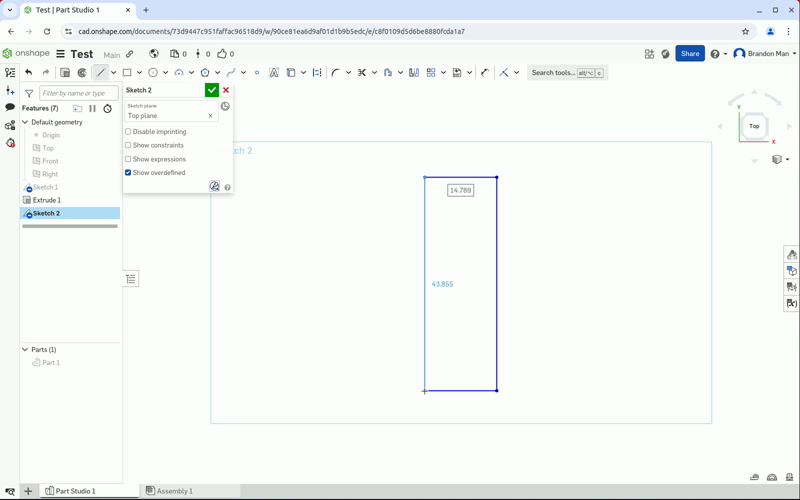
key_up(shift)
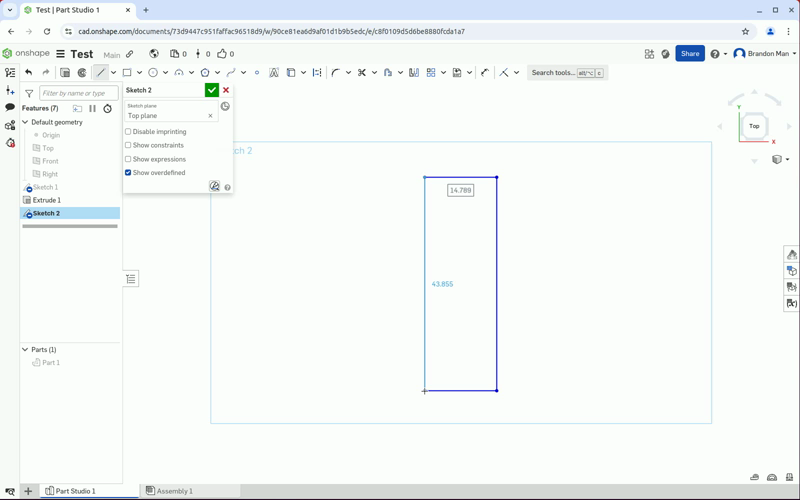
click(424, 390)
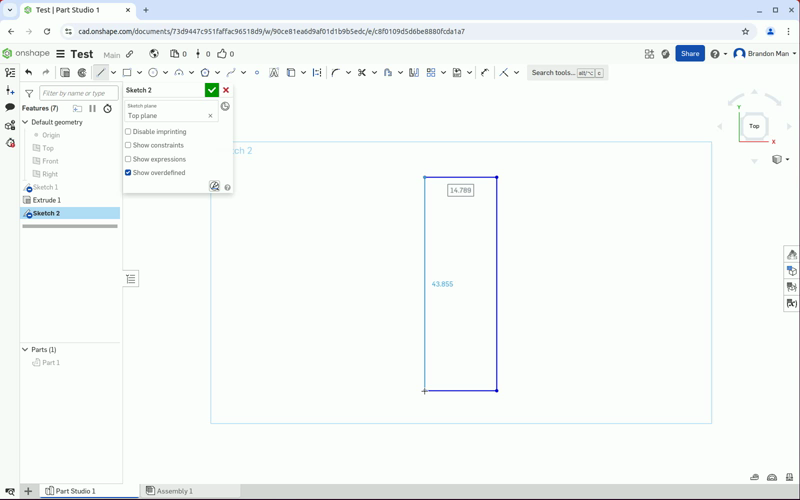
key(esc)
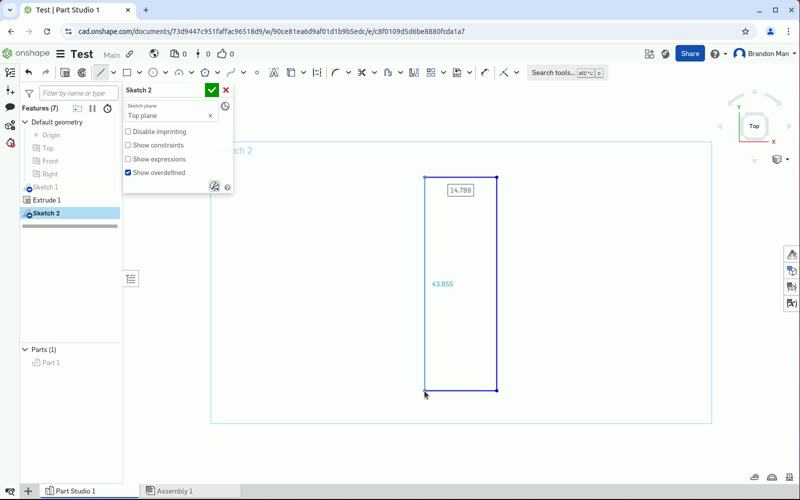
key(c)
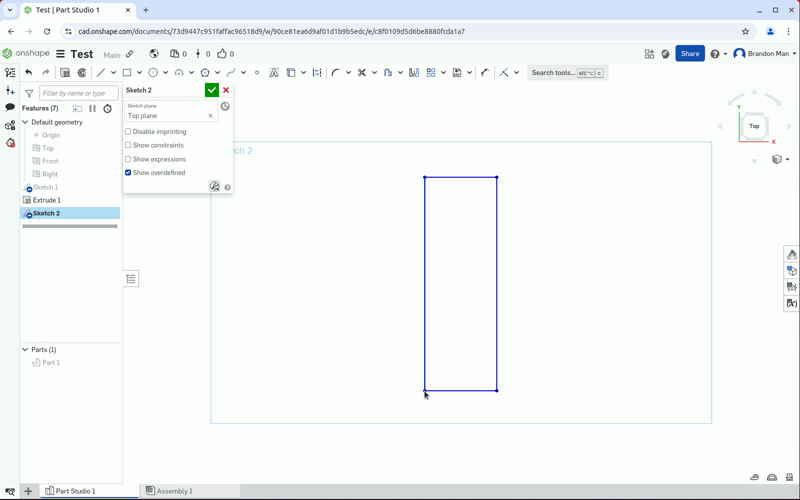
key_down(shift)
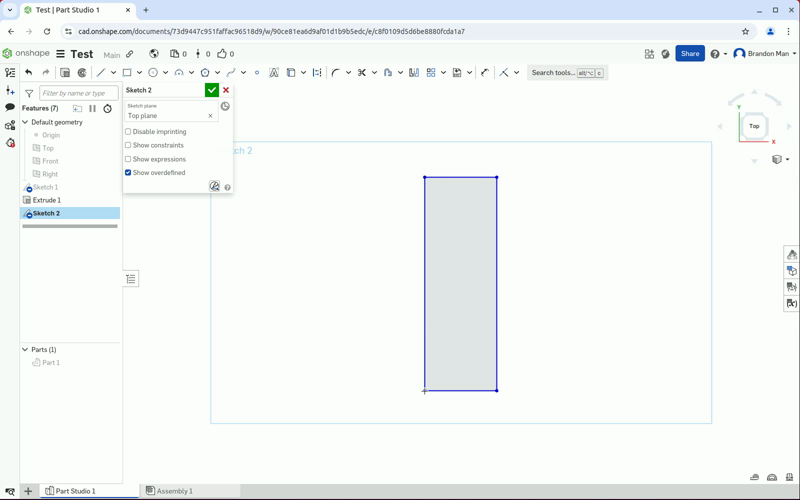
mouse_move(444, 325)
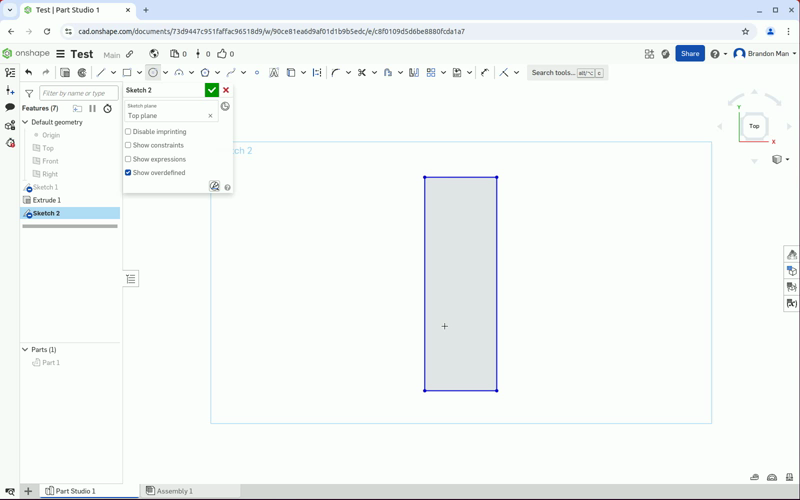
click(444, 325)
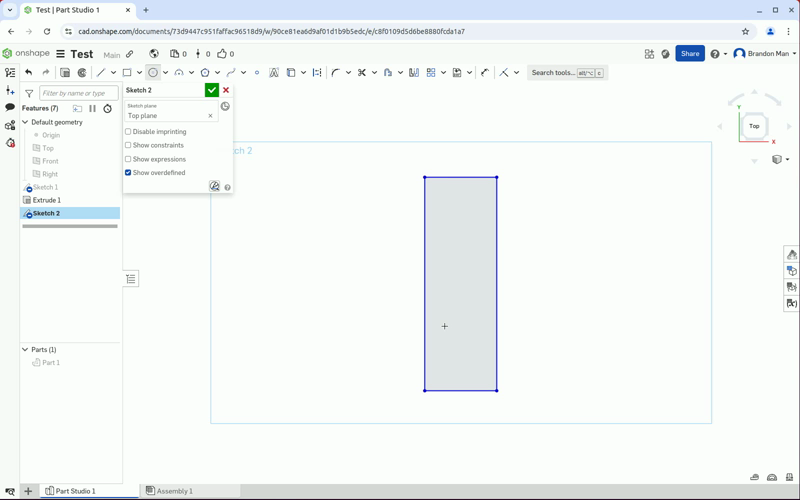
key_up(shift)
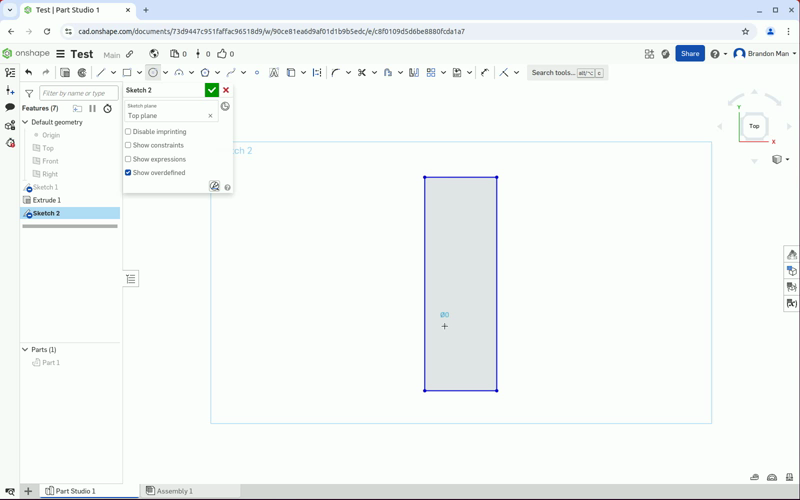
mouse_move(446, 325)
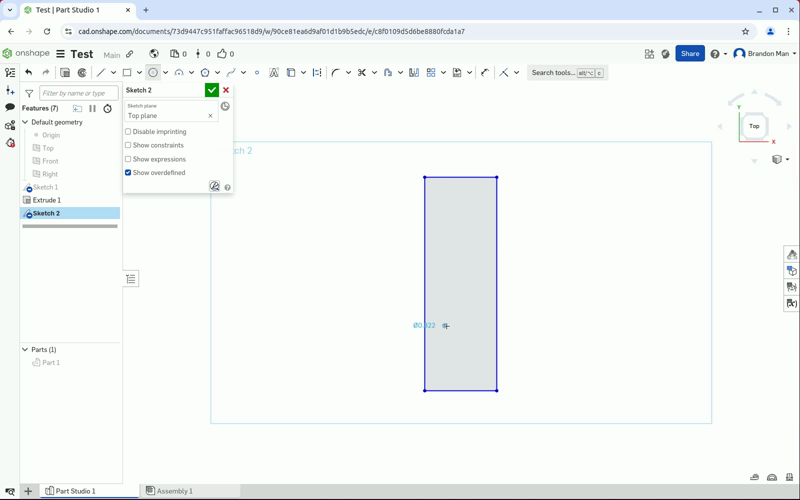
scroll(6)
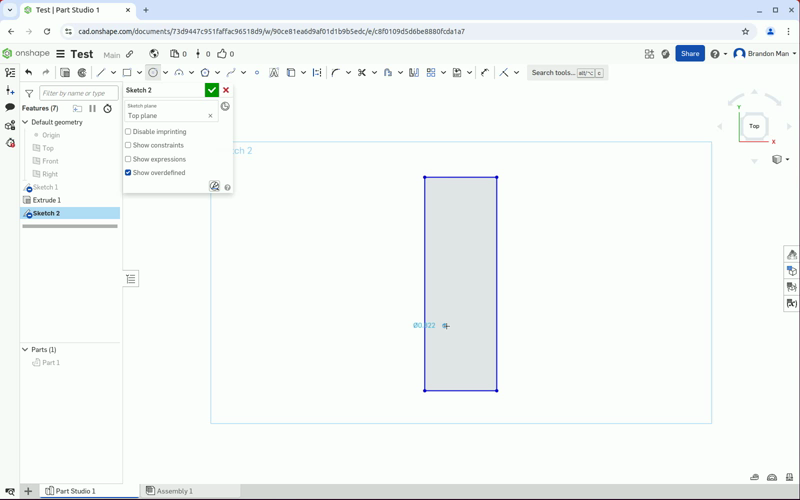
scroll(6)
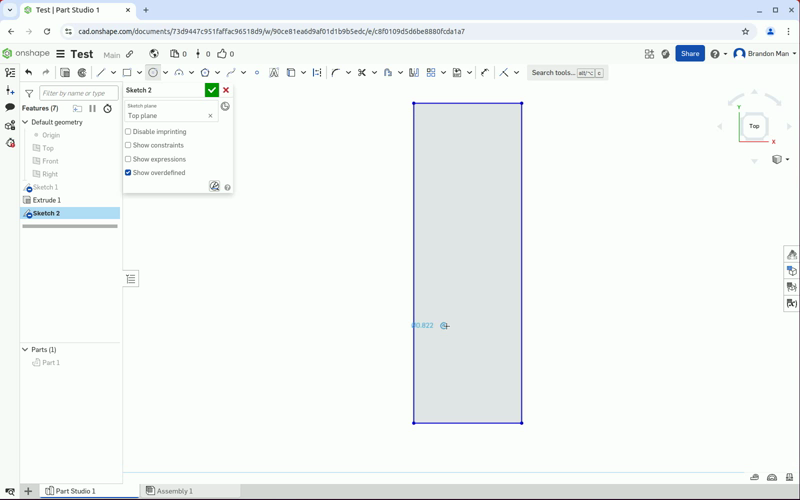
scroll(6)
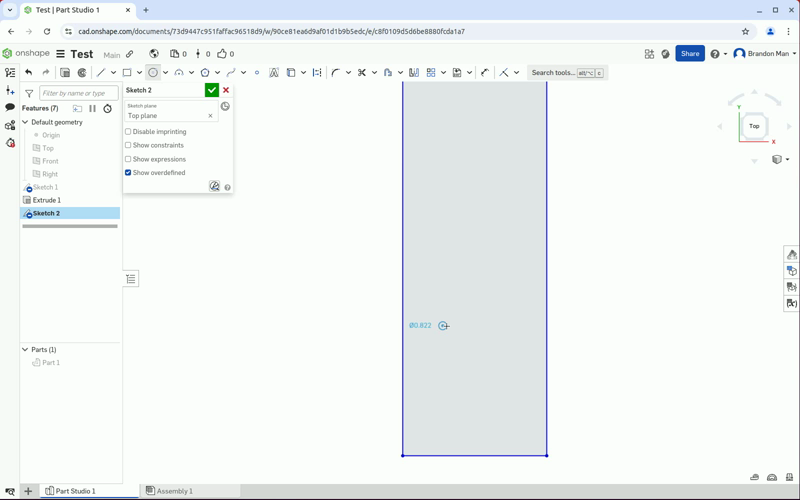
scroll(6)
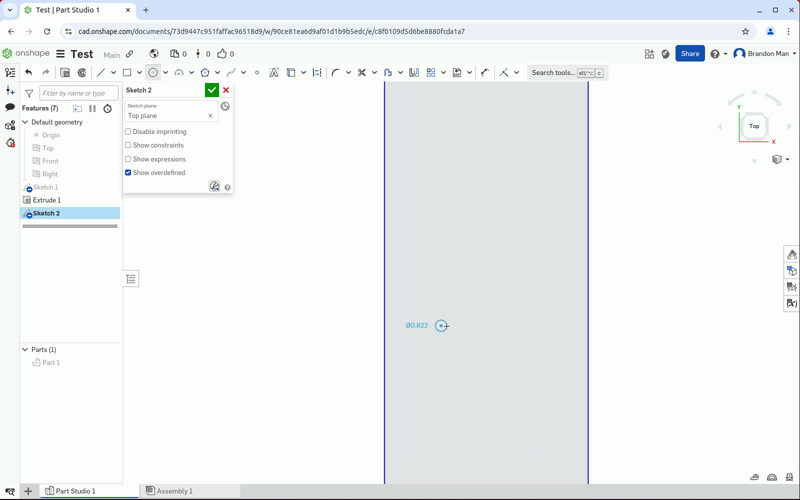
scroll(6)
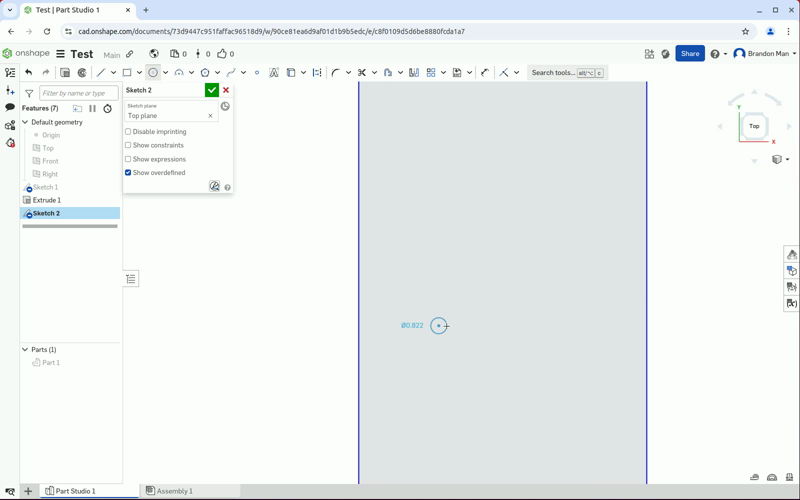
scroll(6)
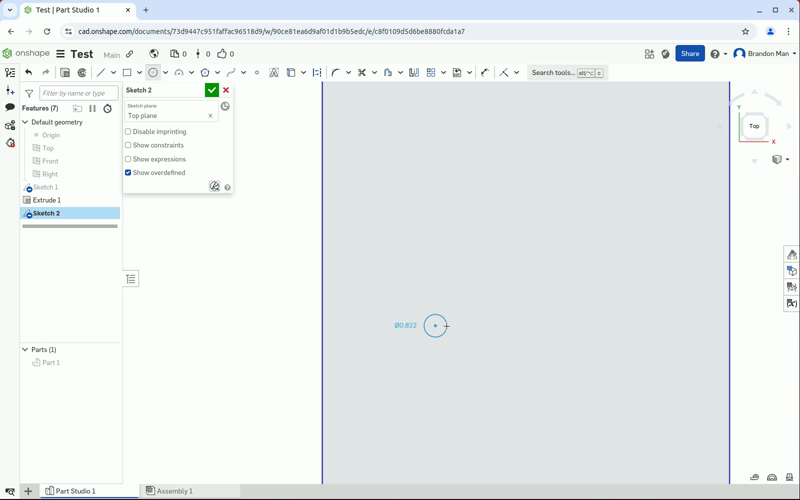
scroll(6)
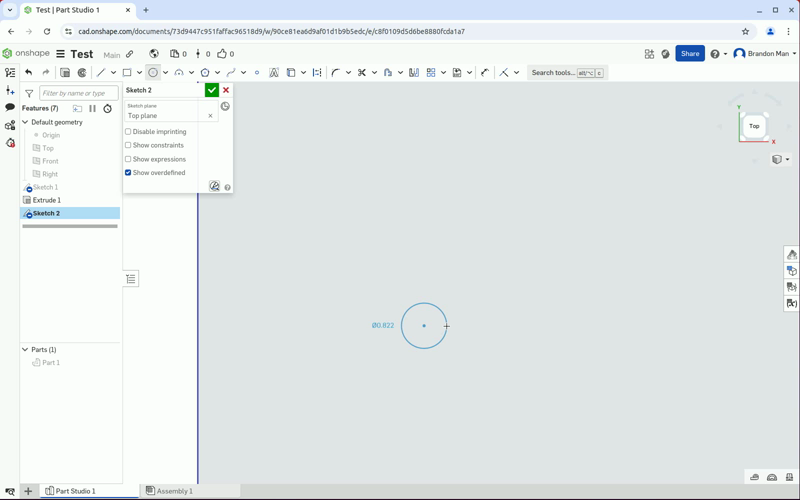
click(446, 325)
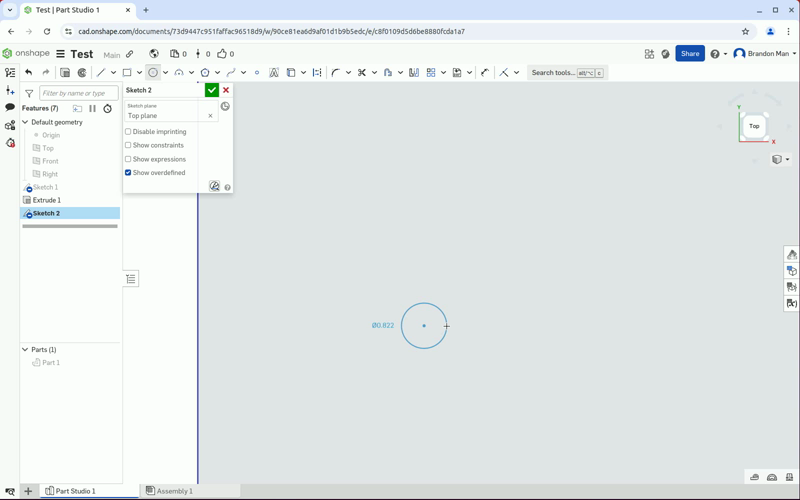
scroll(-6)
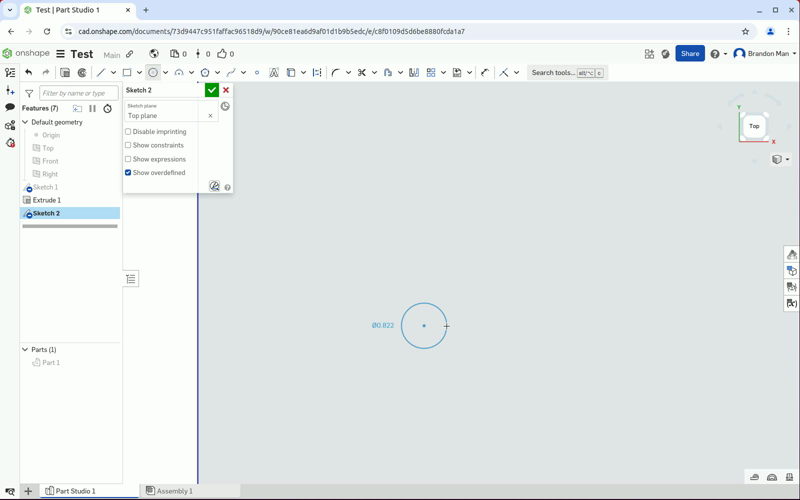
scroll(-6)
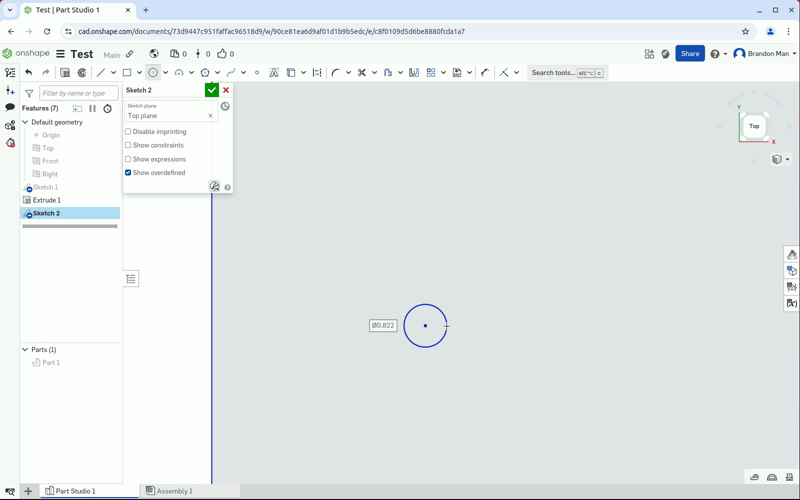
scroll(-6)
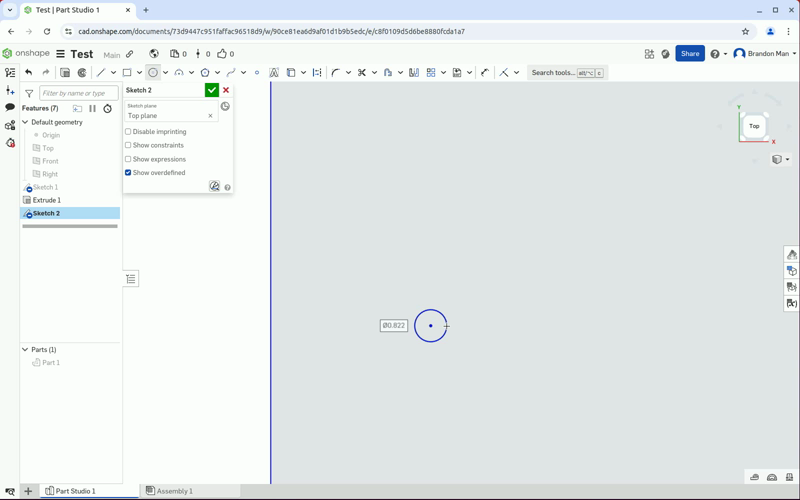
scroll(-6)
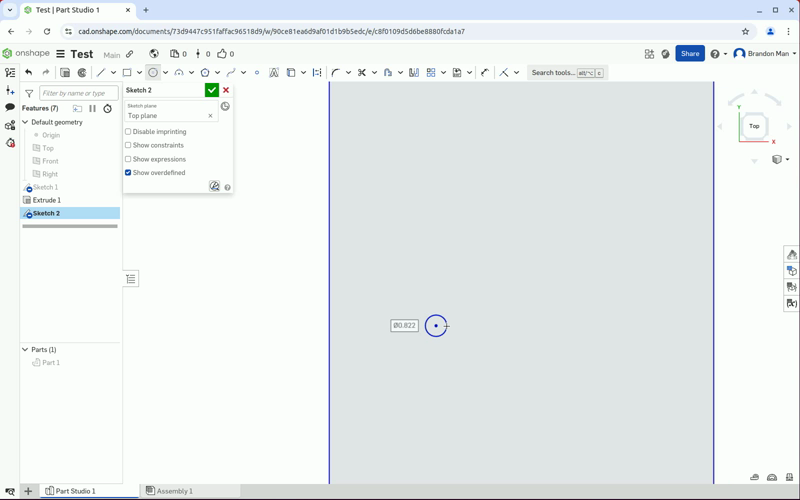
scroll(-6)
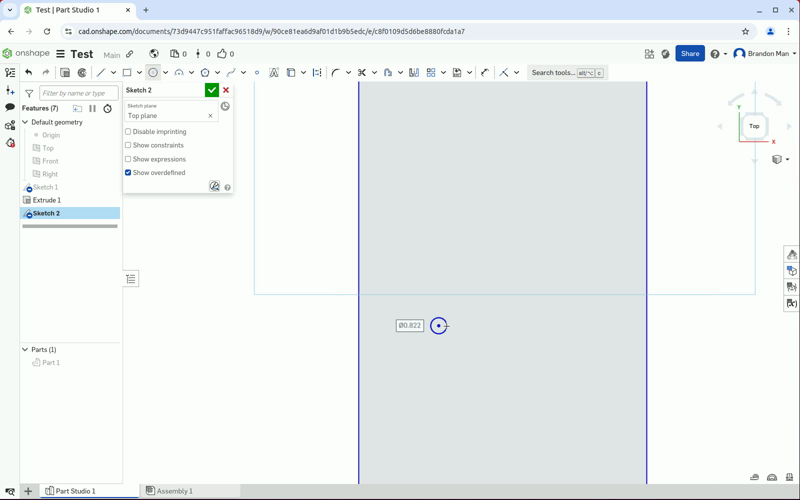
scroll(-6)
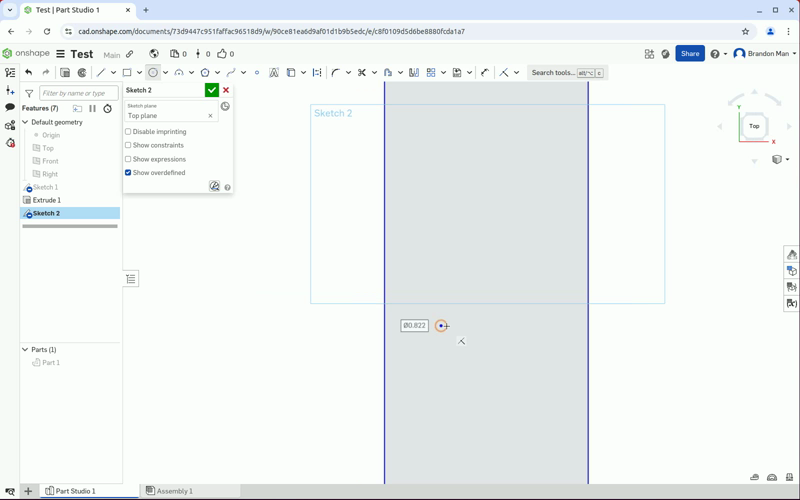
scroll(-6)
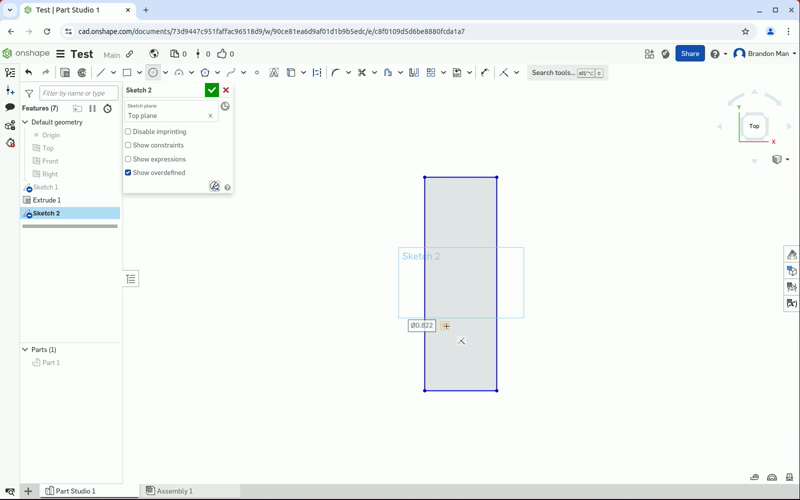
key(esc)
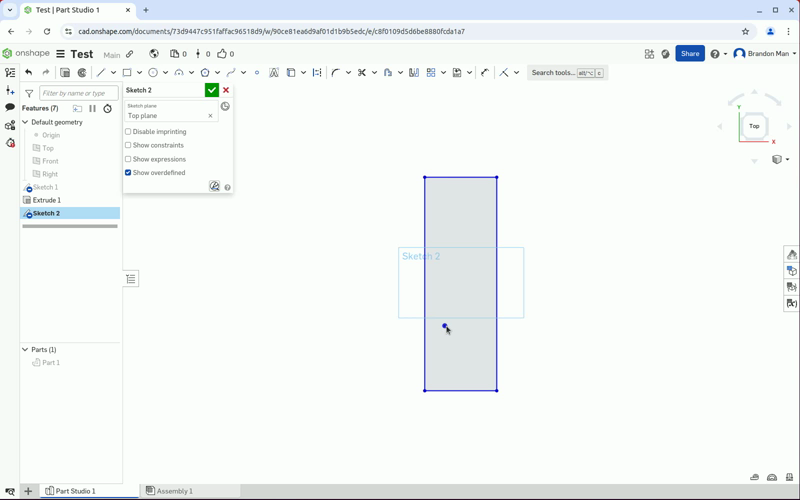
key(c)
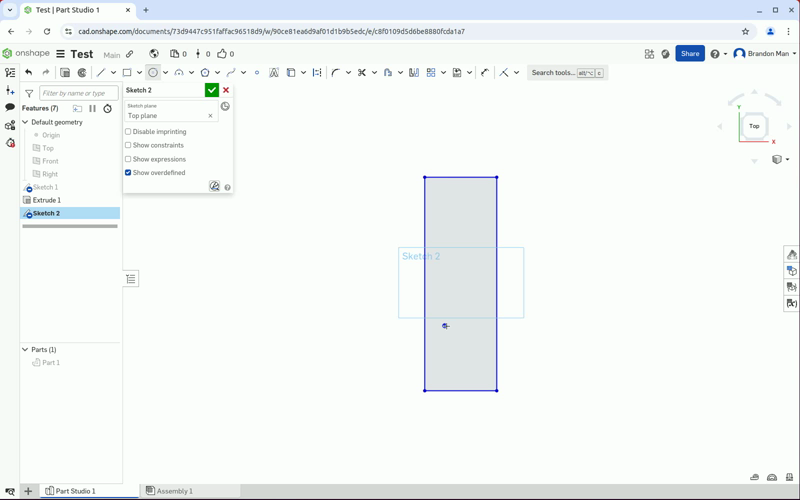
key_down(shift)
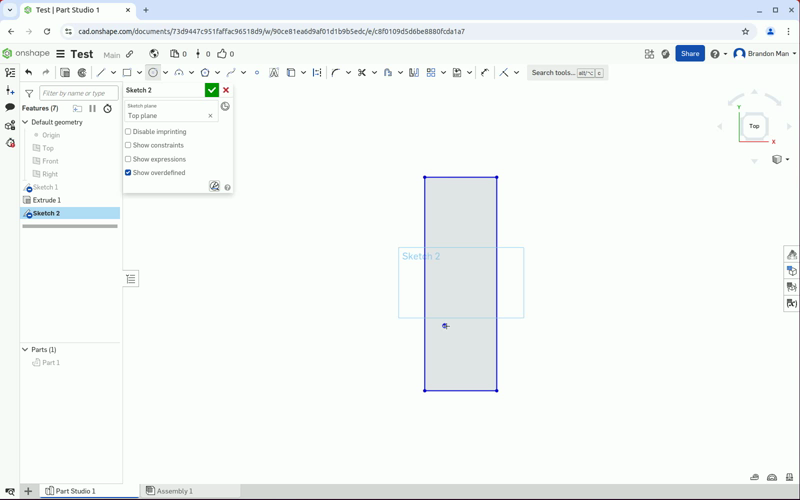
mouse_move(458, 224)
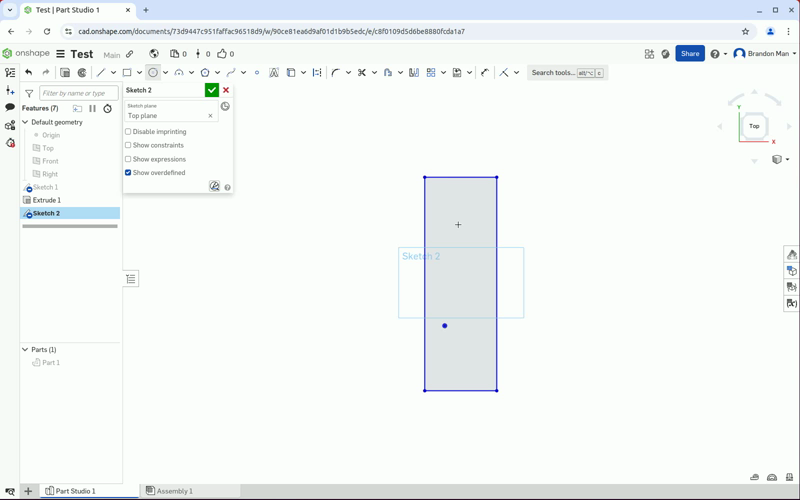
click(458, 224)
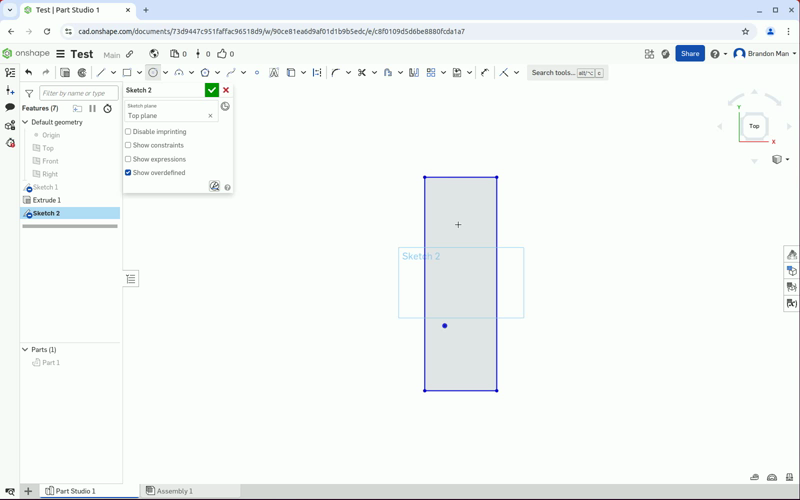
key_up(shift)
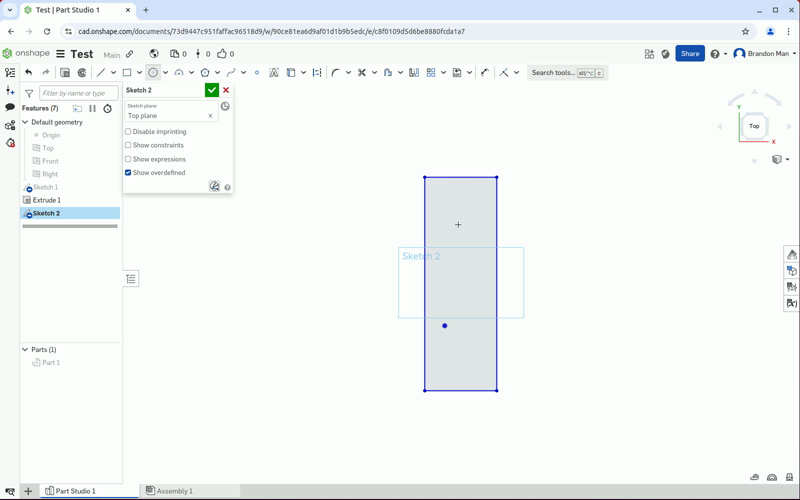
mouse_move(462, 224)
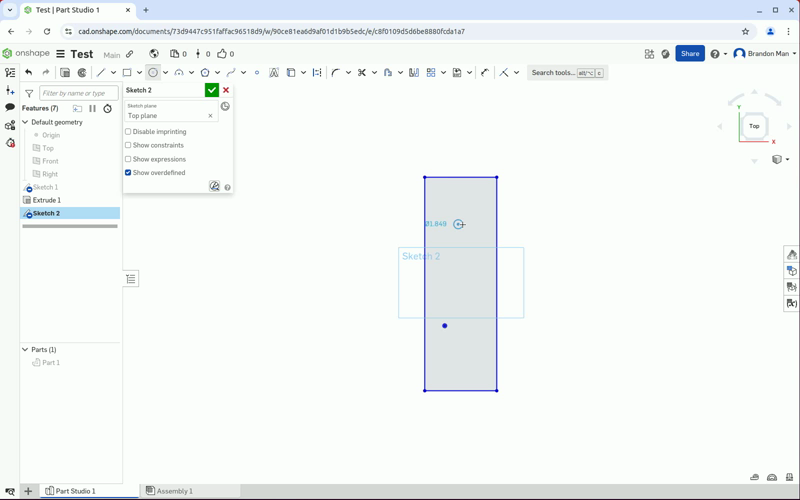
click(462, 224)
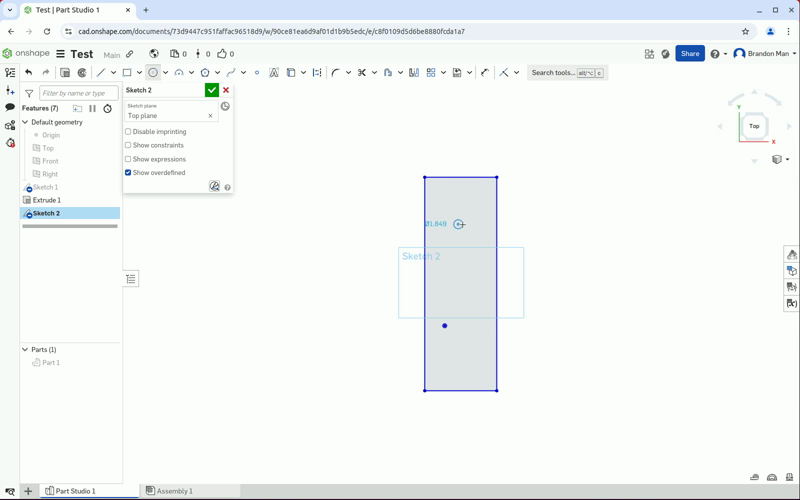
key(esc)
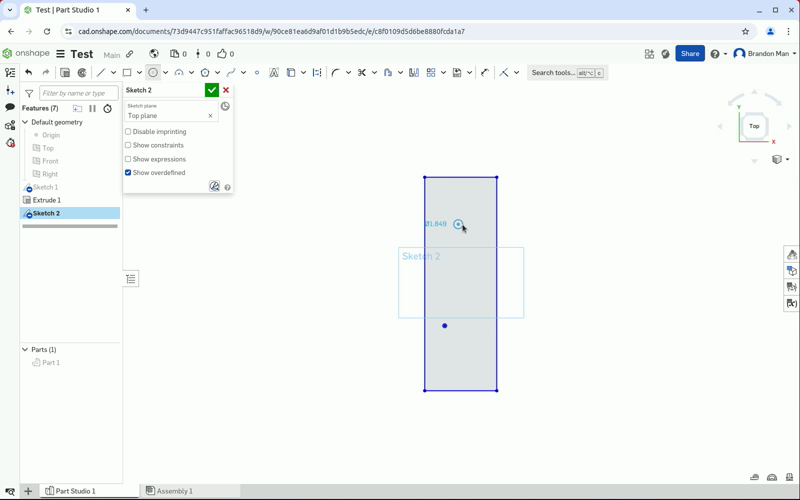
key(c)
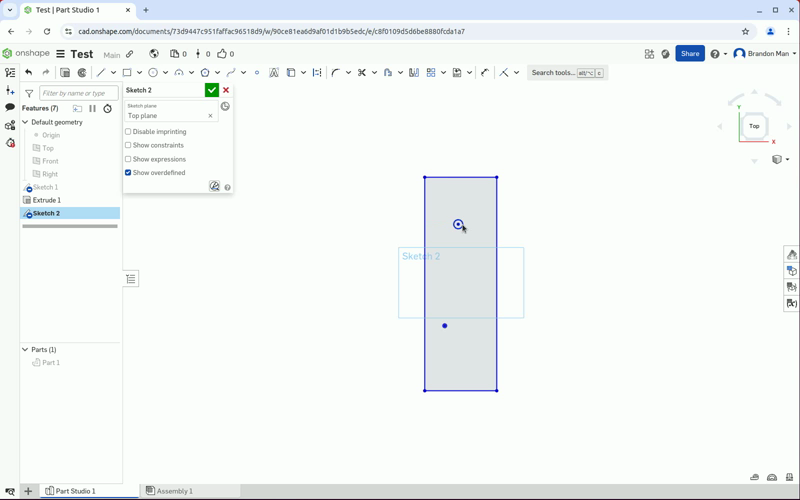
key_down(shift)
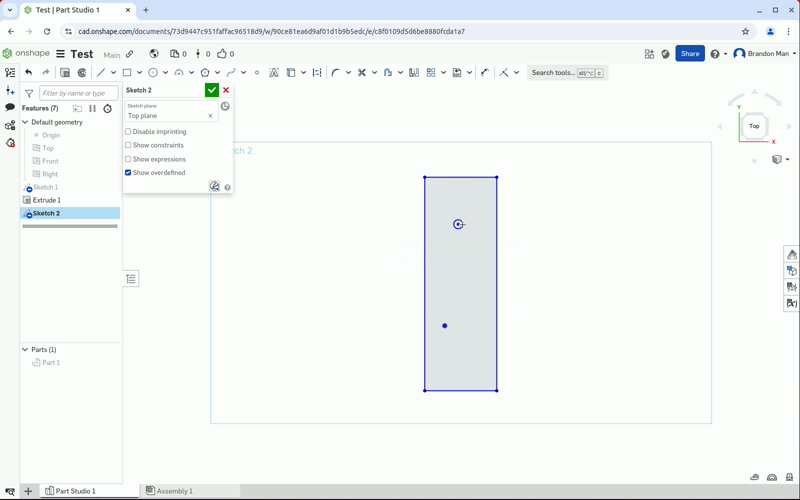
mouse_move(476, 325)
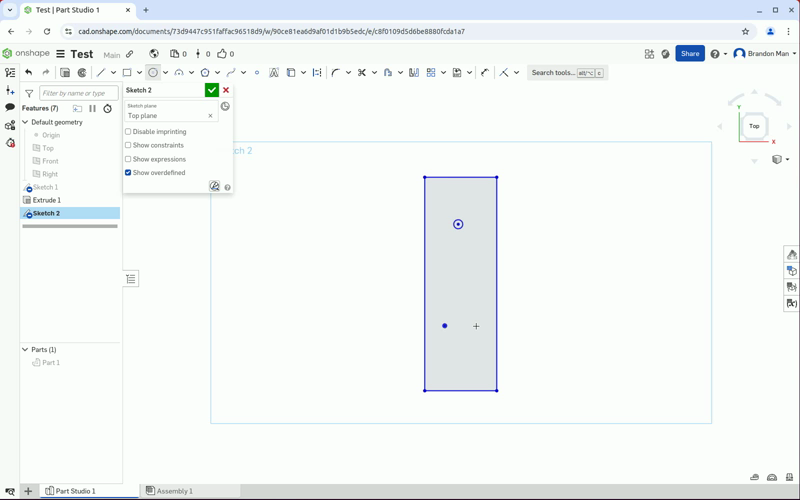
click(476, 325)
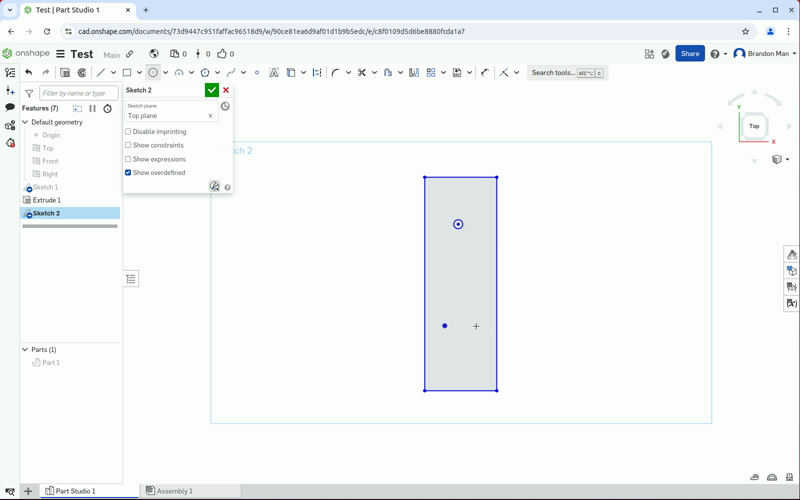
key_up(shift)
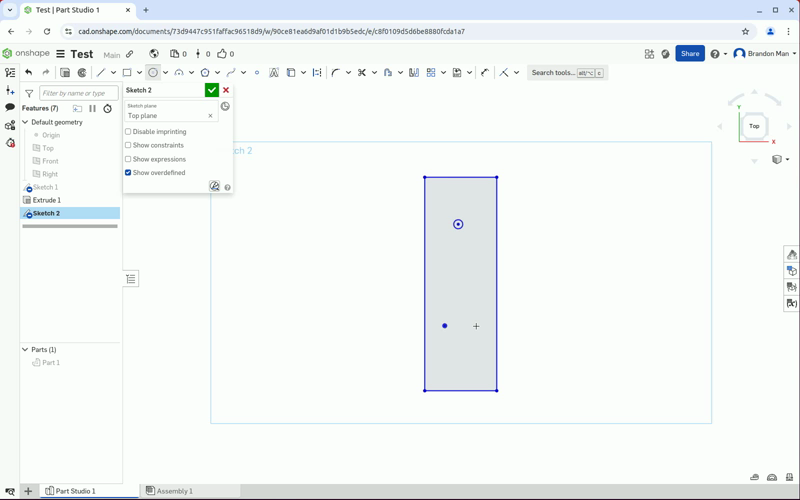
mouse_move(478, 325)
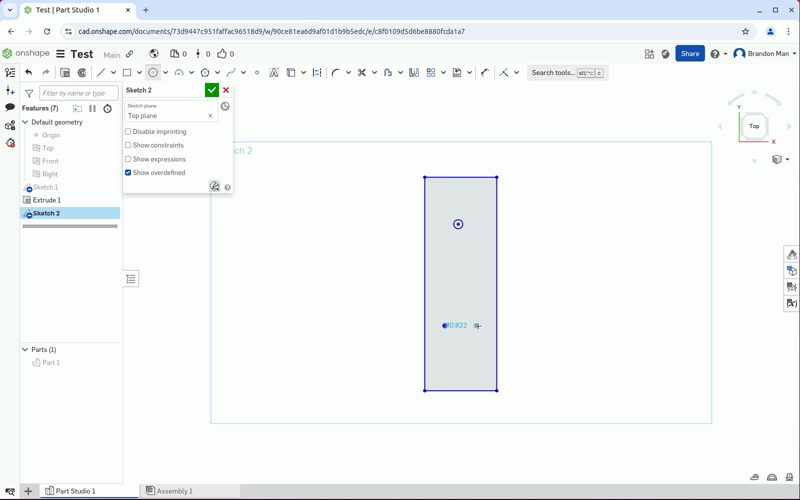
scroll(6)
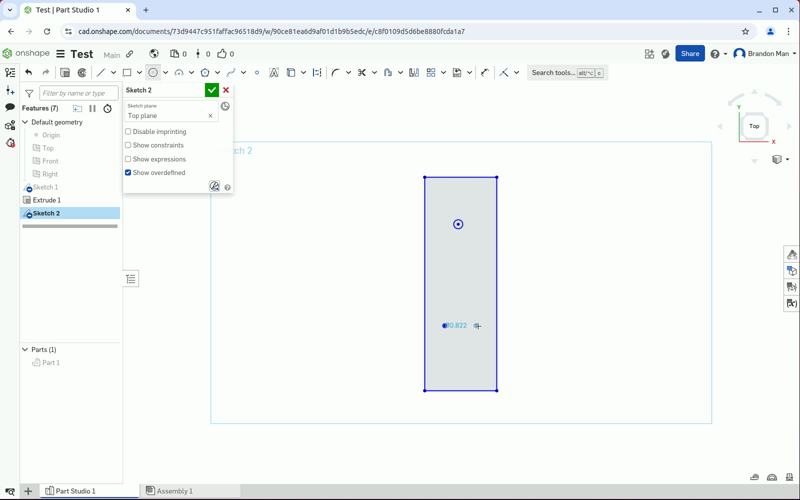
scroll(6)
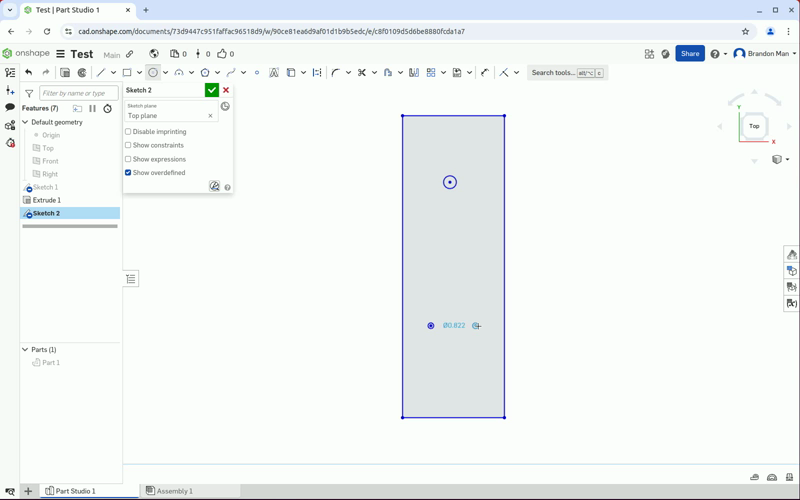
scroll(6)
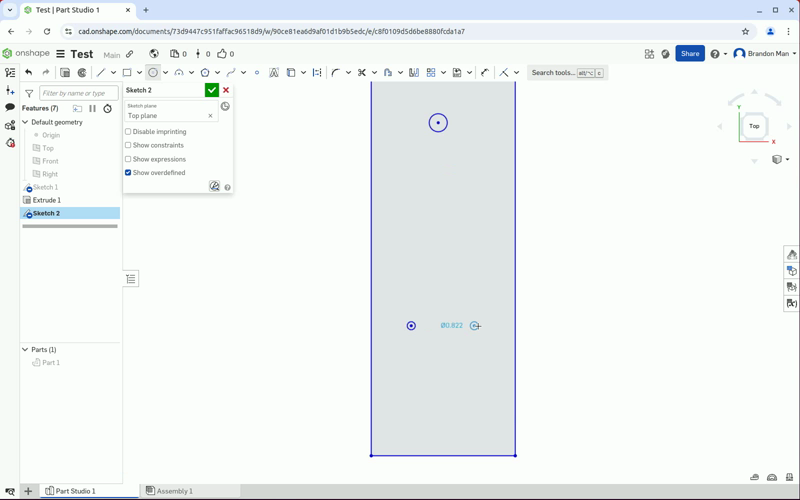
scroll(6)
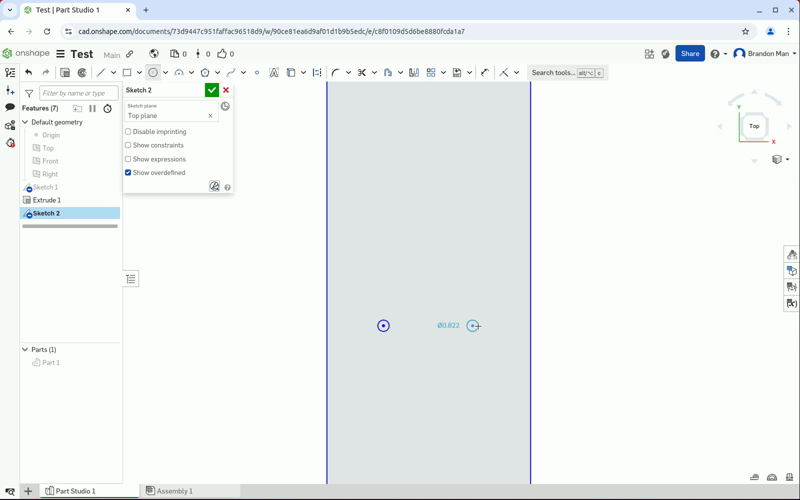
scroll(6)
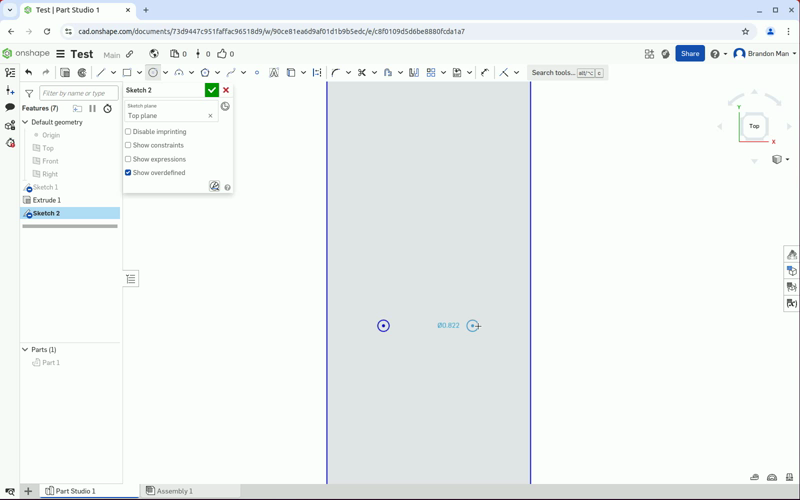
scroll(6)
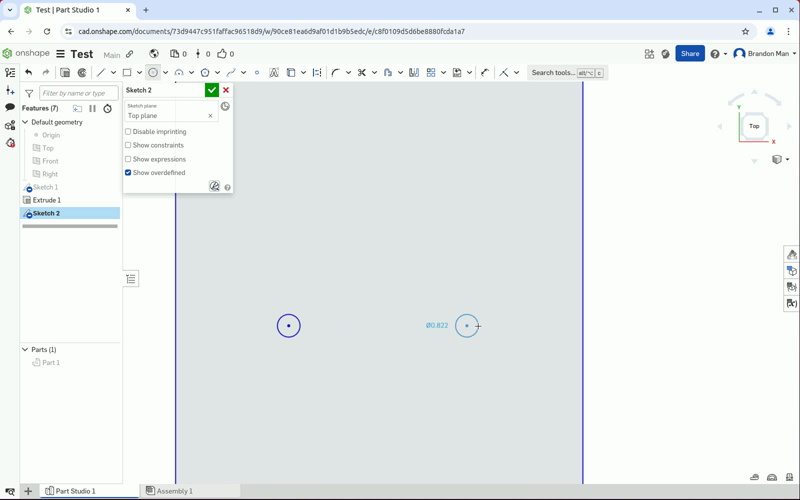
scroll(6)
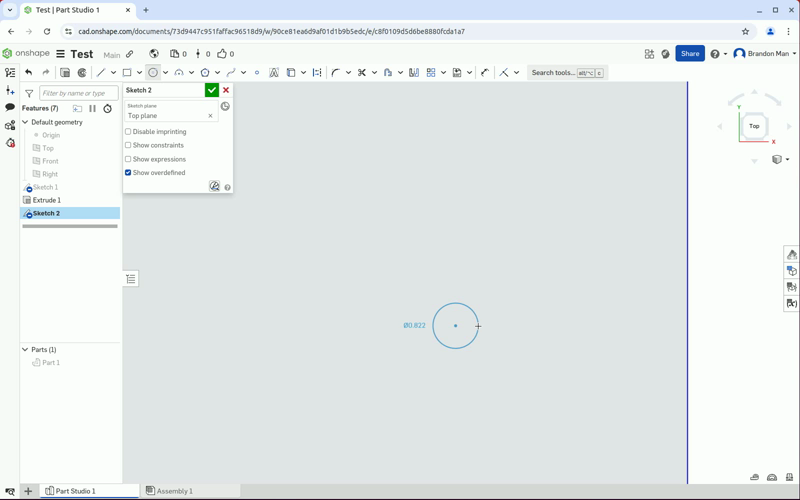
click(478, 325)
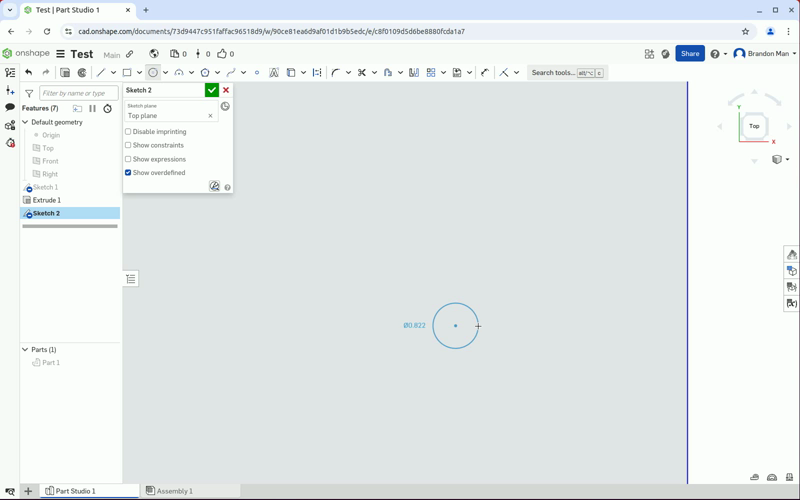
scroll(-6)
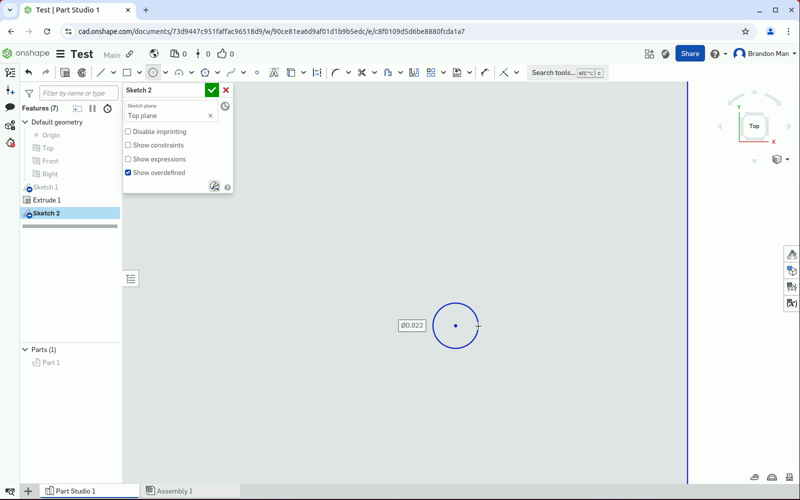
scroll(-6)
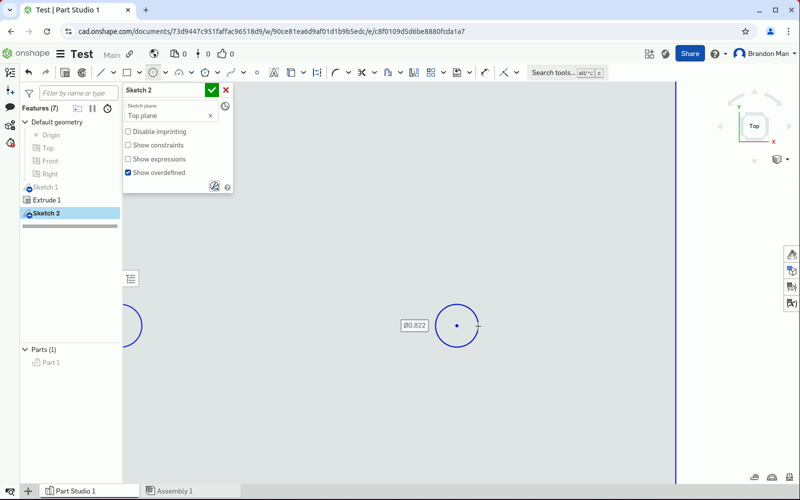
scroll(-6)
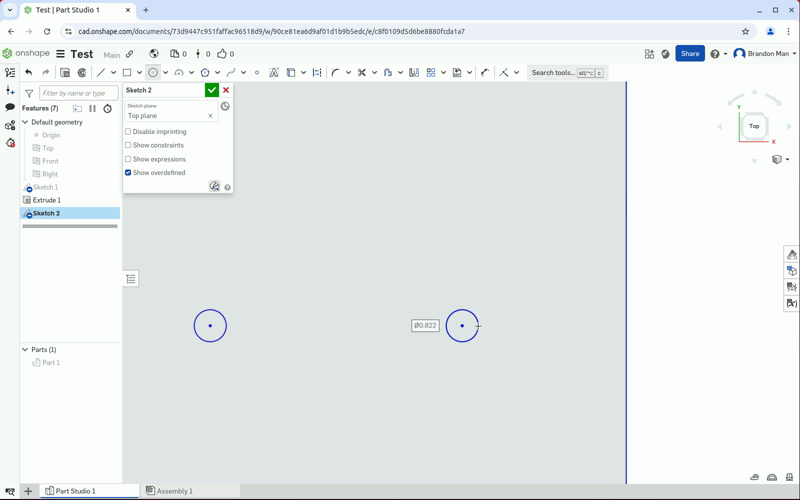
scroll(-6)
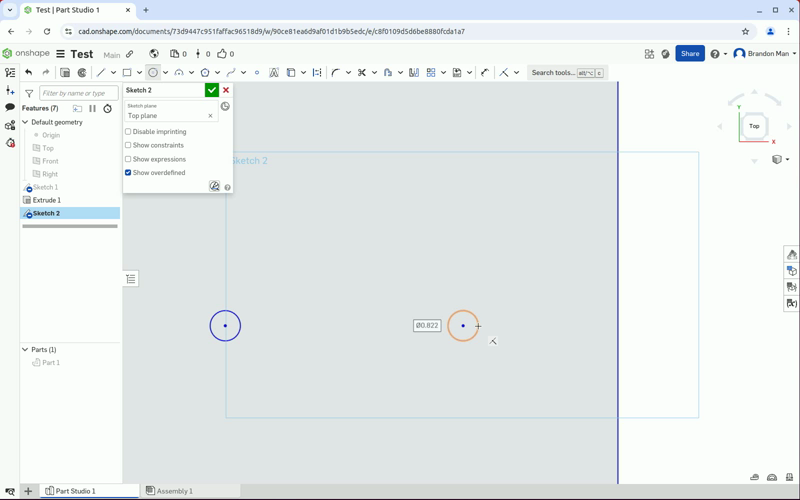
scroll(-6)
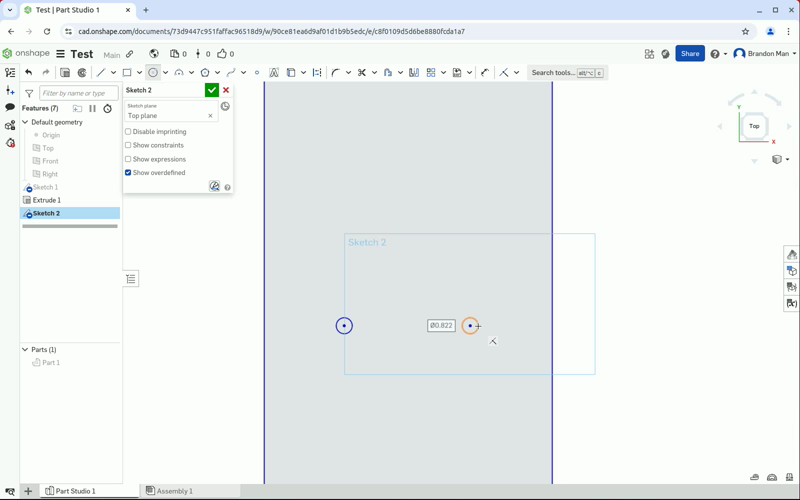
scroll(-6)
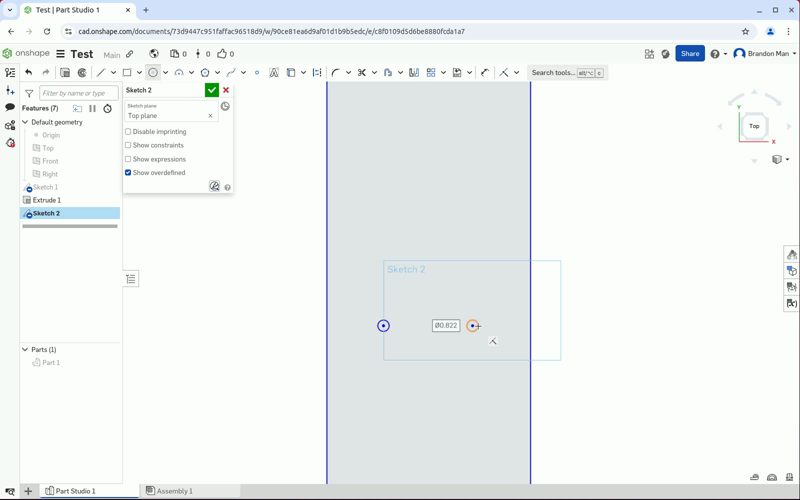
scroll(-6)
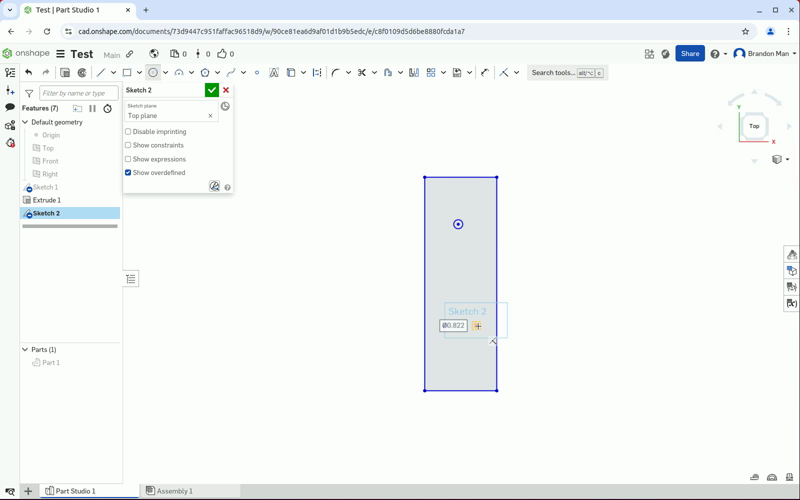
key(esc)
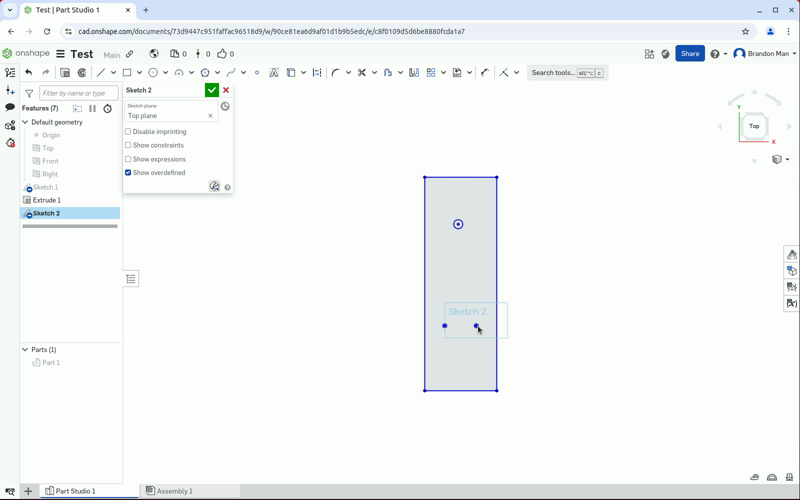
mouse_move(453, 242)
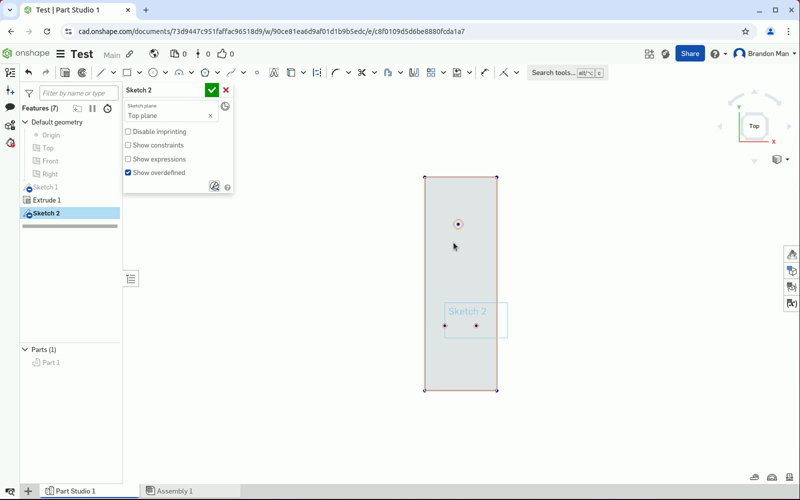
click(453, 242)
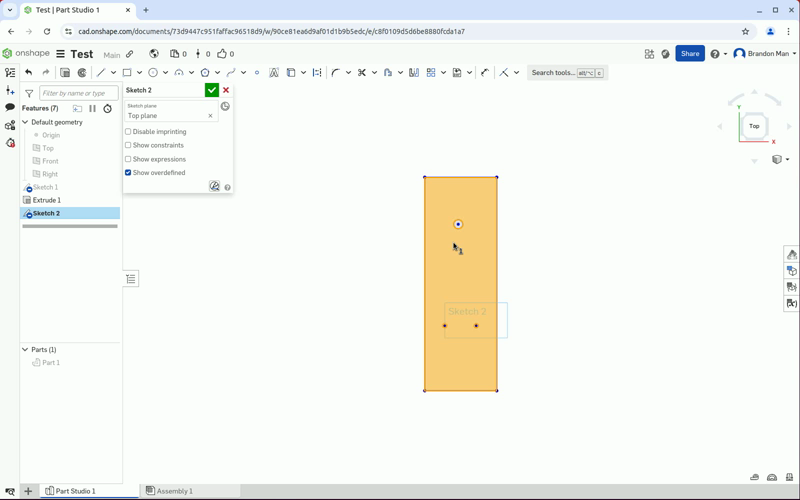
mouse_move(73, 352)
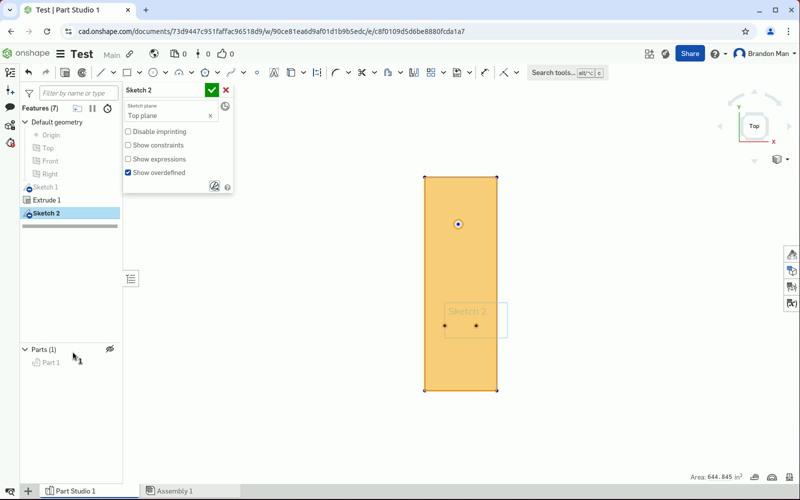
key(shift+y)
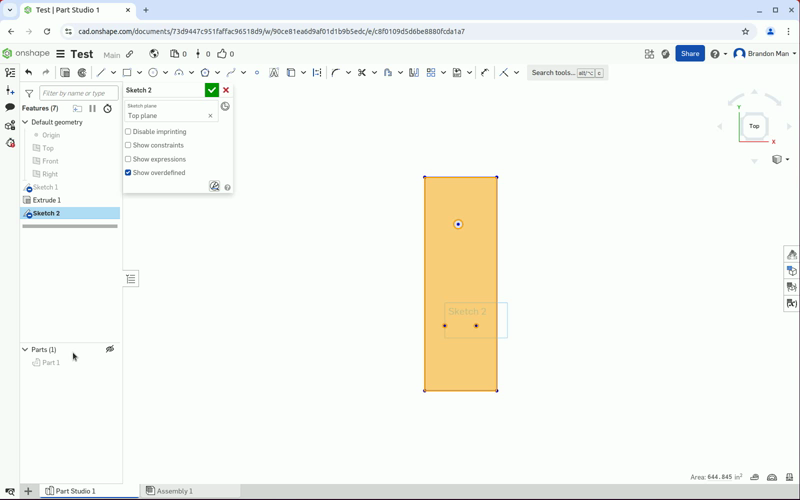
key(shift+e)
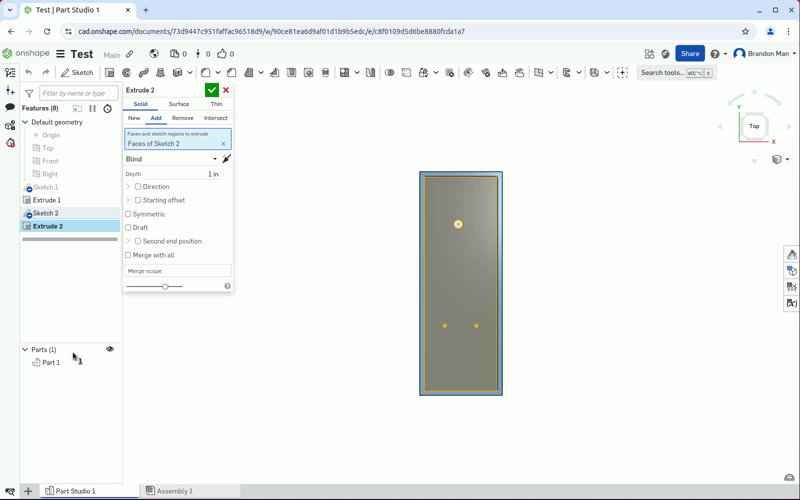
mouse_move(143, 106)
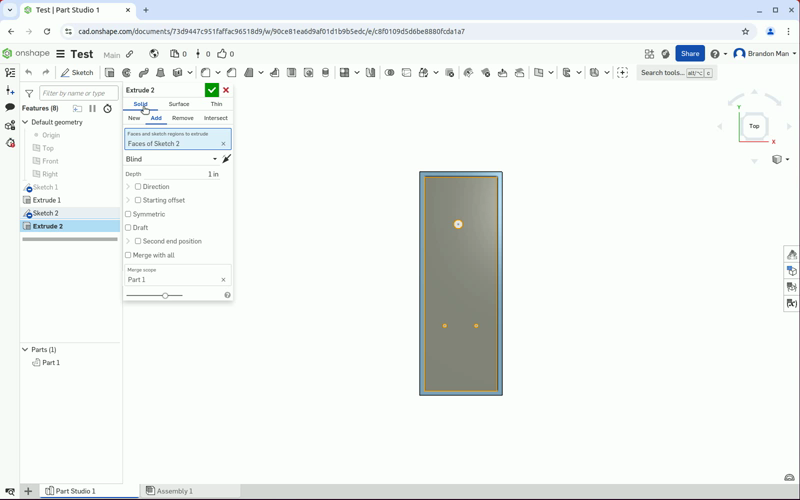
click(143, 106)
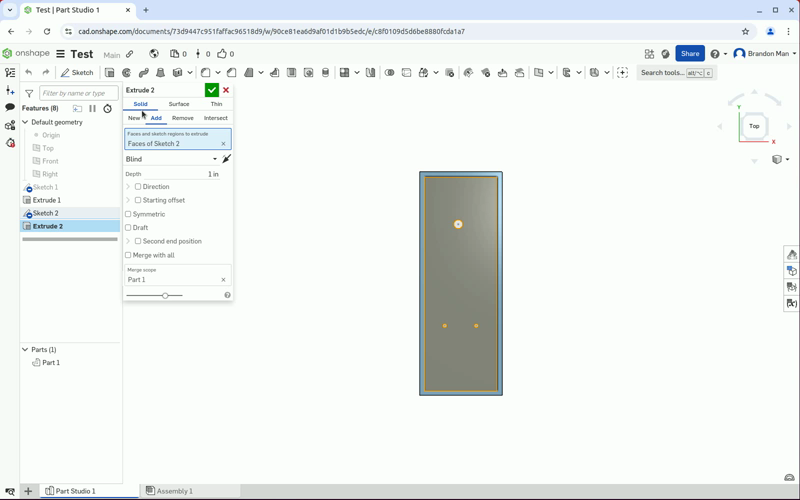
mouse_move(137, 120)
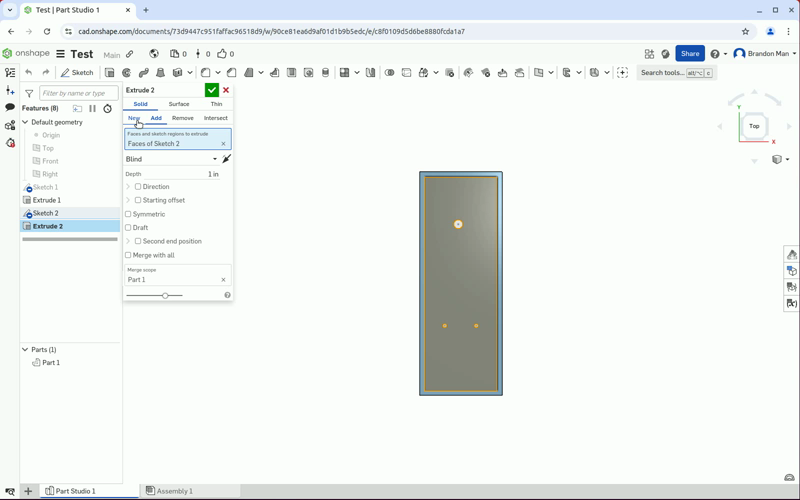
click(137, 120)
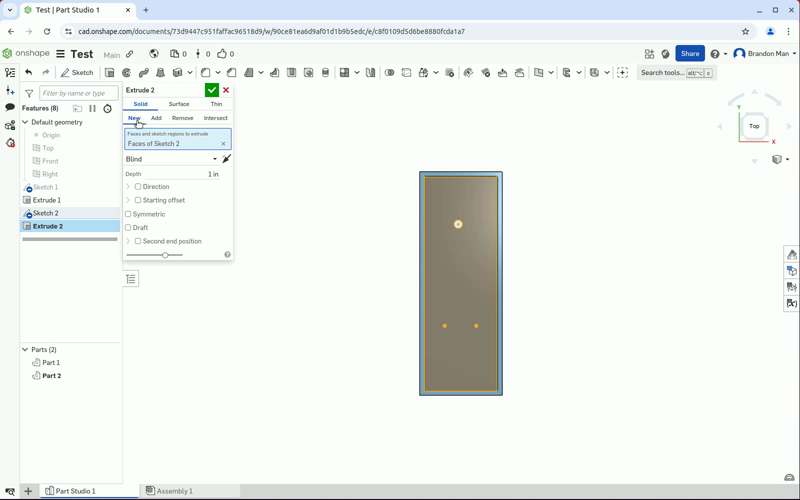
key(tab, 4)
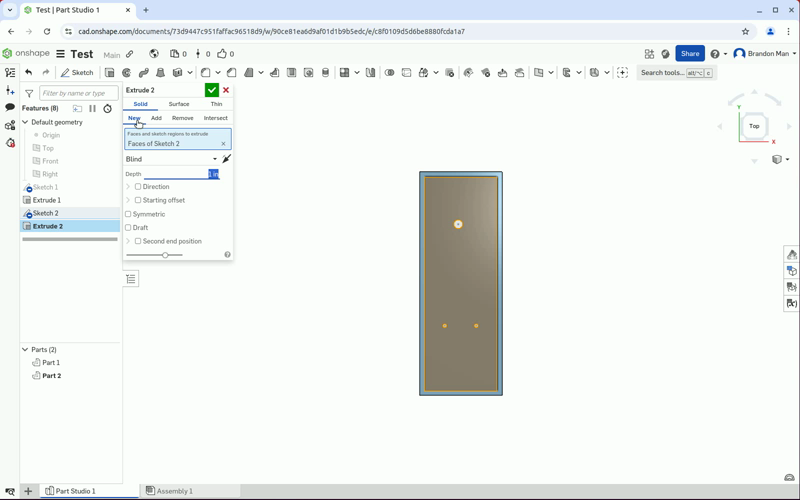
text(0.963)
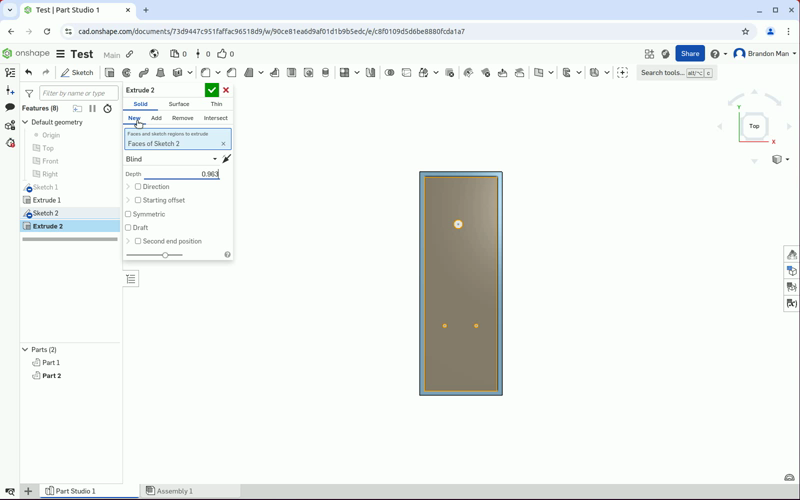
key(enter)
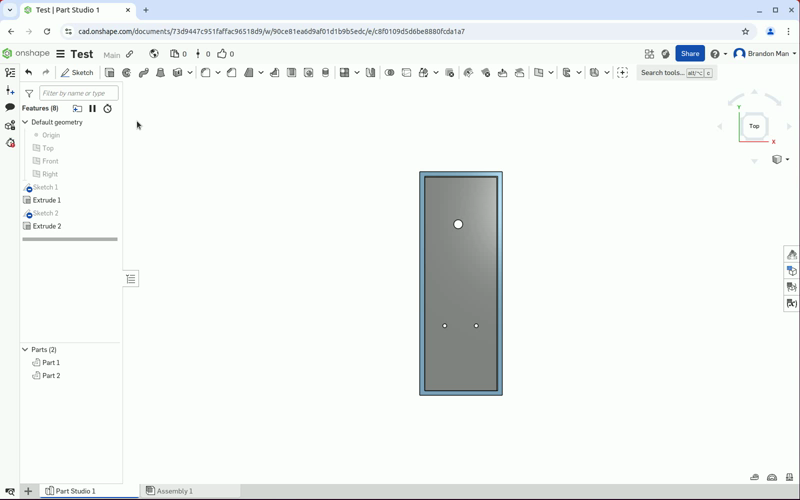
key(shift+h)
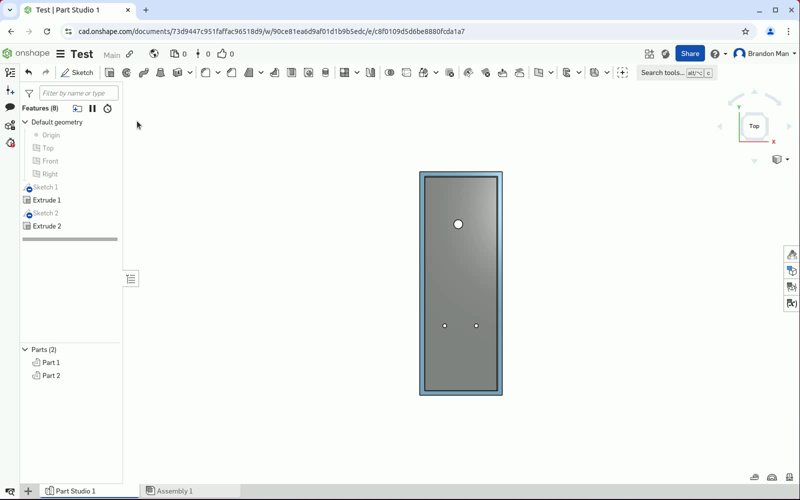
key(shift+h)
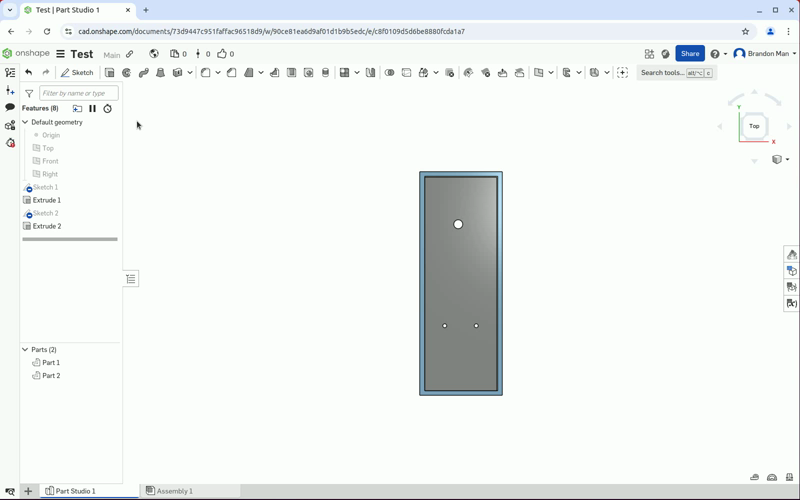
mouse_move(73, 189)
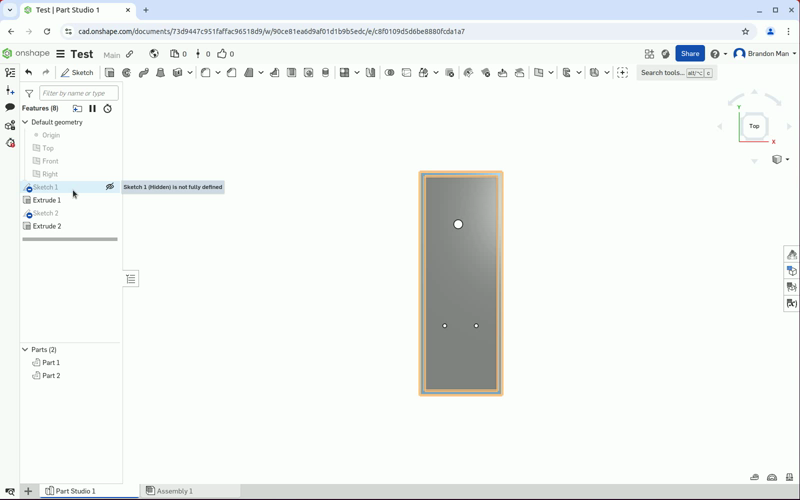
click(73, 189)
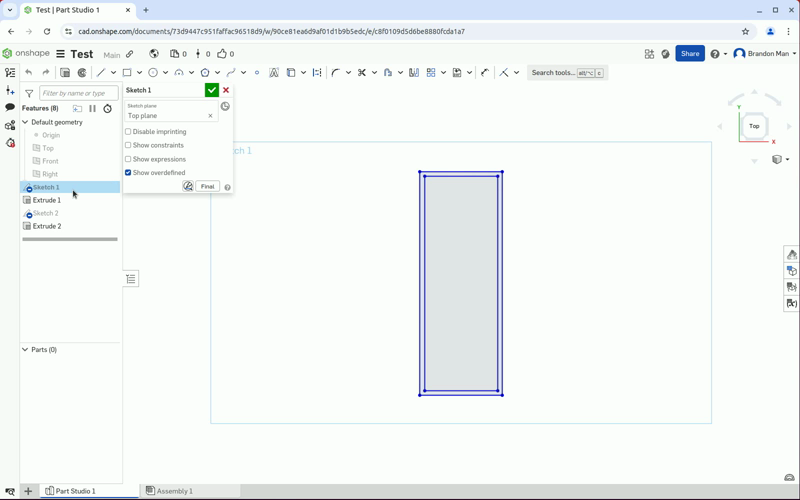
mouse_move(229, 92)
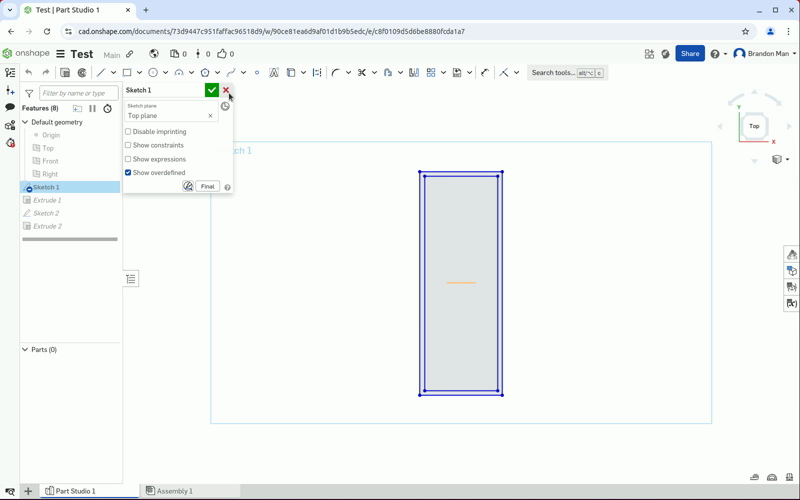
click(229, 92)
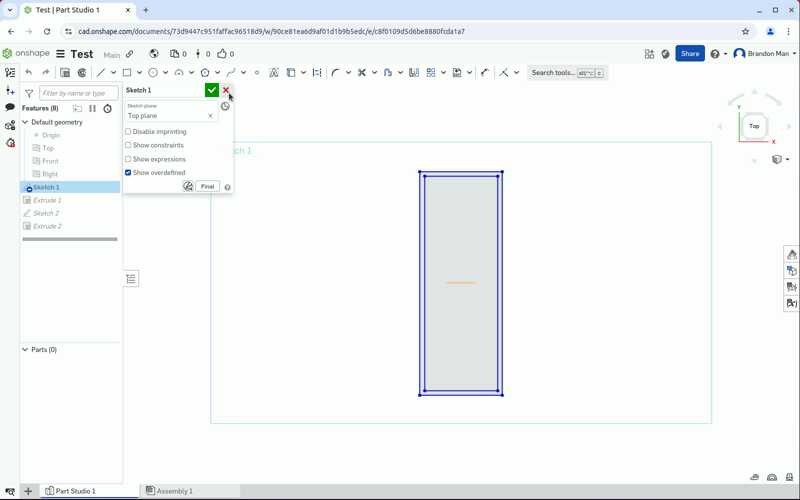
key(shift+s)
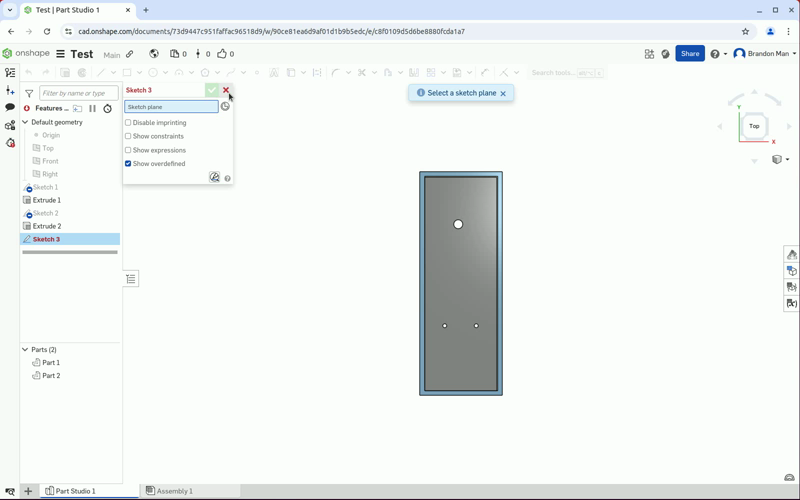
mouse_move(73, 150)
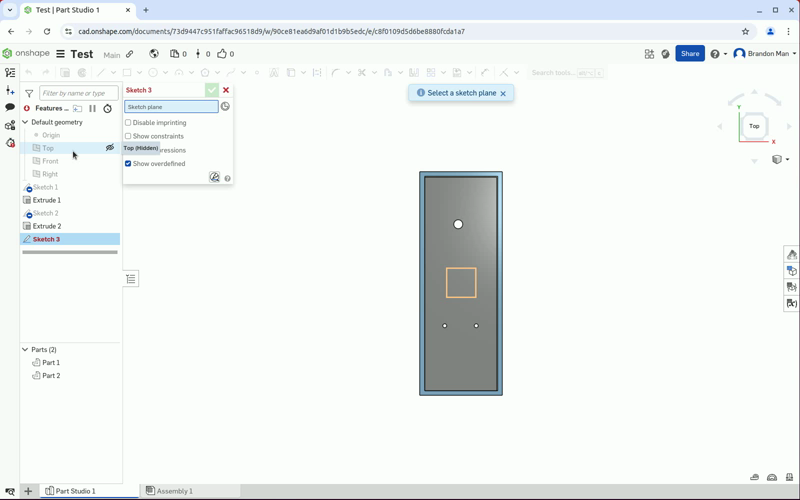
click(73, 150)
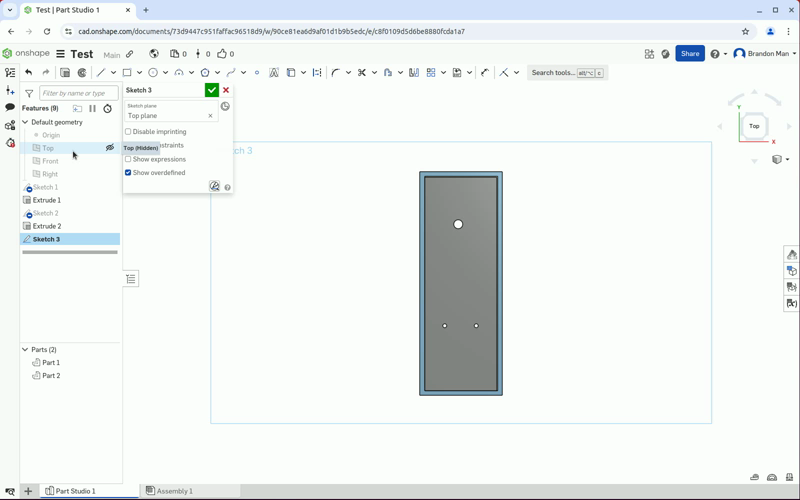
mouse_move(73, 352)
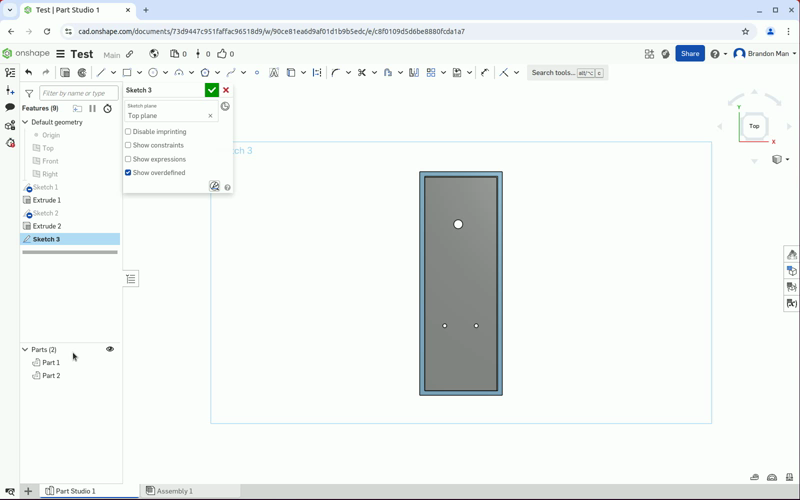
key(y)
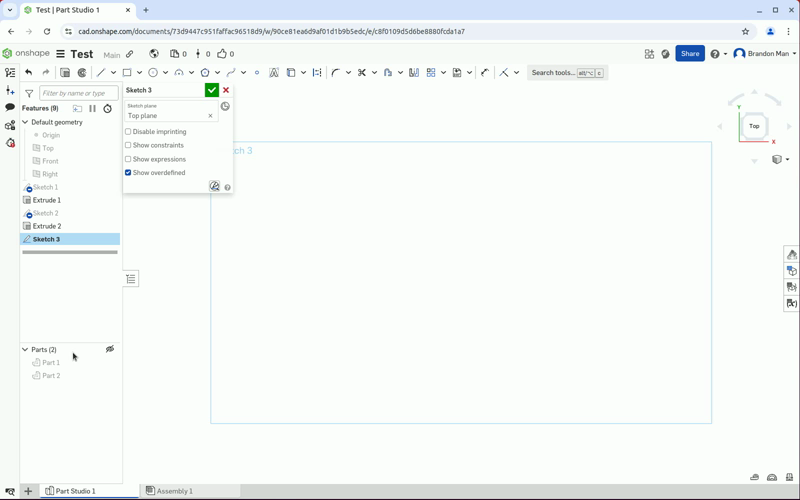
key(l)
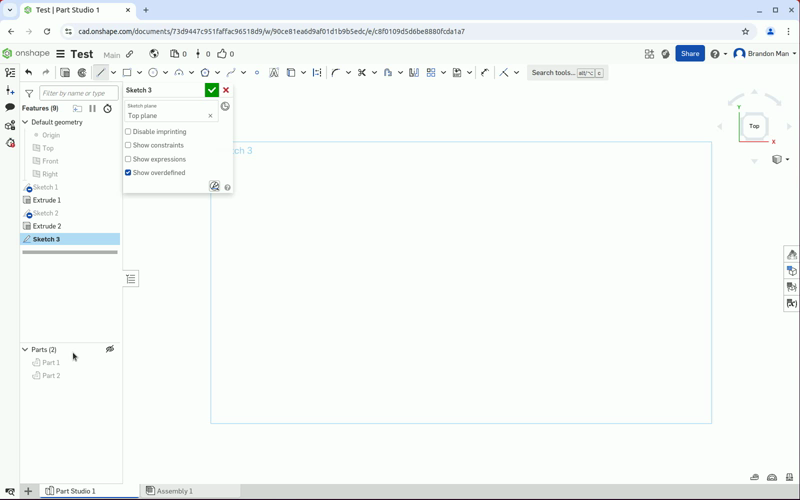
key_down(shift)
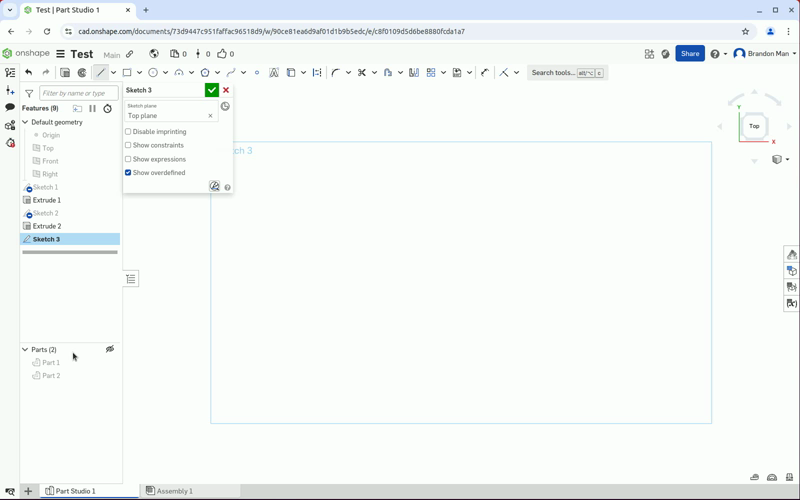
mouse_move(419, 395)
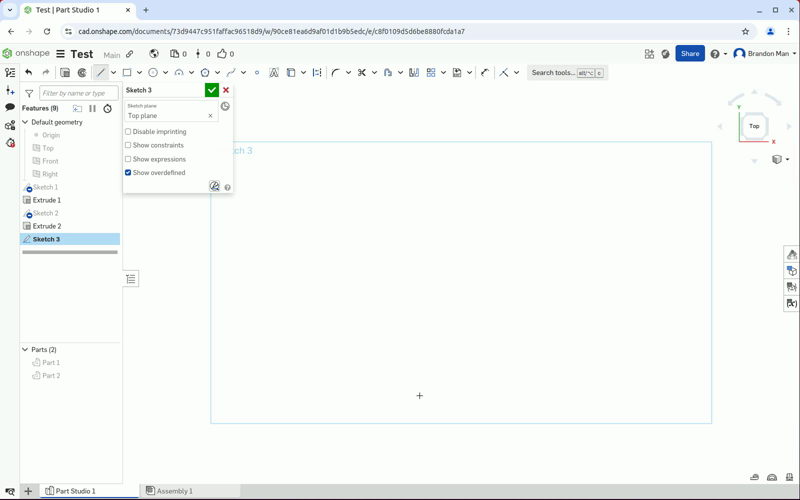
click(419, 395)
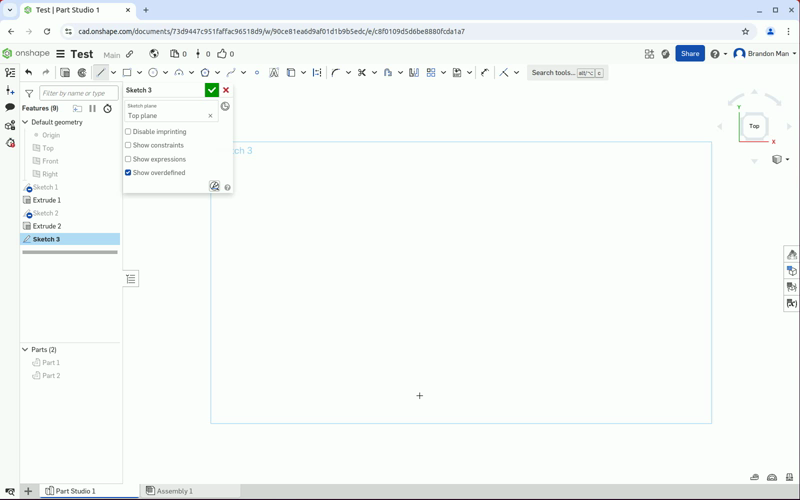
key_up(shift)
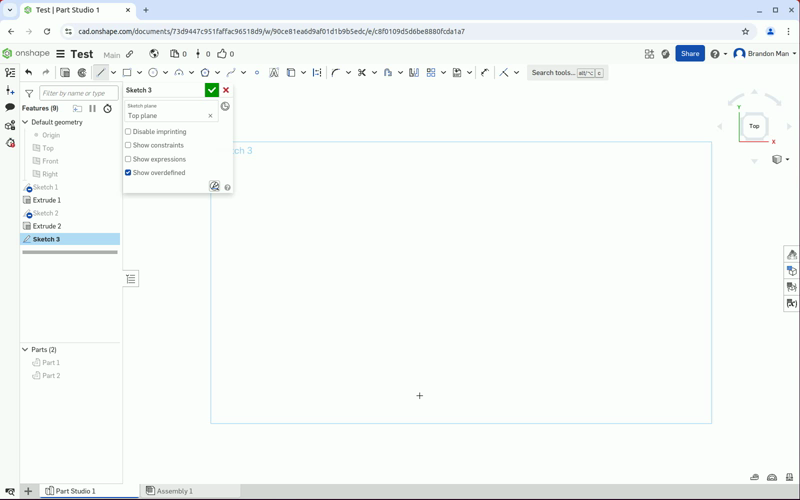
key_down(shift)
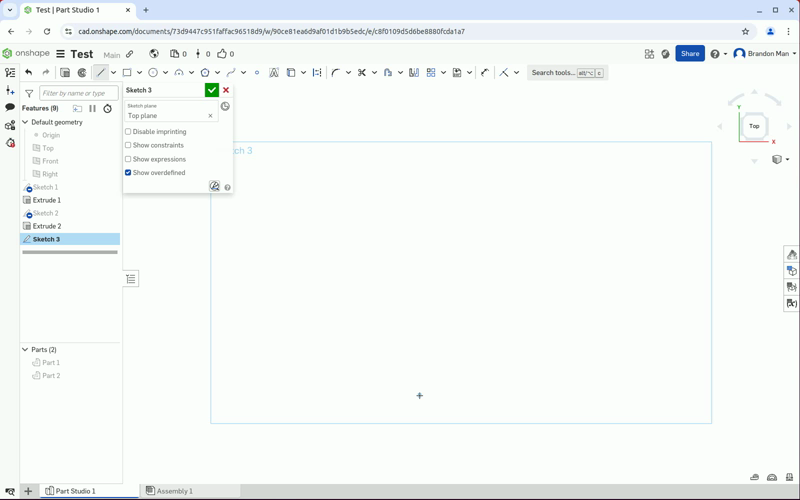
mouse_move(502, 395)
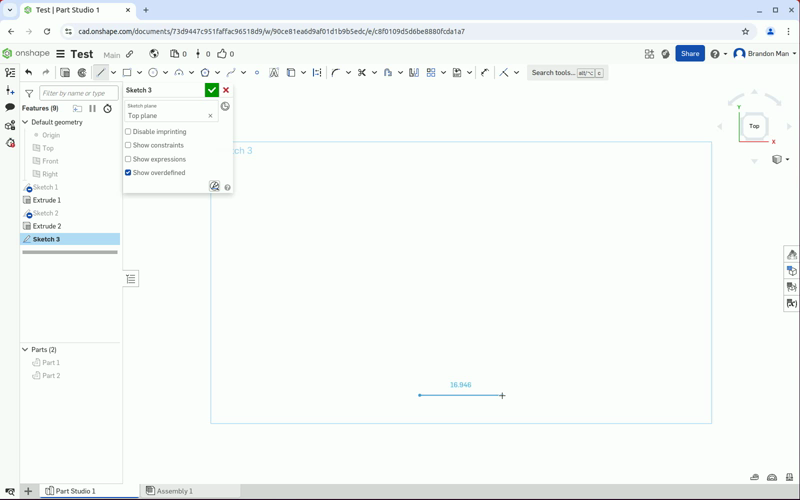
click(502, 395)
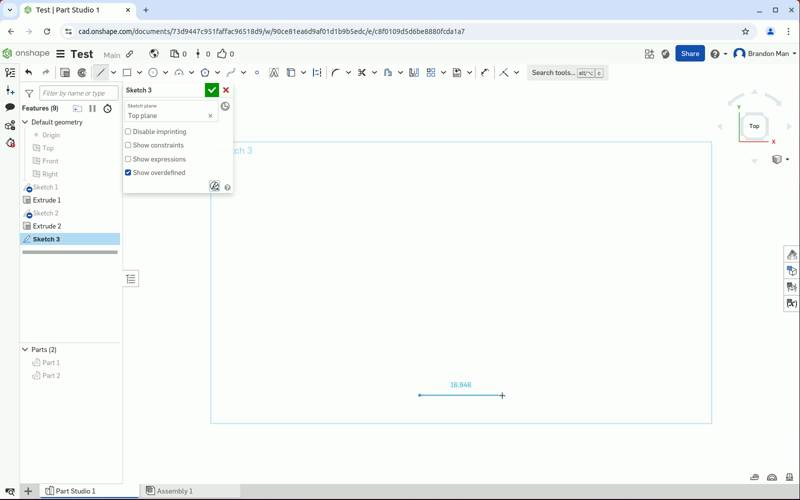
key_up(shift)
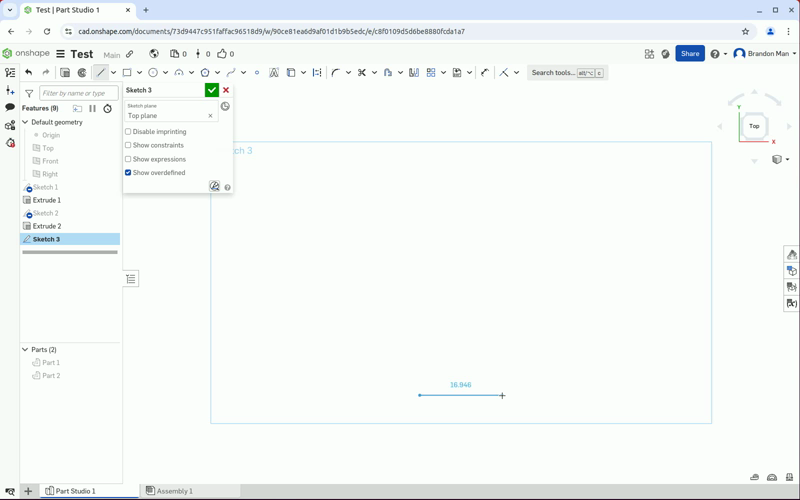
key_down(shift)
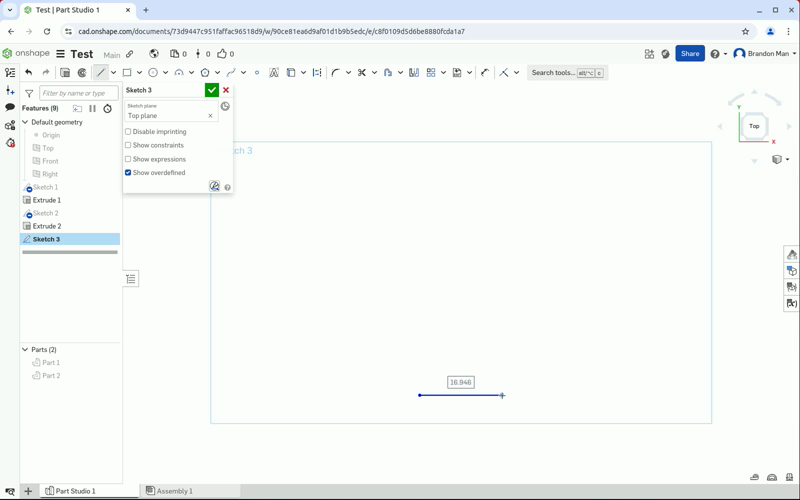
mouse_move(502, 171)
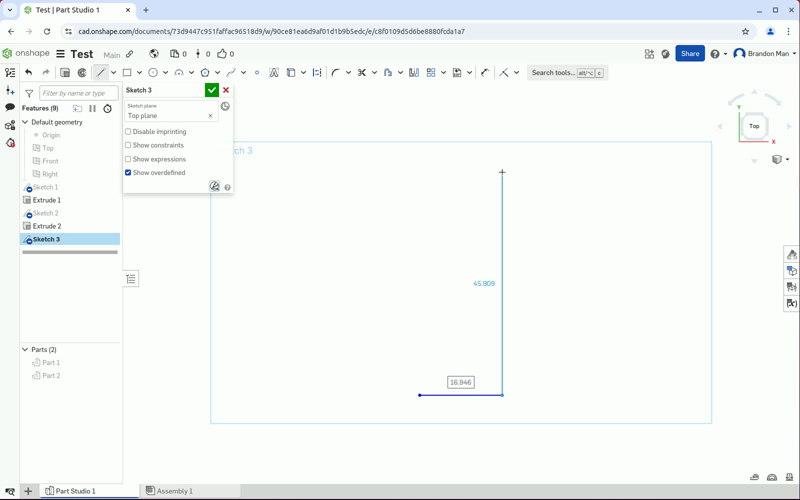
click(502, 171)
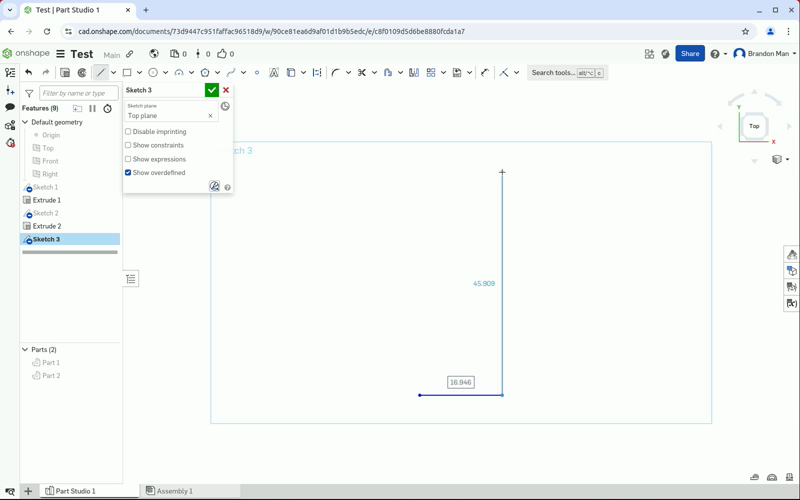
key_up(shift)
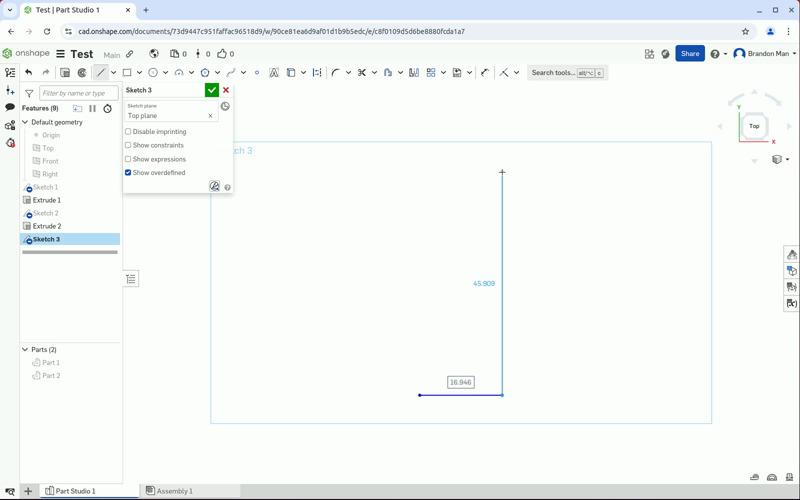
key_down(shift)
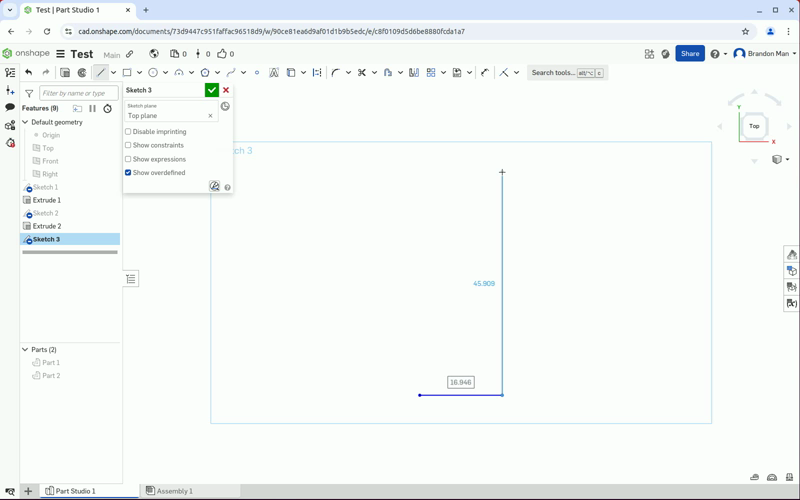
mouse_move(419, 171)
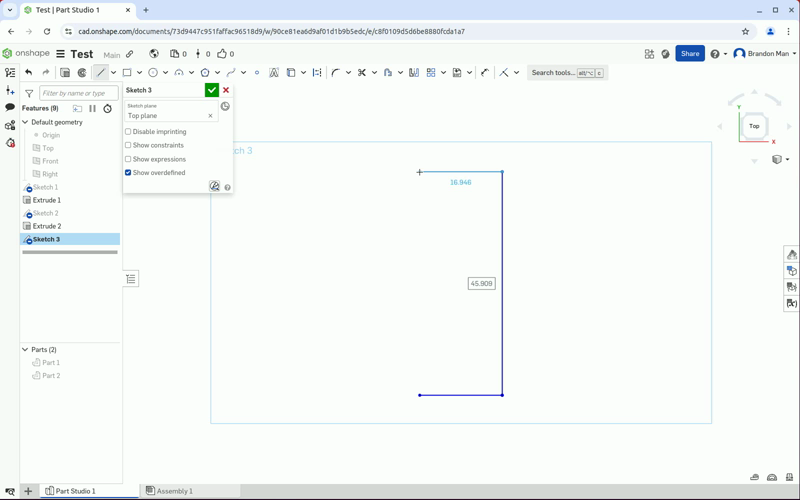
click(419, 171)
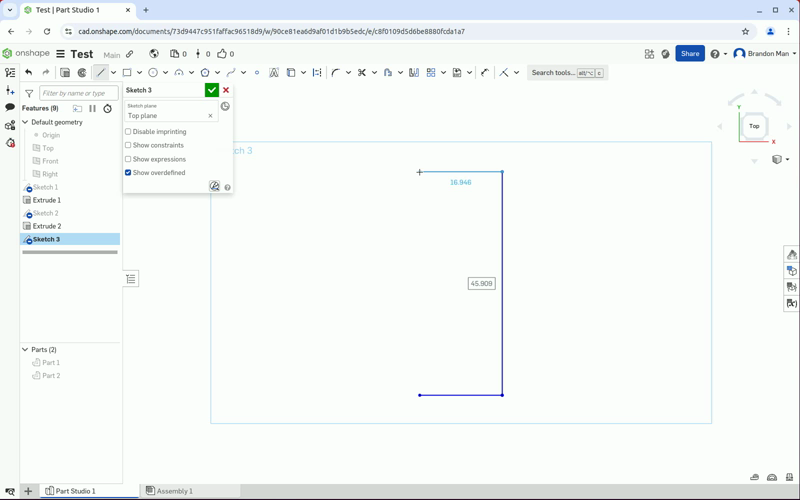
key_up(shift)
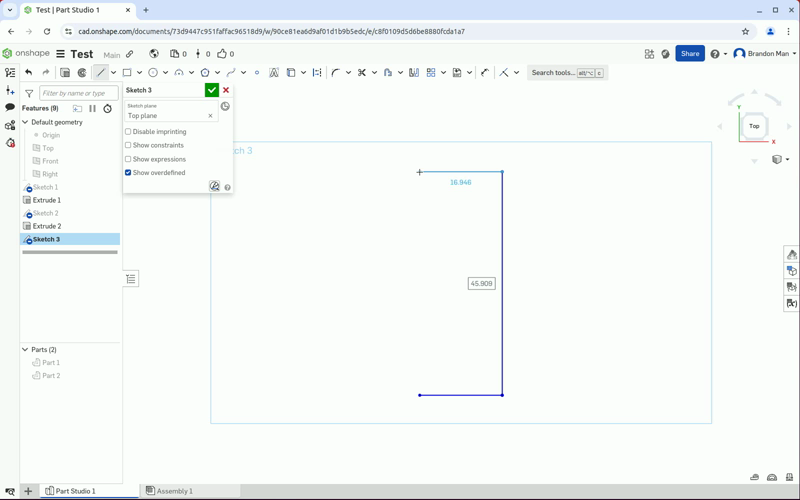
key_down(shift)
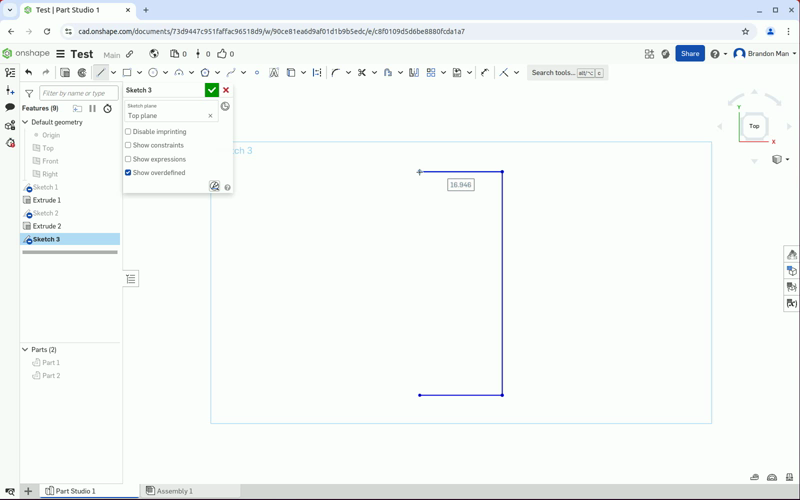
mouse_move(419, 395)
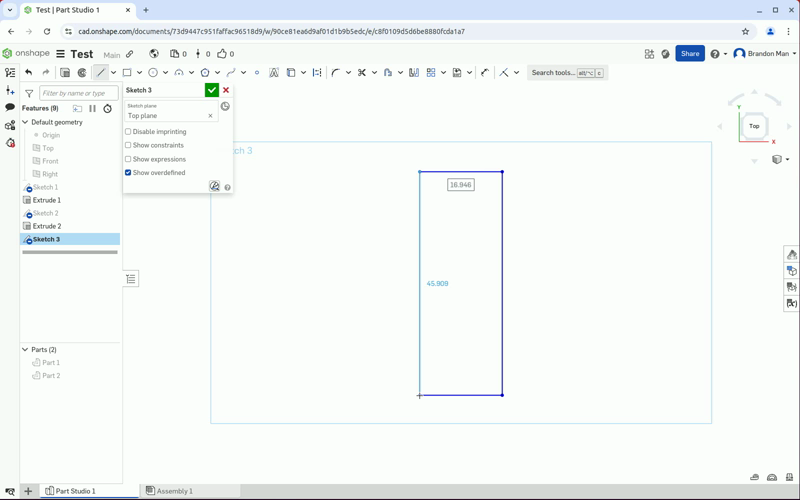
key_up(shift)
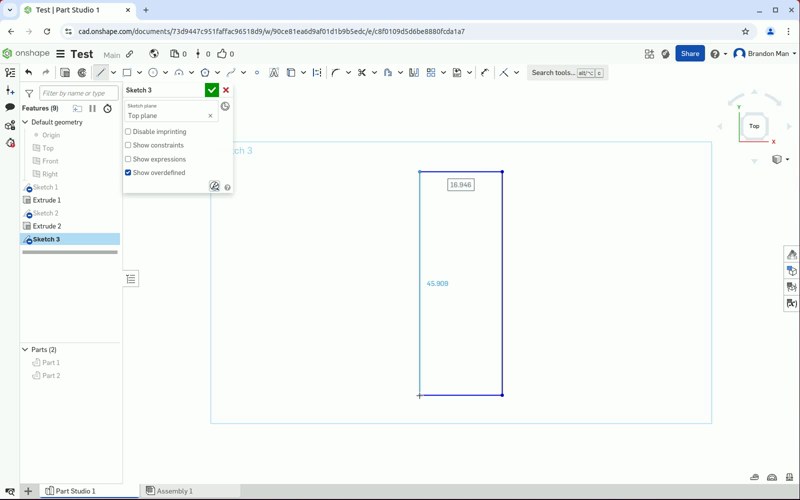
click(419, 395)
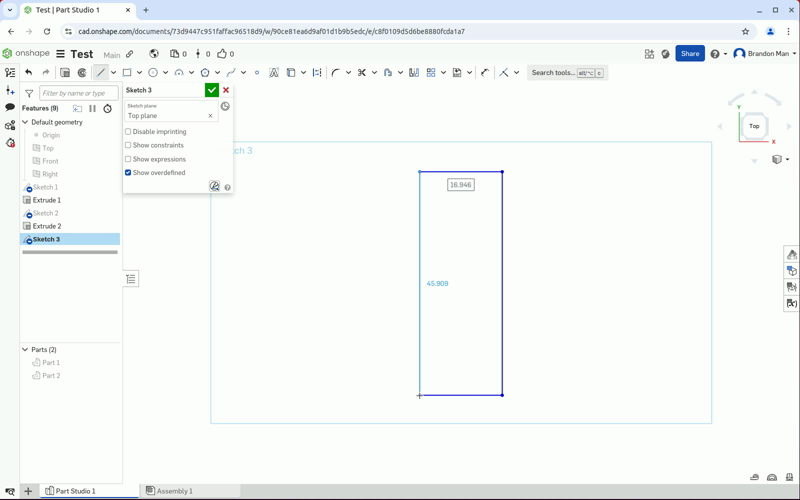
key(esc)
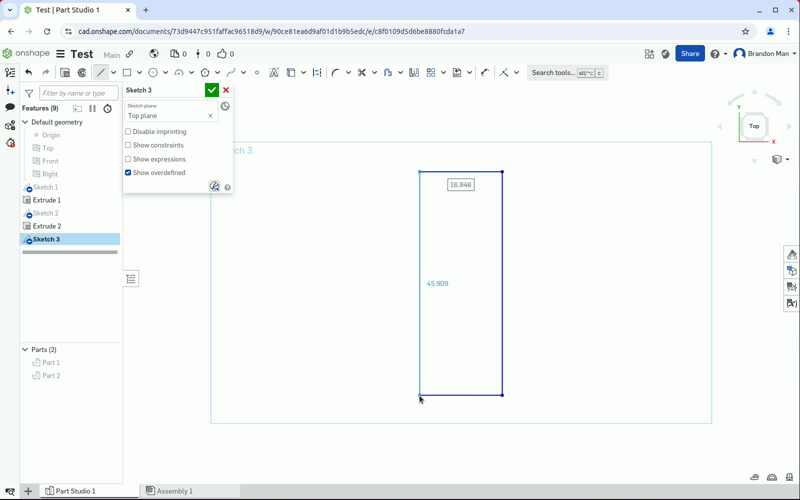
key(l)
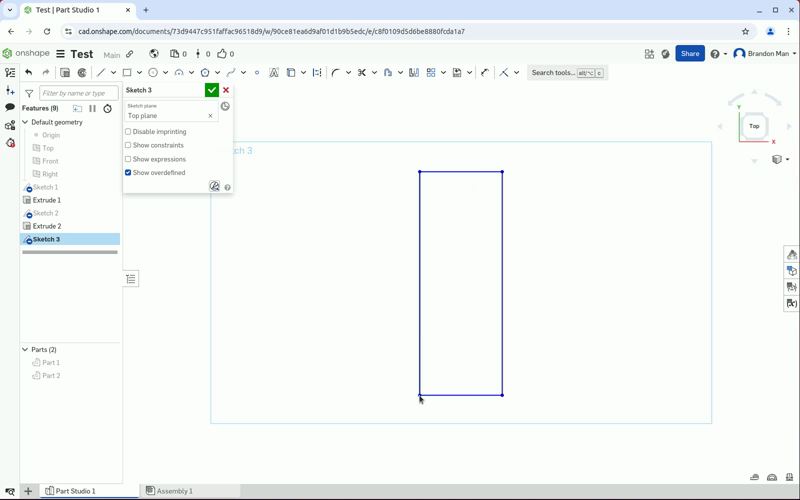
key_down(shift)
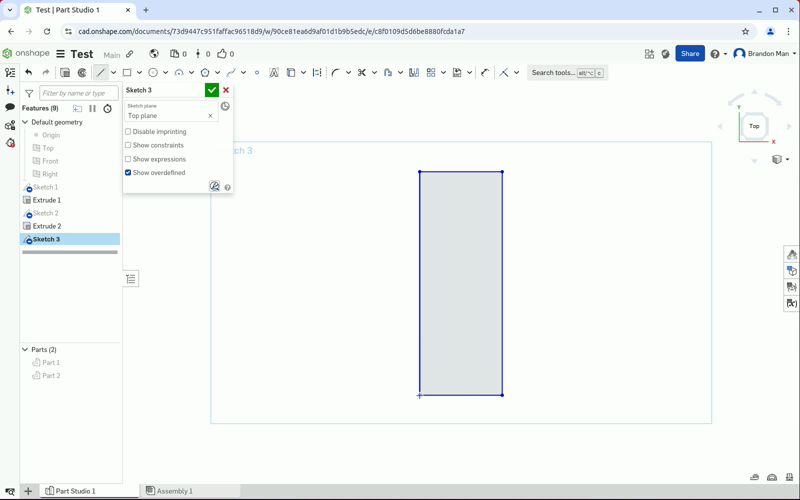
mouse_move(424, 390)
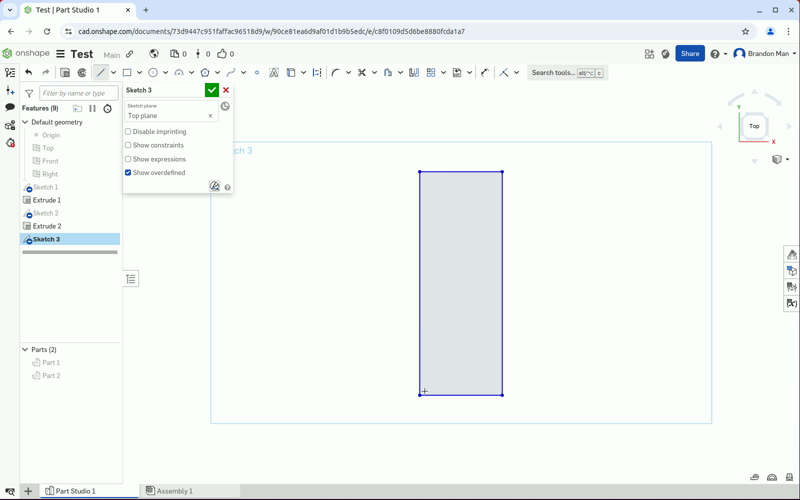
click(424, 390)
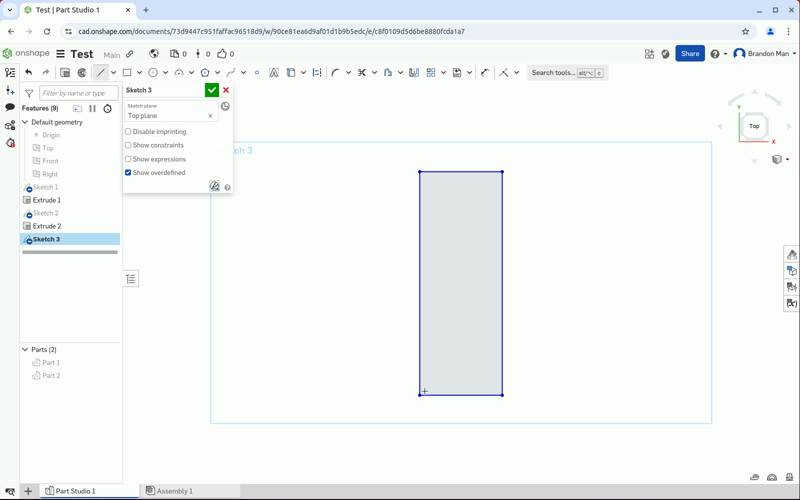
key_up(shift)
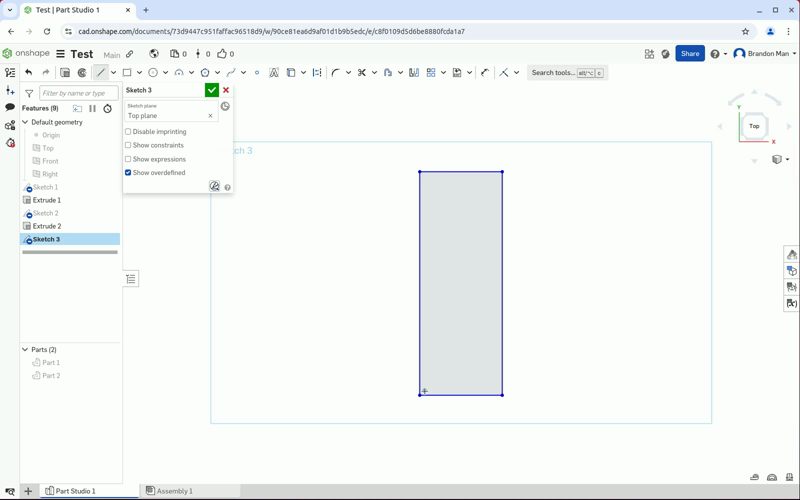
key_down(shift)
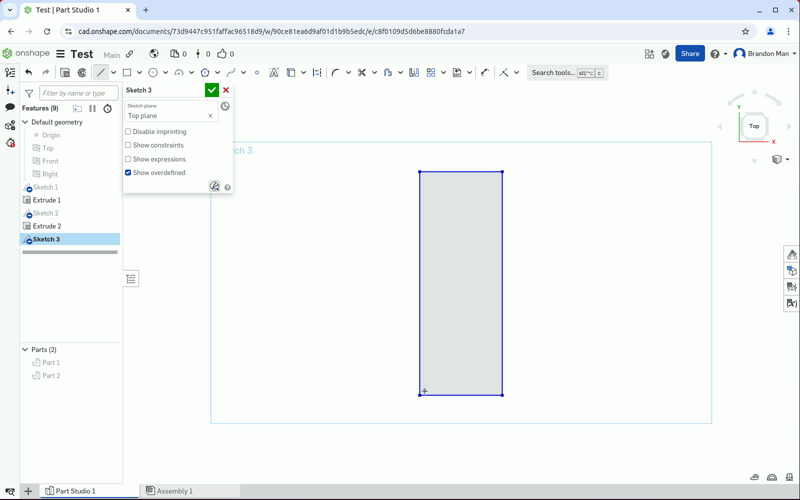
mouse_move(497, 390)
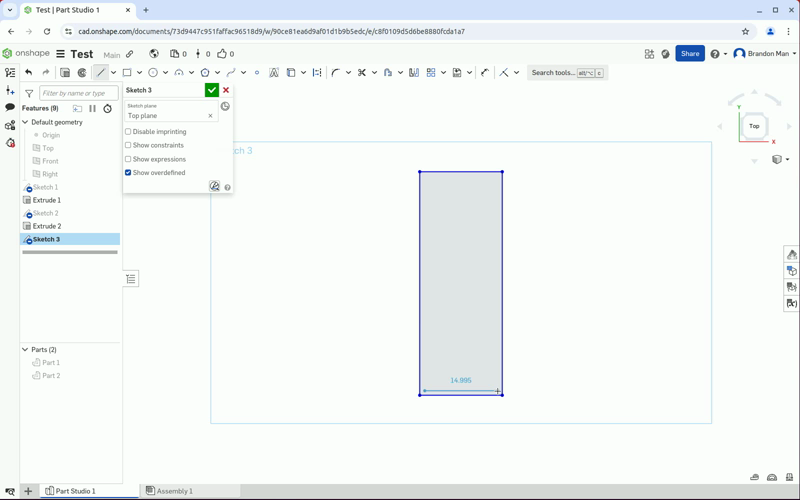
click(497, 390)
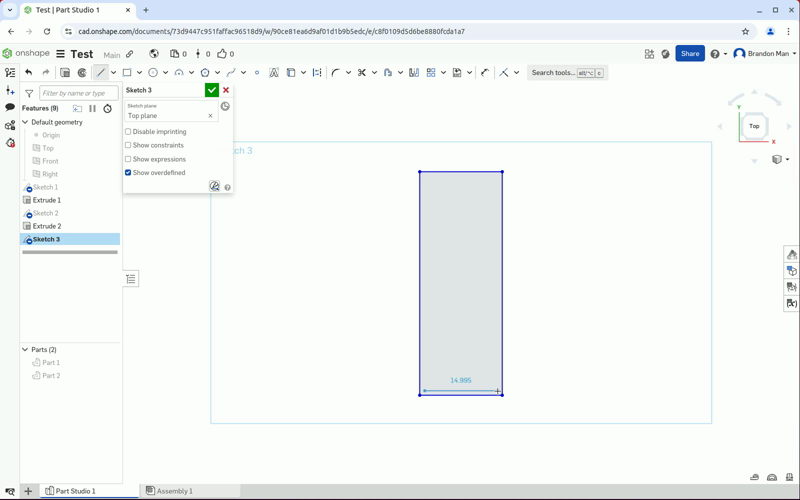
key_up(shift)
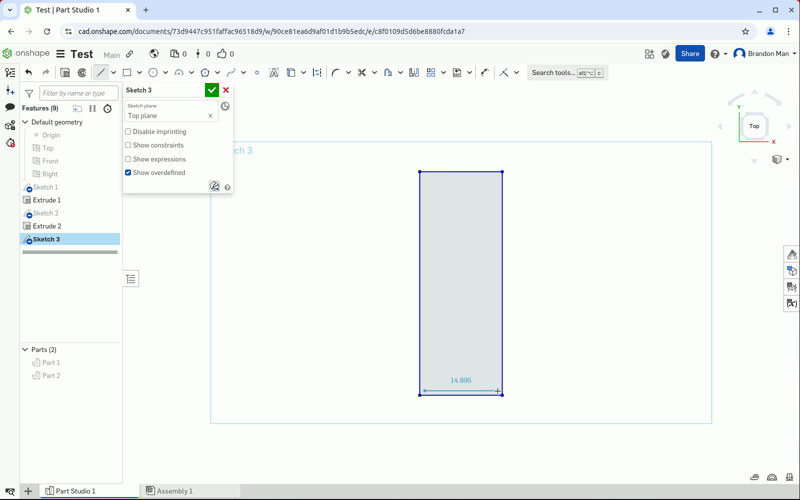
key_down(shift)
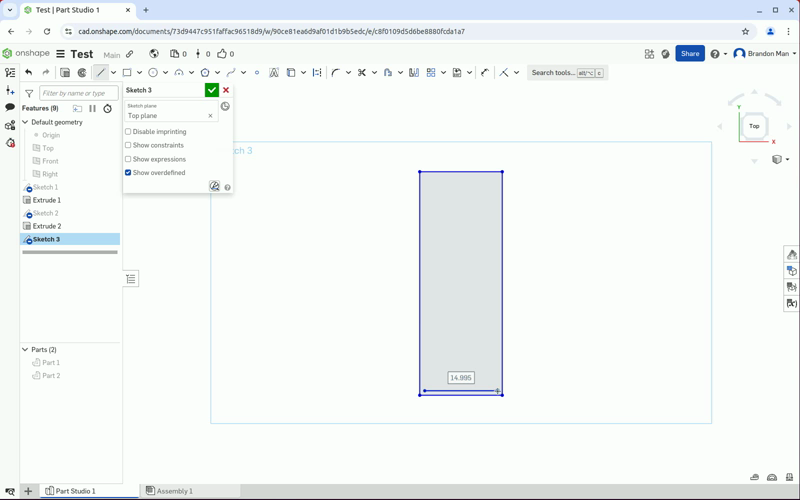
mouse_move(497, 176)
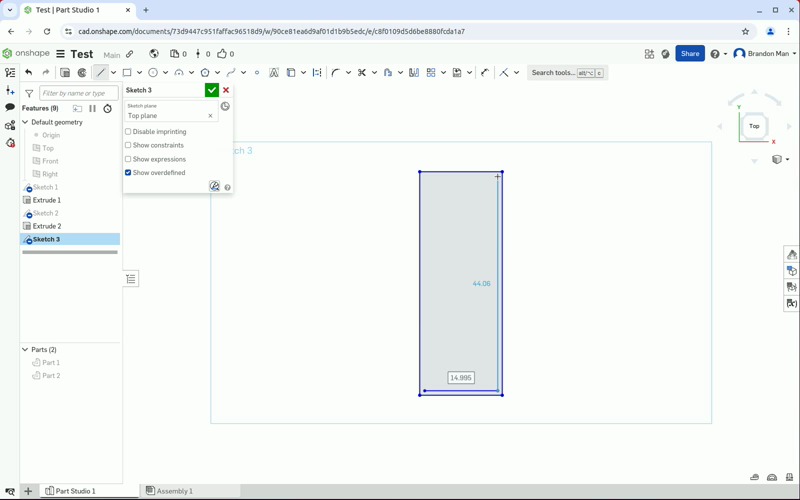
click(497, 176)
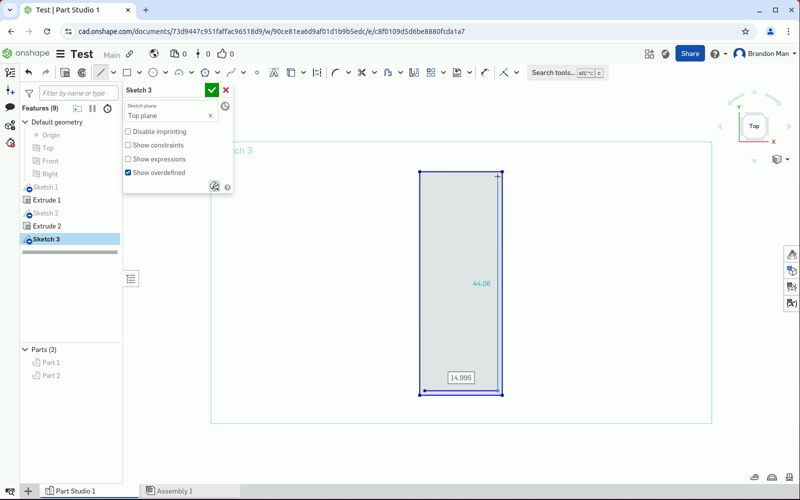
key_up(shift)
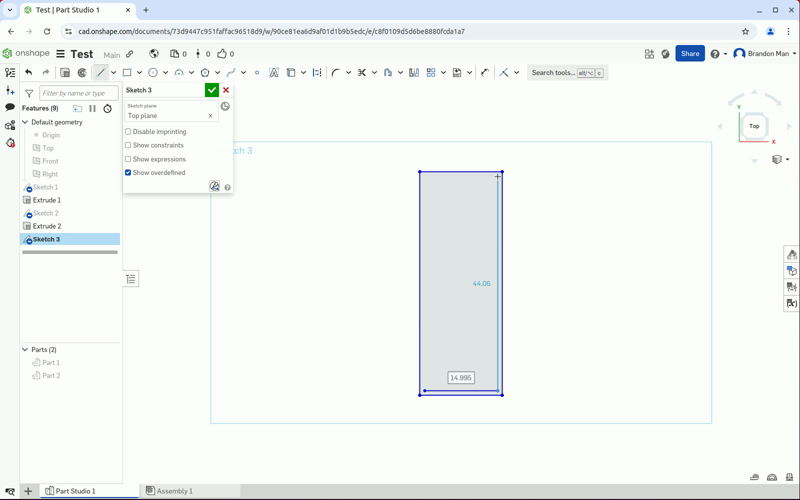
key_down(shift)
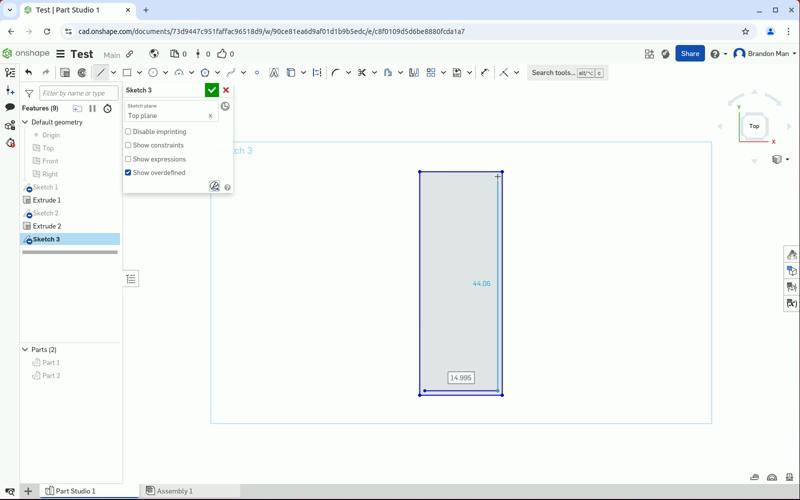
mouse_move(424, 176)
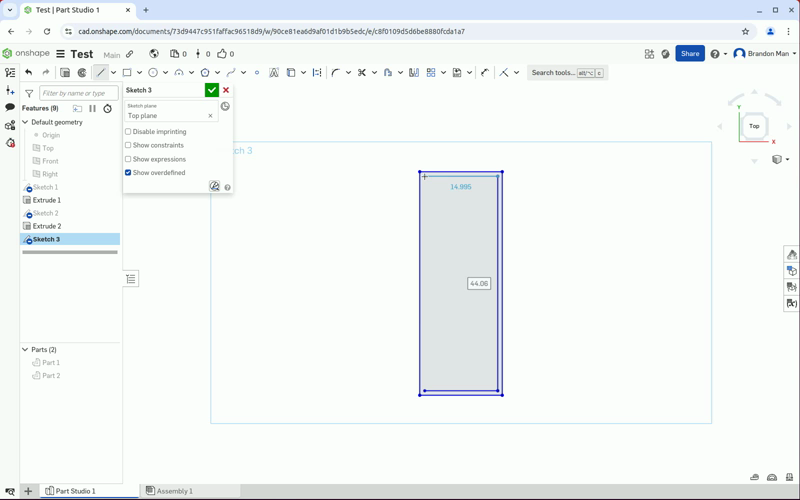
click(424, 176)
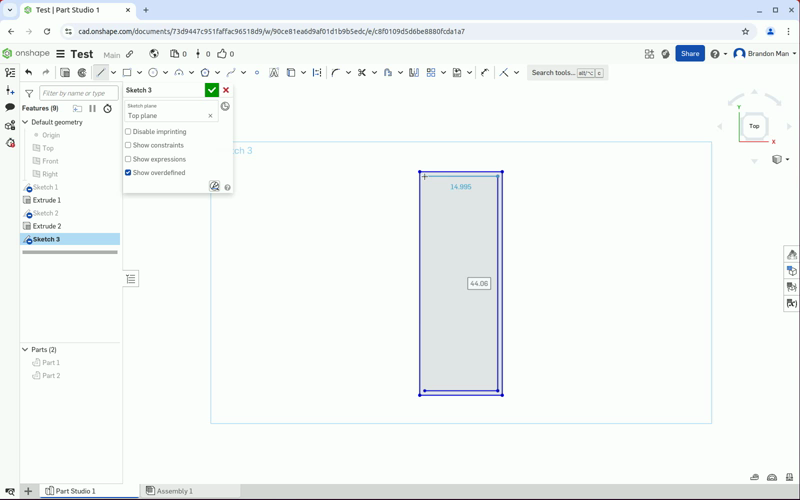
key_up(shift)
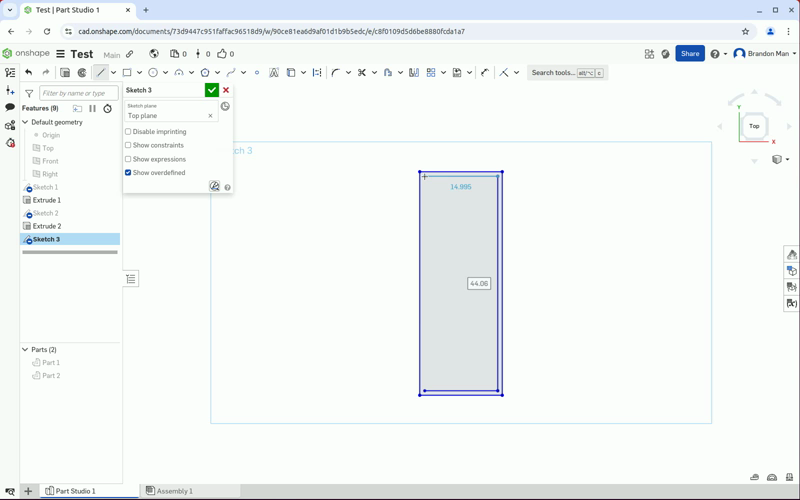
key_down(shift)
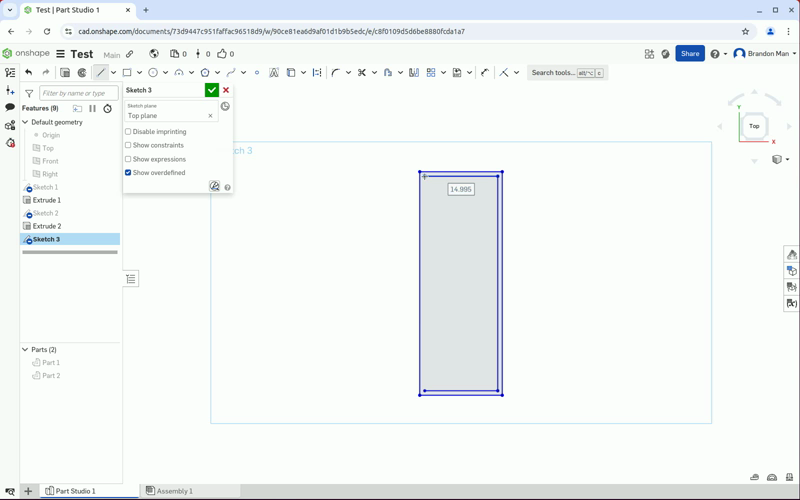
mouse_move(424, 390)
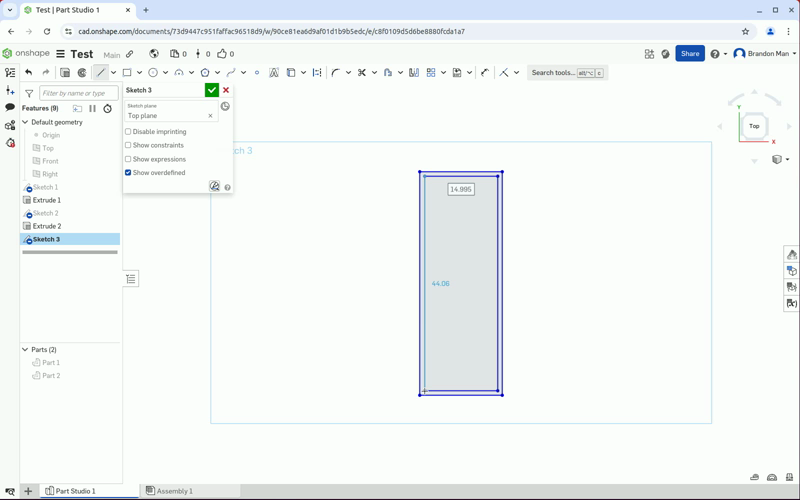
key_up(shift)
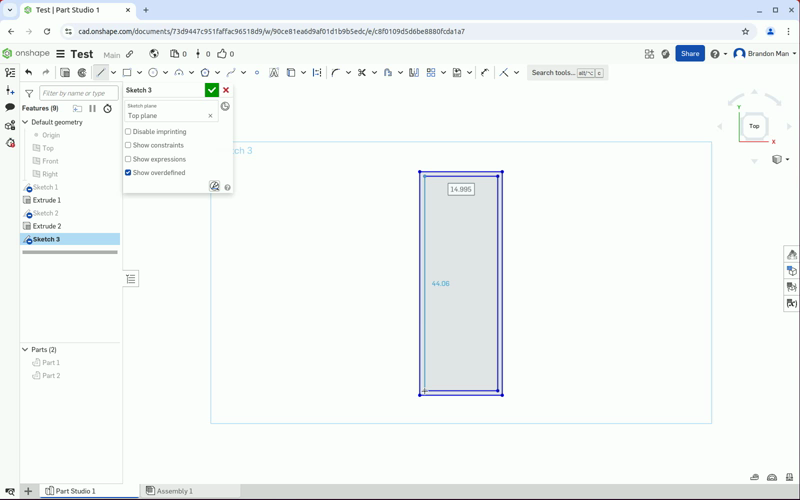
click(424, 390)
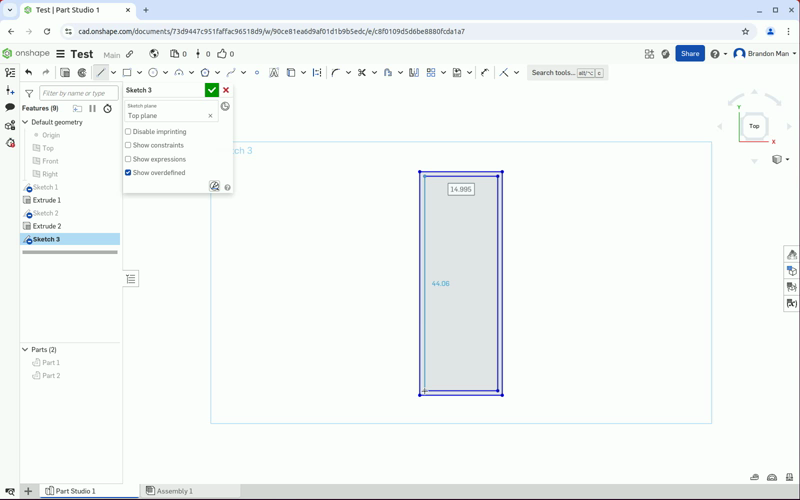
key(esc)
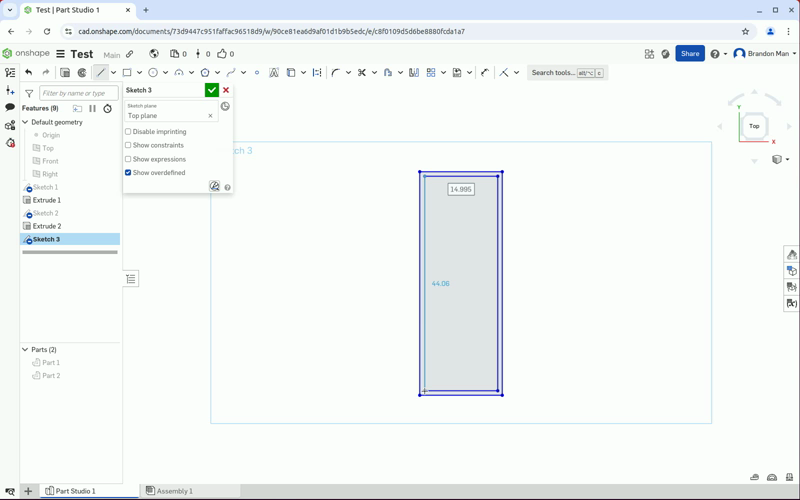
mouse_move(492, 173)
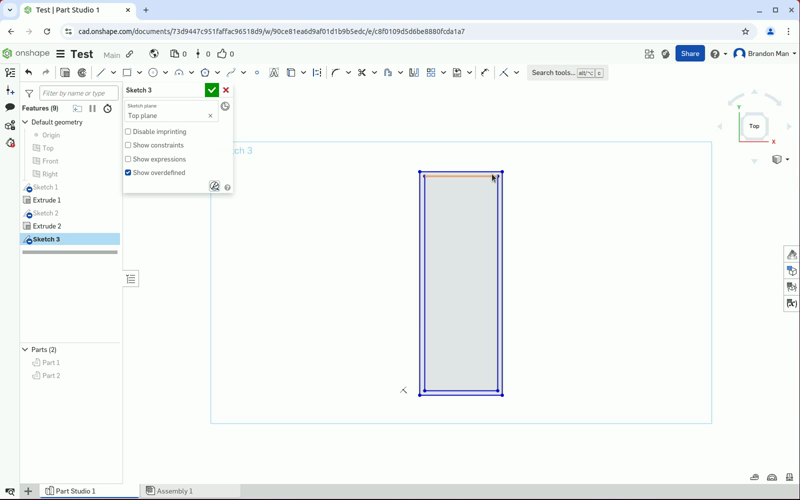
click(492, 173)
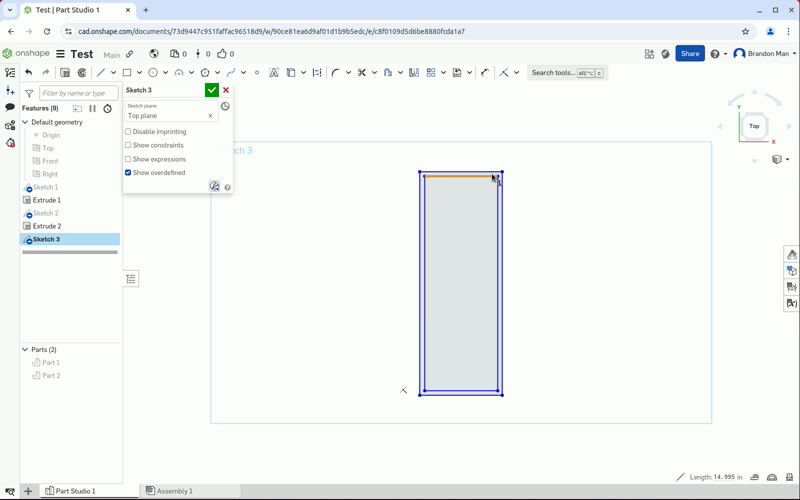
mouse_move(73, 352)
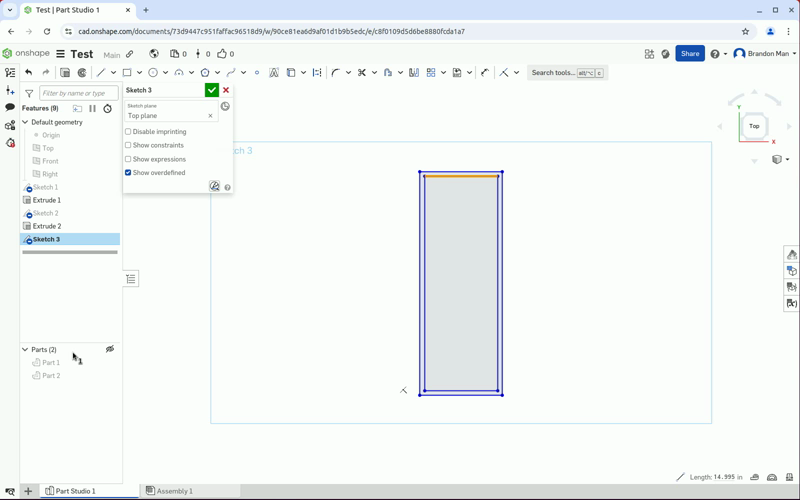
key(shift+y)
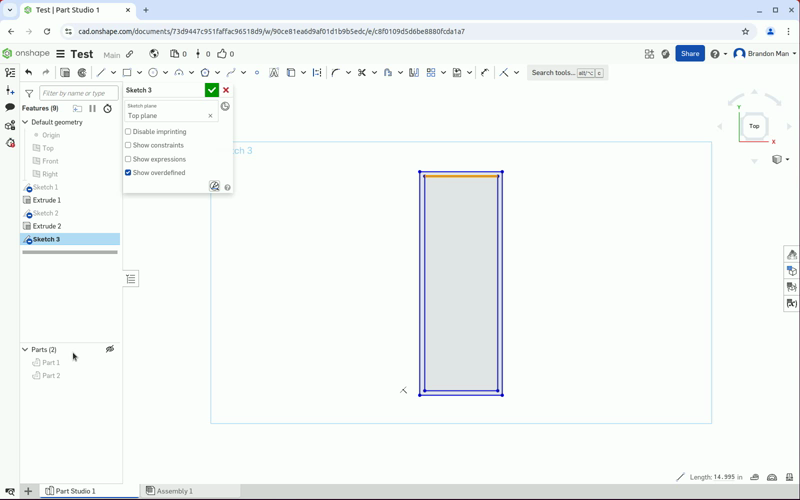
key(shift+e)
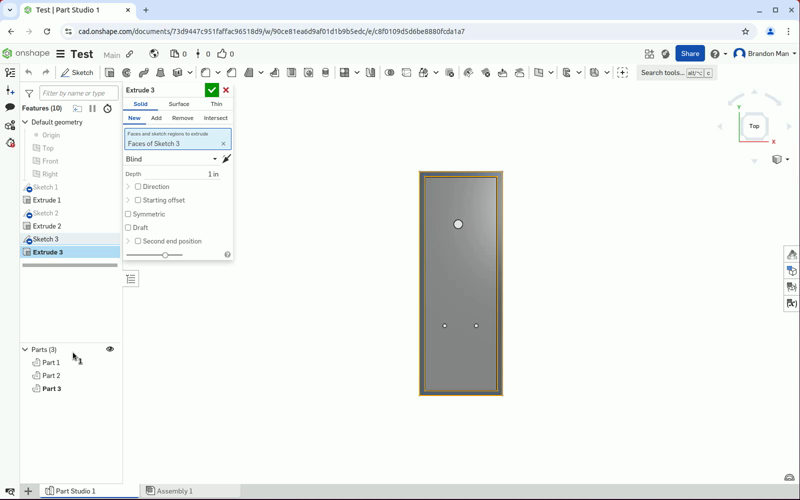
mouse_move(143, 106)
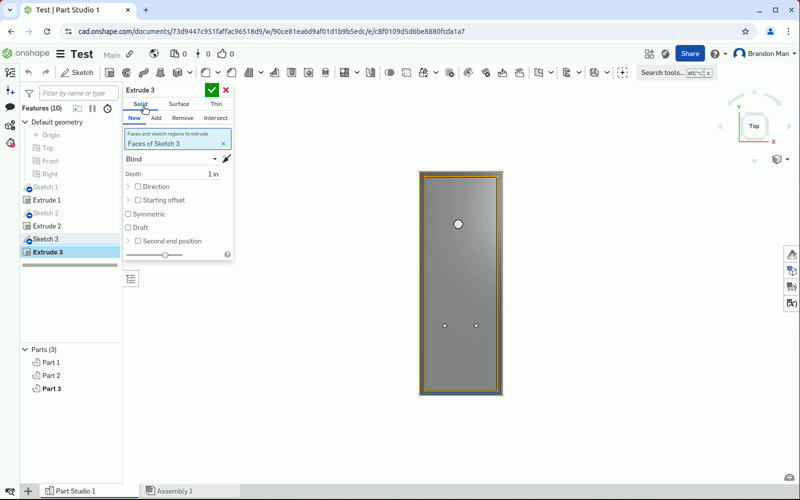
click(143, 106)
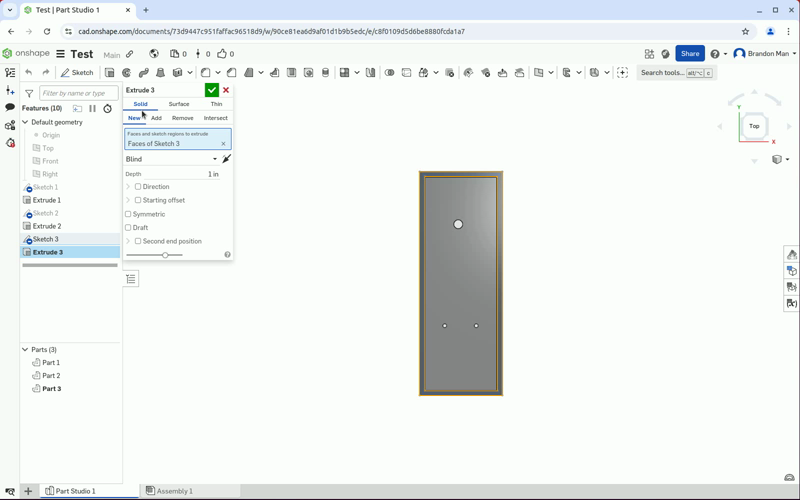
mouse_move(137, 120)
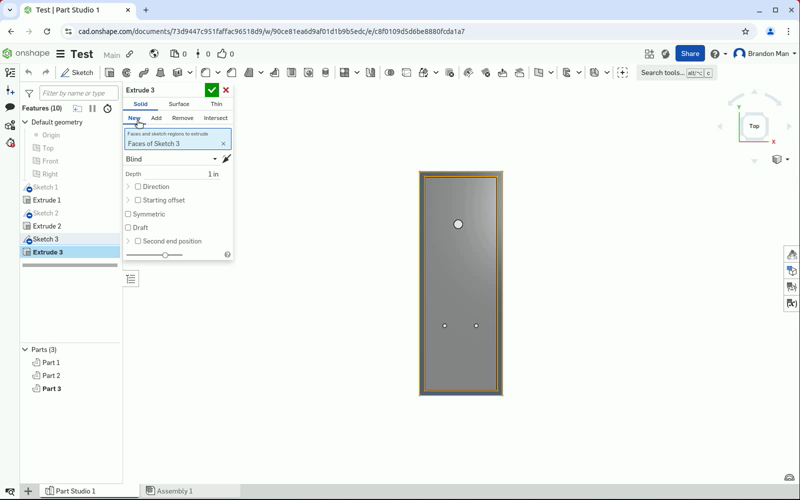
click(137, 120)
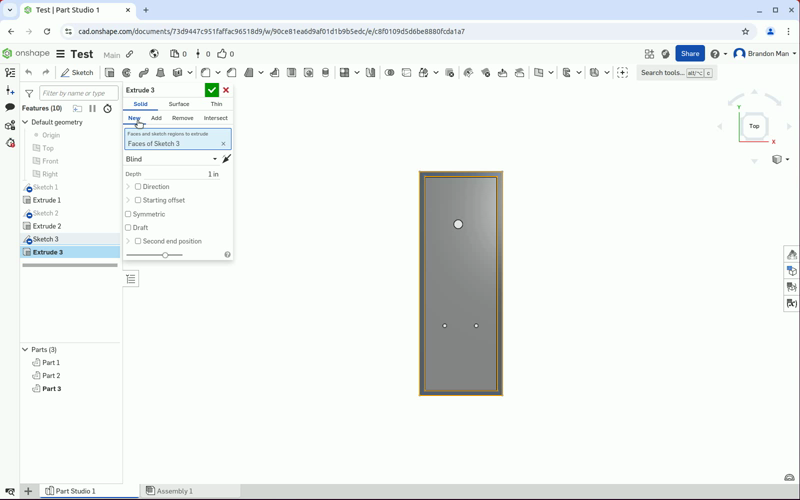
key(tab, 4)
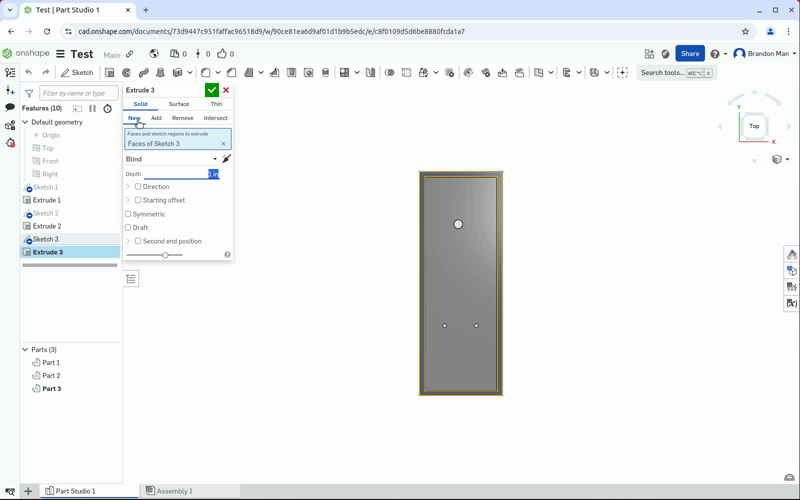
text(6.499)
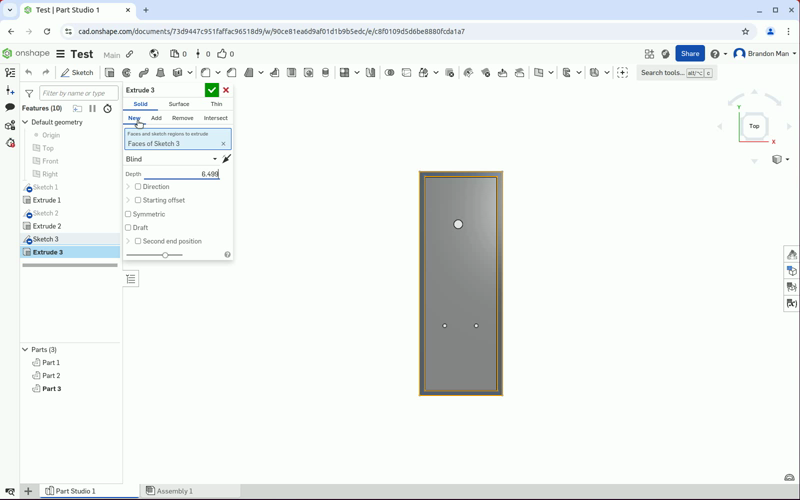
key(enter)
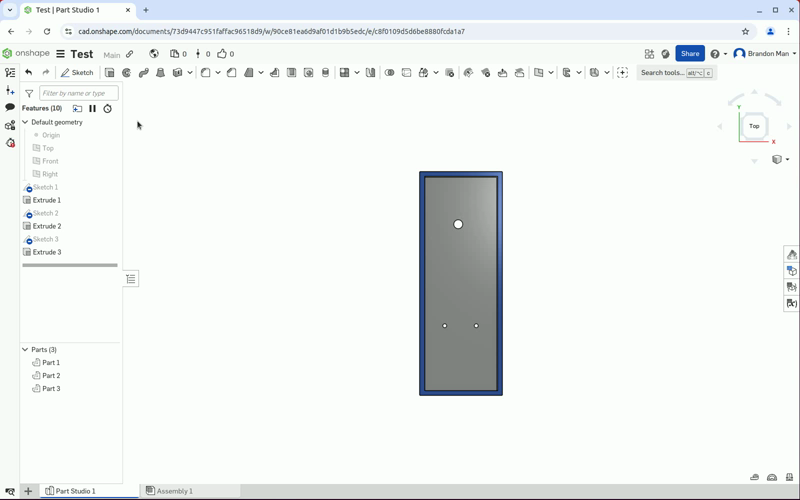
key(shift+h)
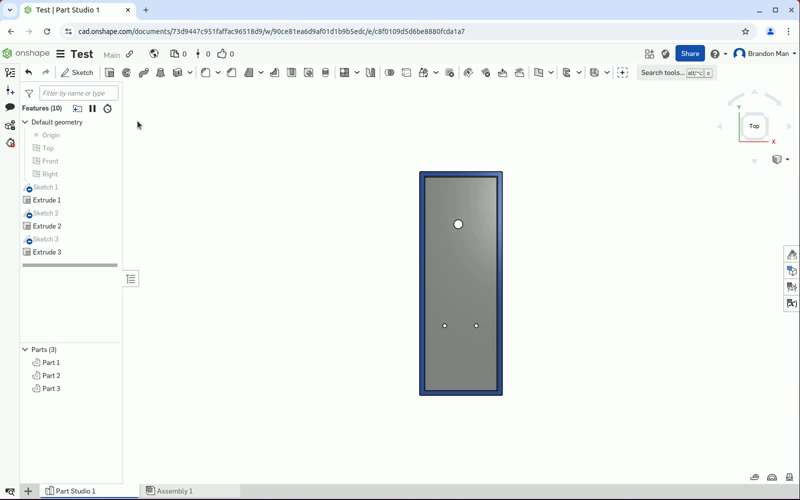
key(shift+h)
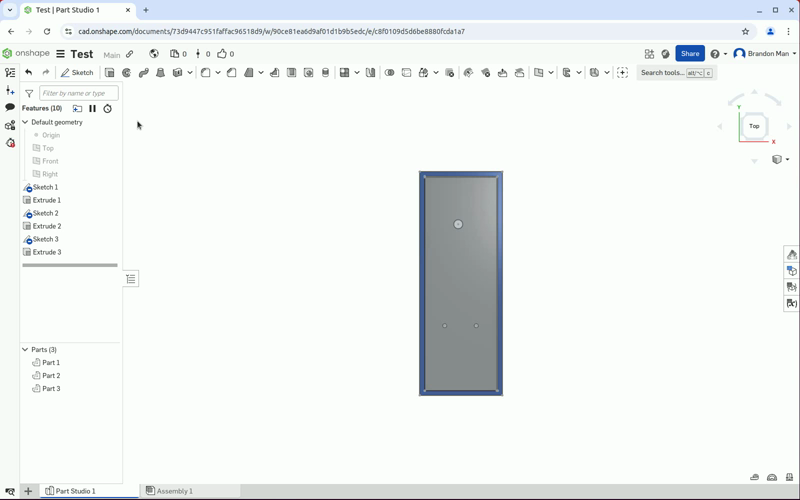
key(shift+7)
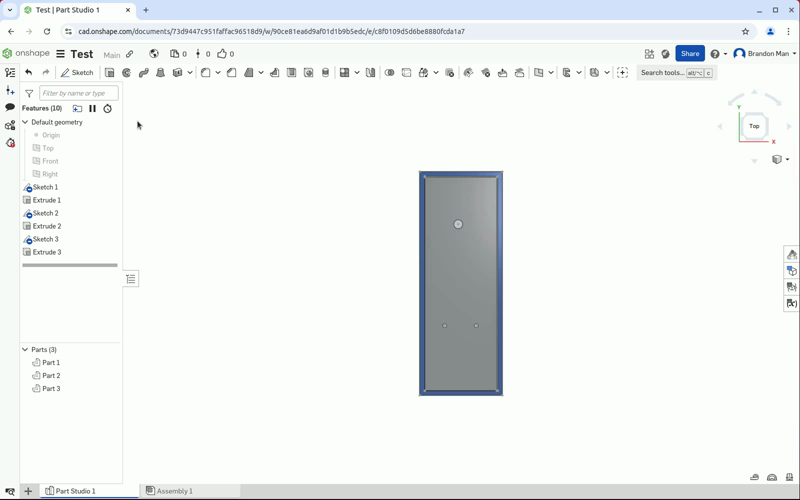
key(up, 3)
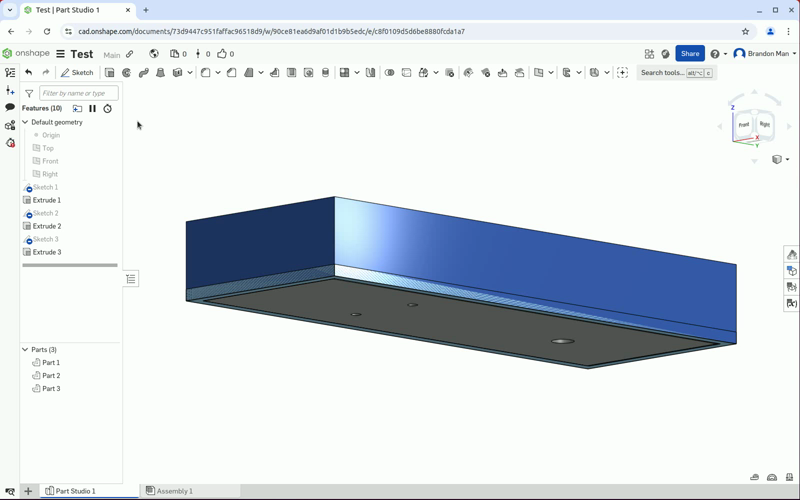
key(left, 3)
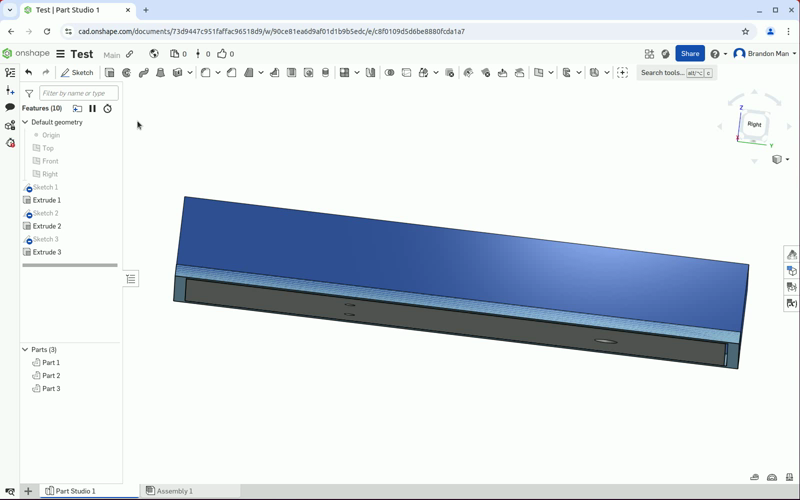
key(right, 3)
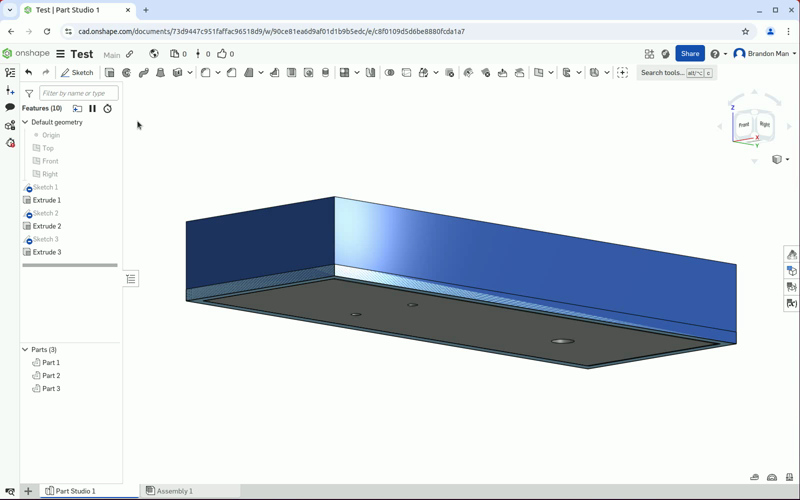
key(down, 3)
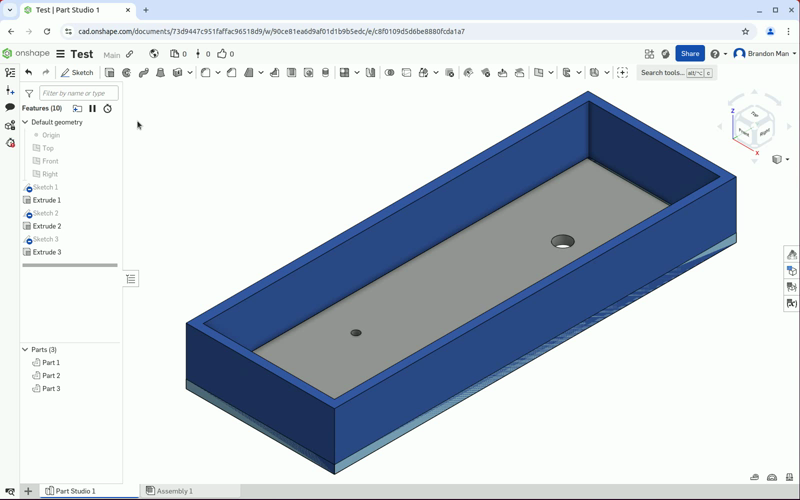
mouse_move(73, 189)
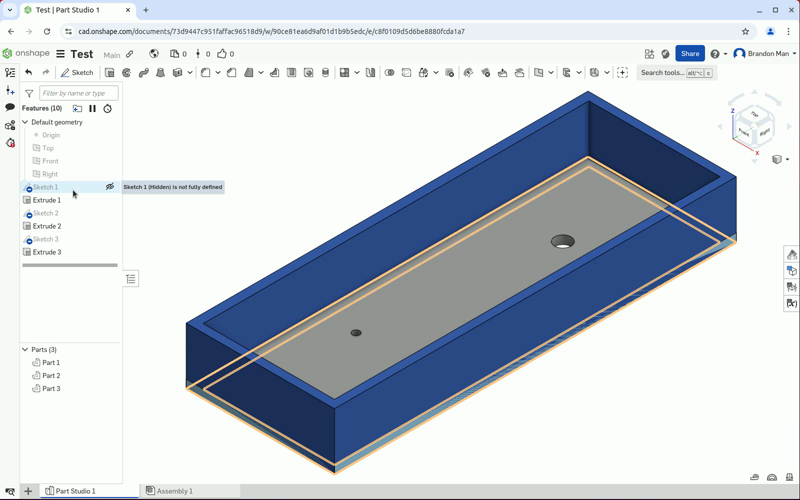
click(73, 189)